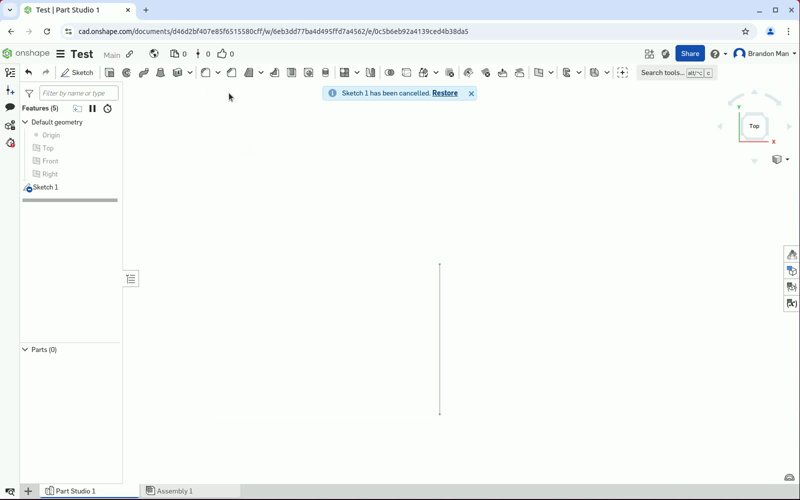
key(shift+h)
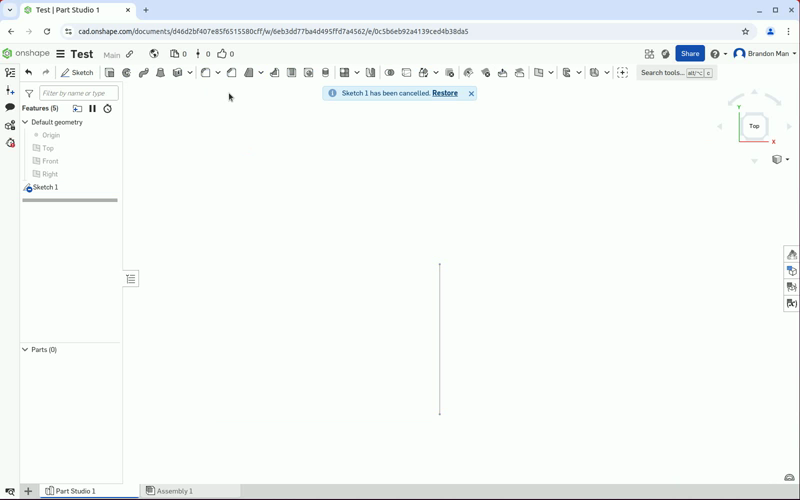
key(shift+s)
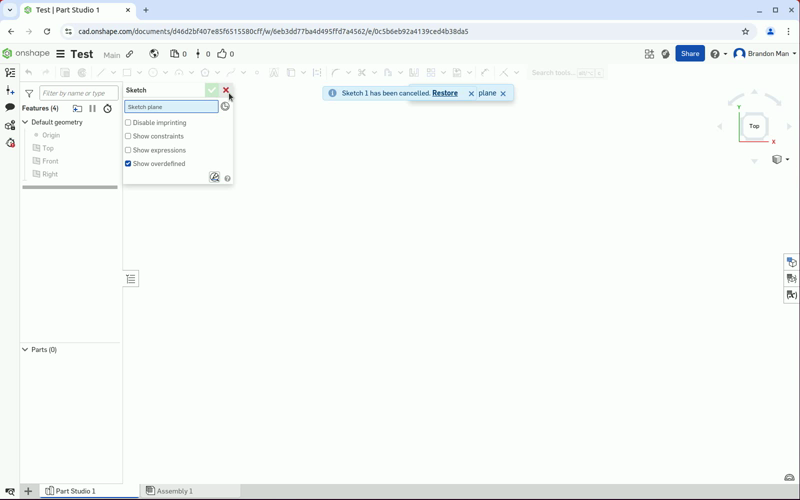
mouse_move(73, 150)
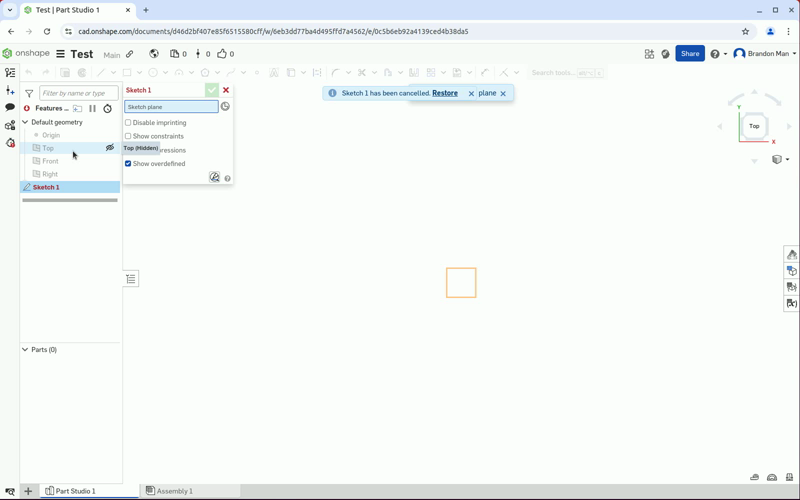
click(73, 150)
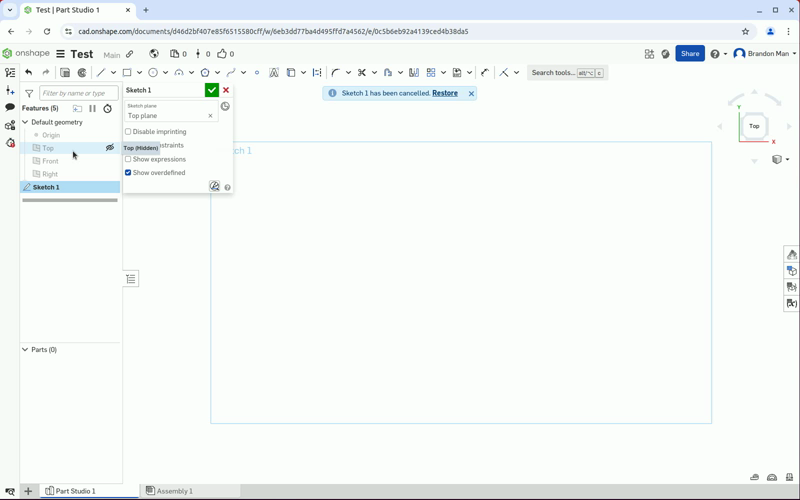
mouse_move(73, 352)
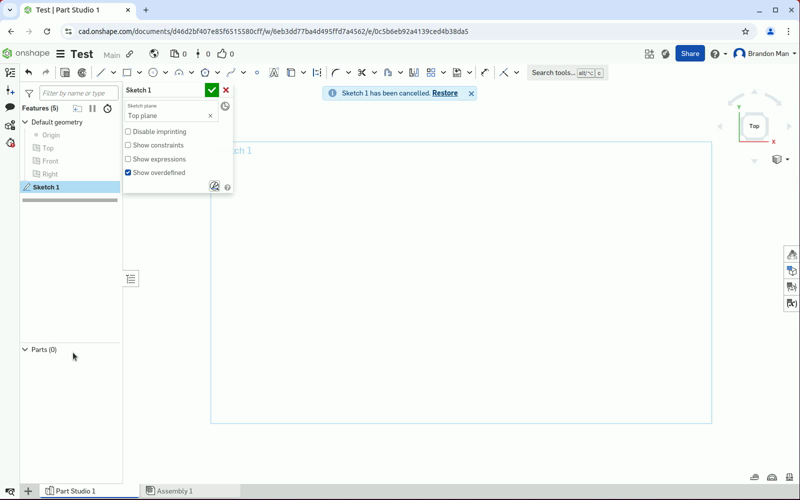
key(y)
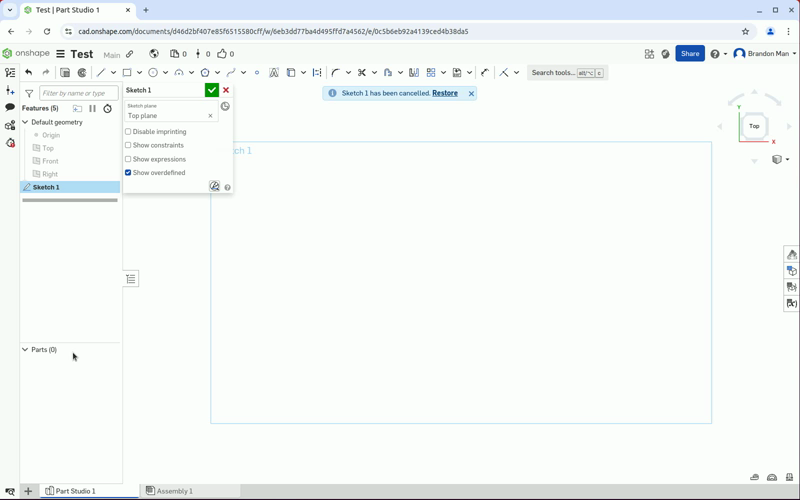
key(a)
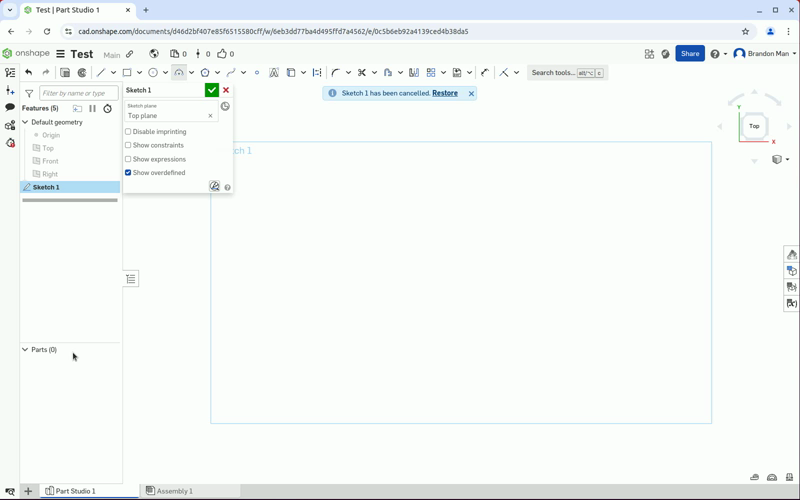
key_down(shift)
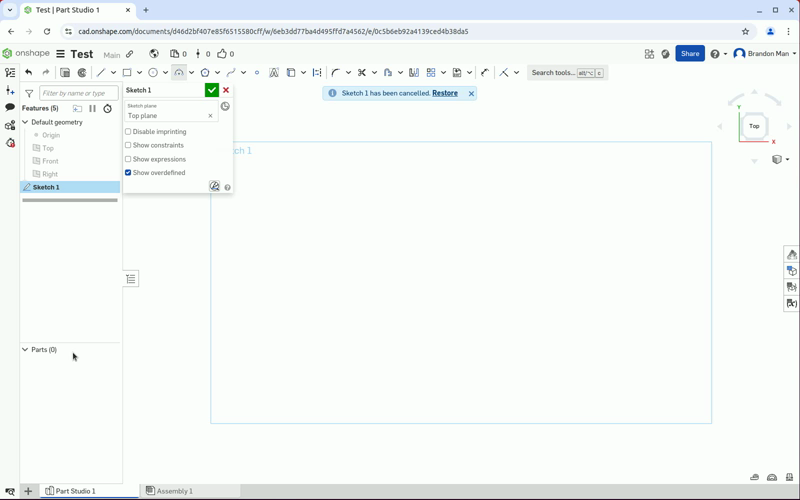
mouse_move(424, 282)
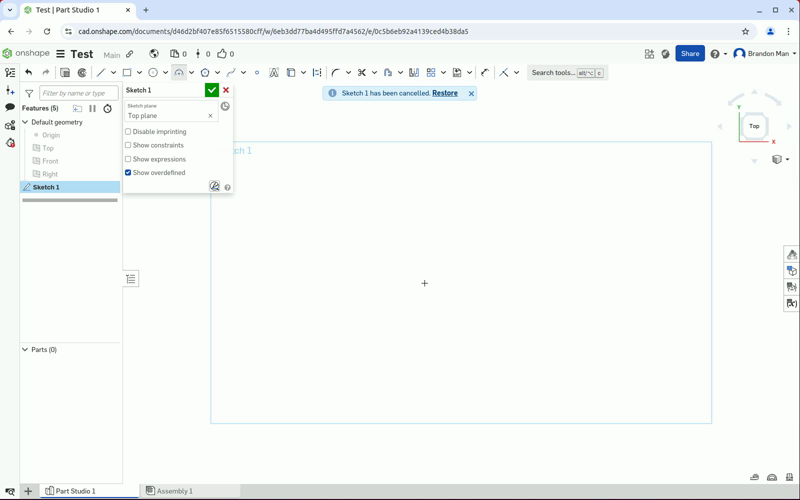
click(424, 282)
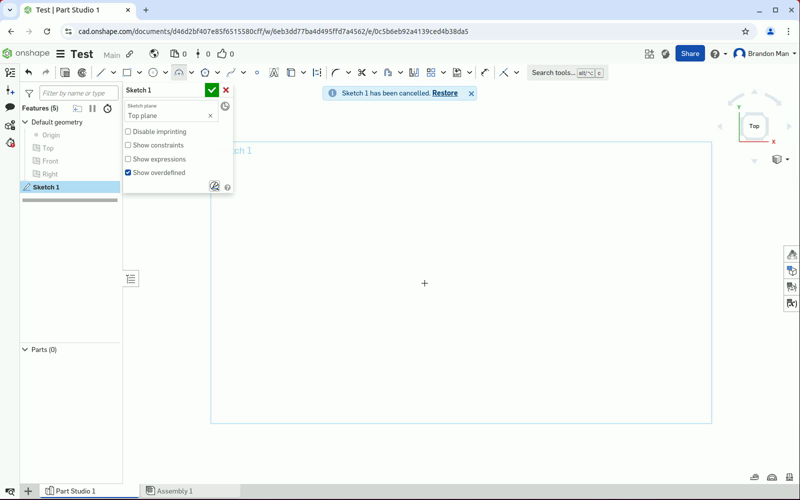
key_up(shift)
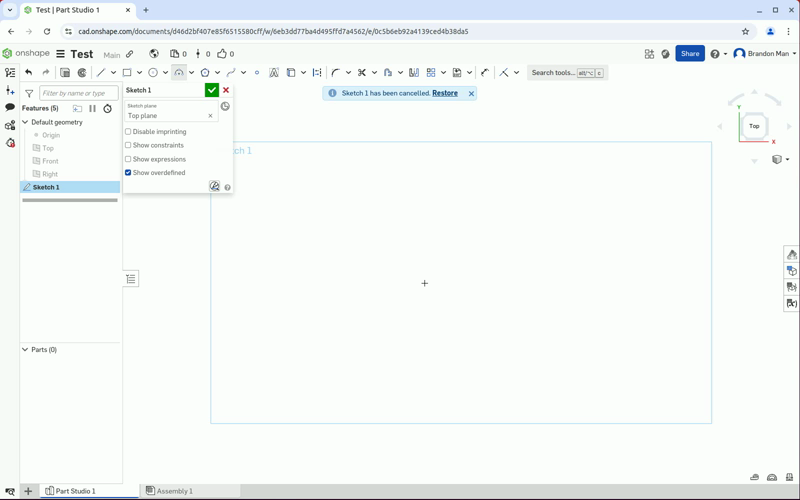
key_down(shift)
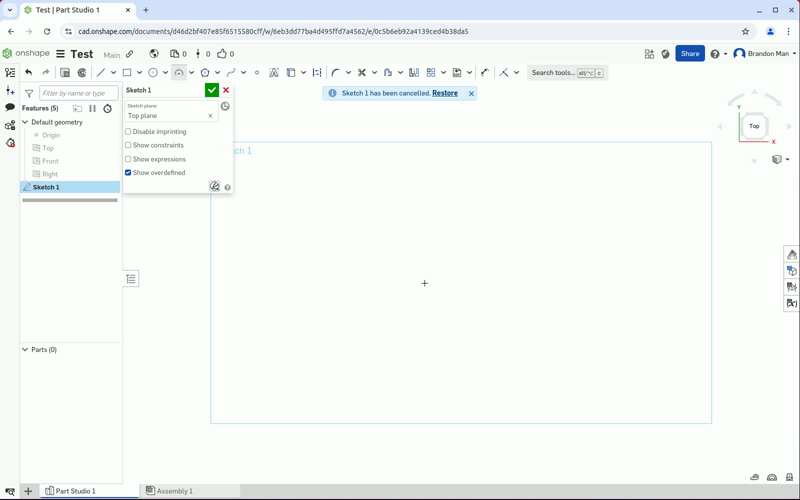
mouse_move(460, 282)
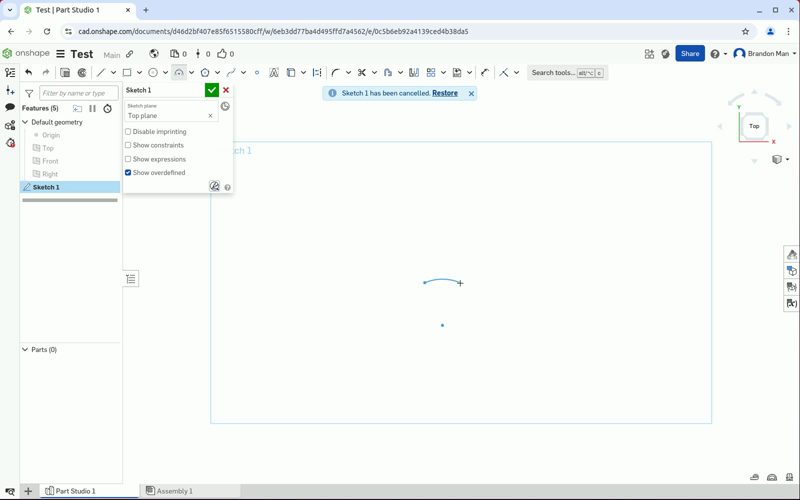
click(460, 282)
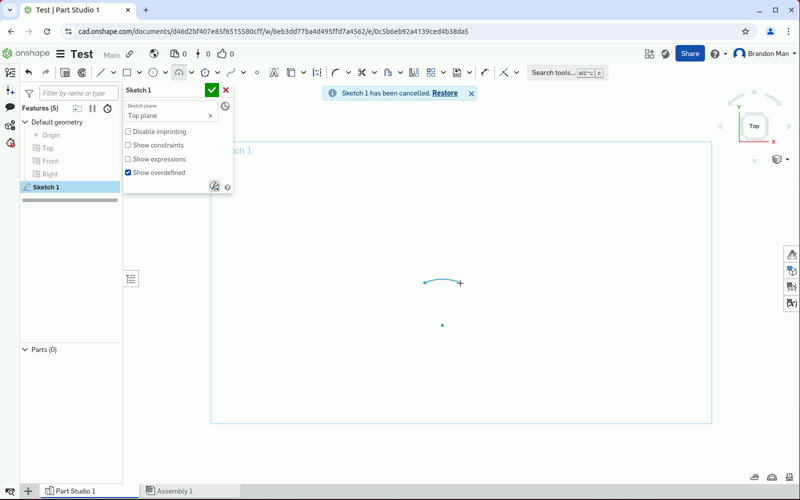
mouse_move(442, 300)
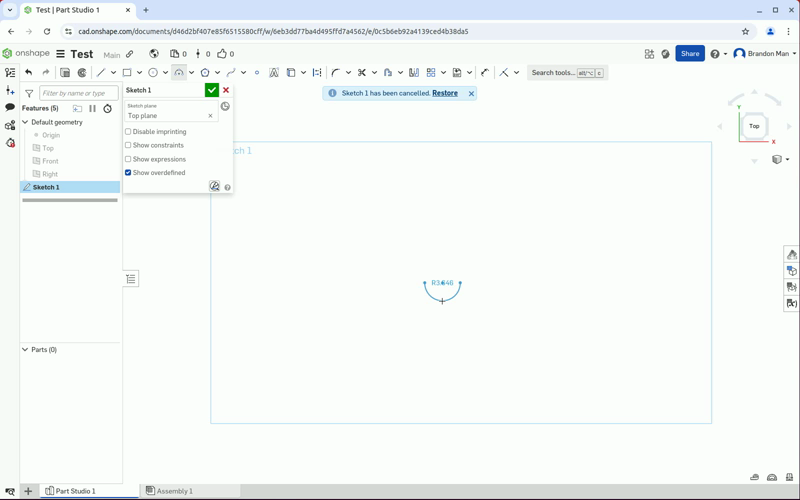
click(442, 300)
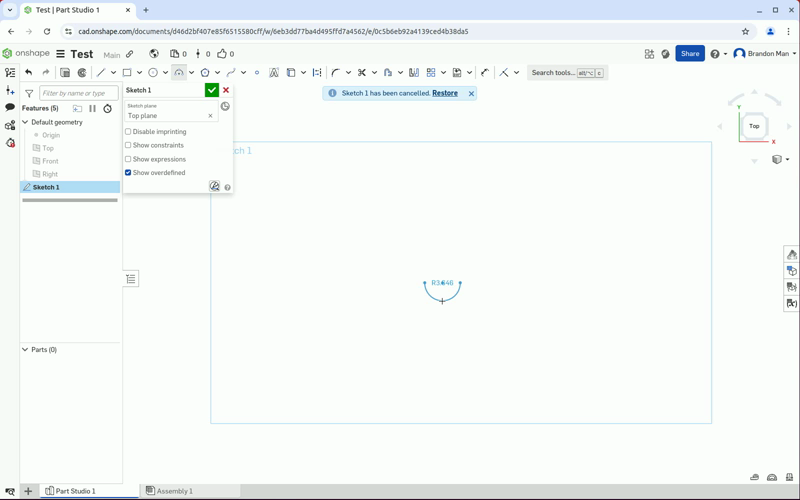
key_up(shift)
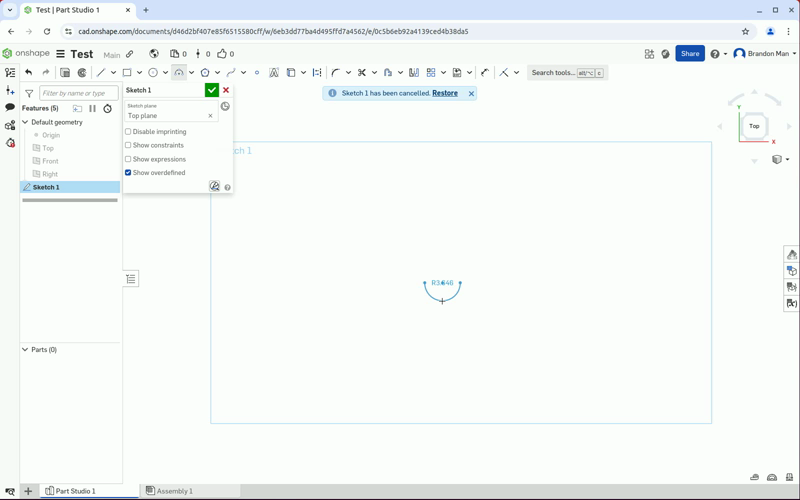
key(esc)
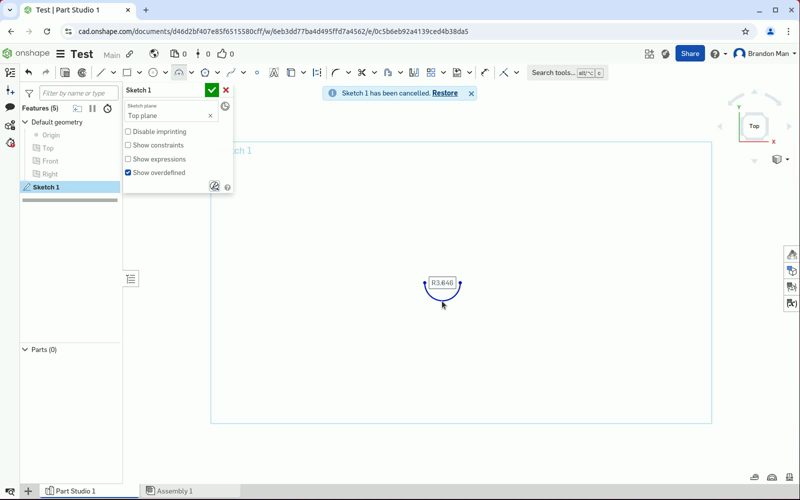
key(l)
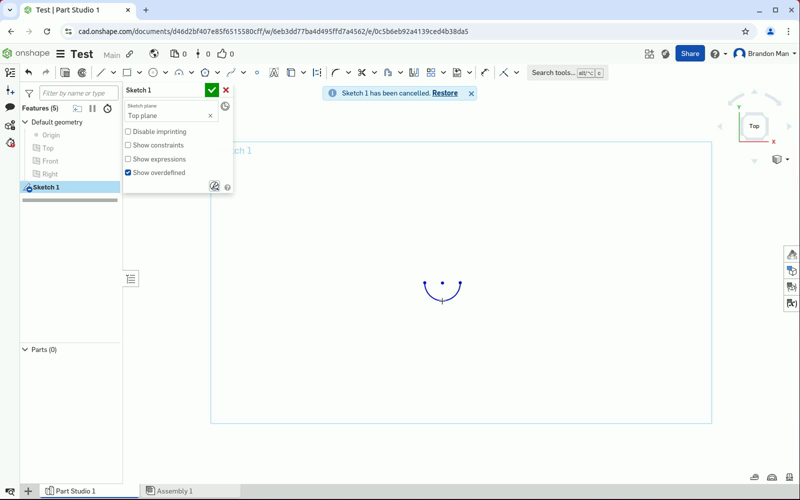
mouse_move(460, 282)
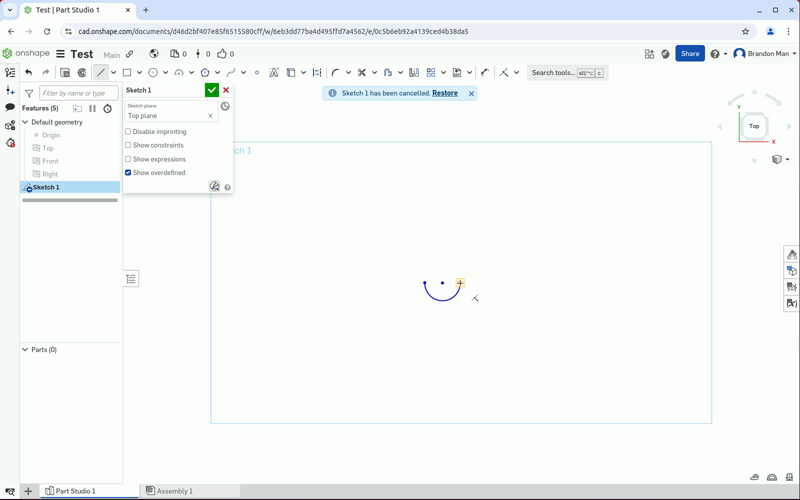
click(460, 282)
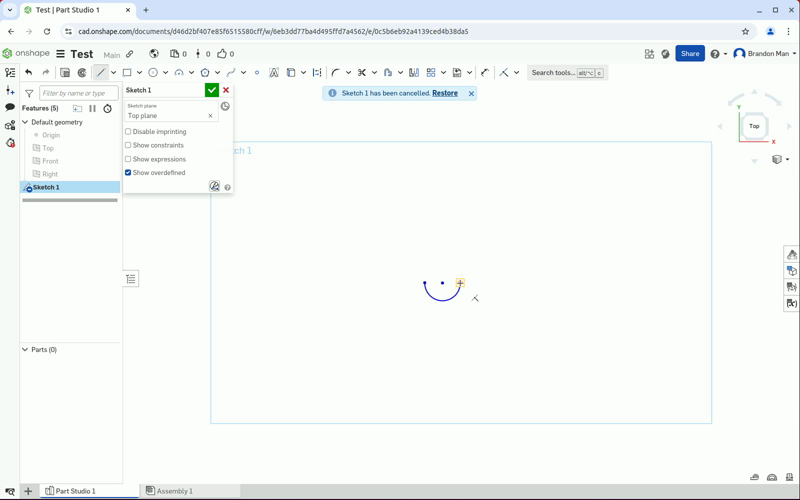
key_down(shift)
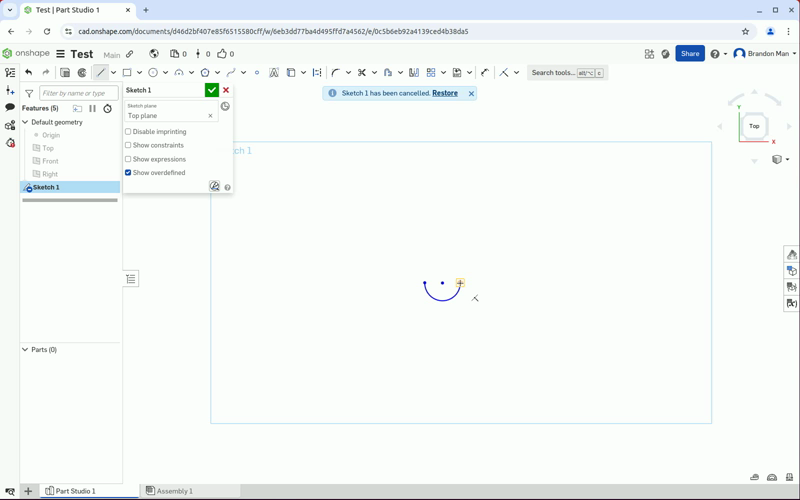
mouse_move(460, 187)
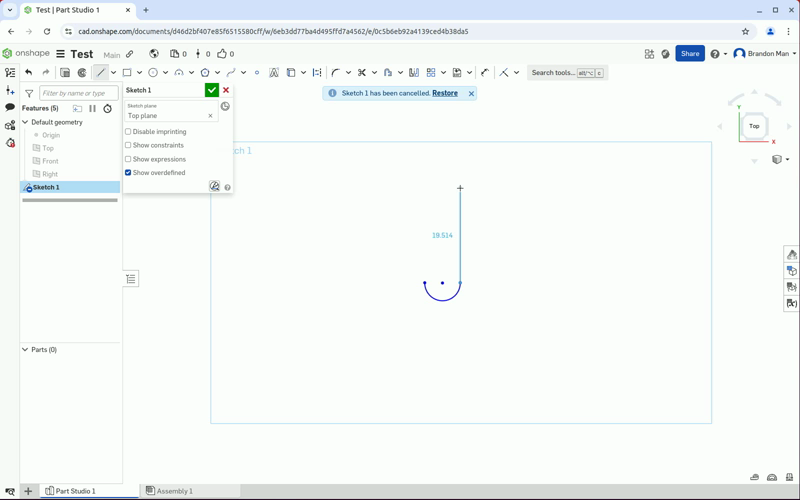
click(460, 187)
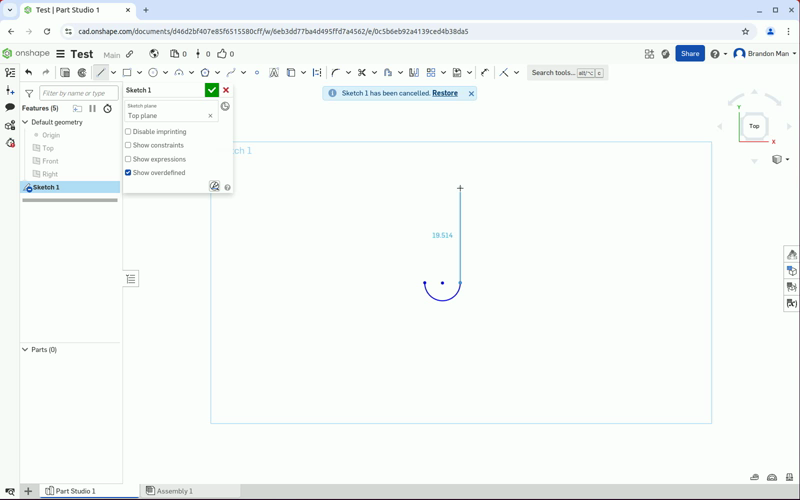
key_up(shift)
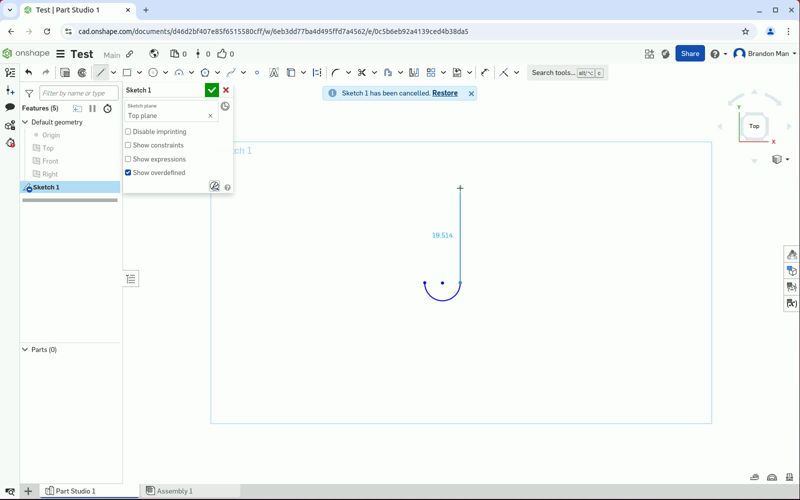
key(esc)
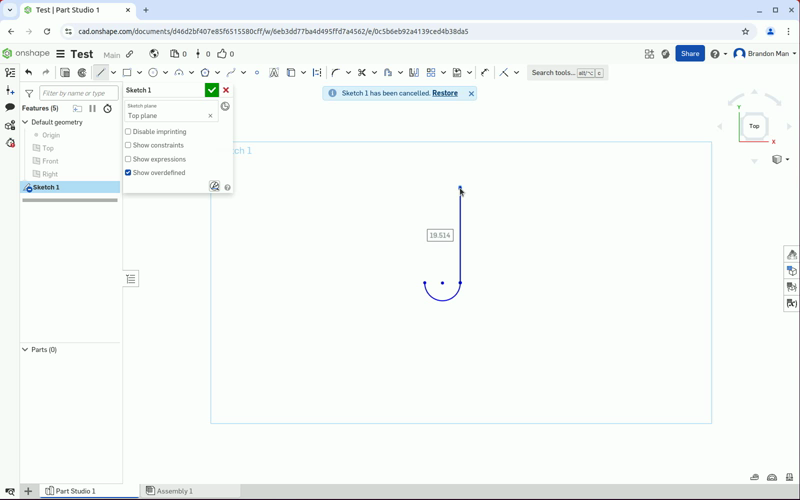
key(a)
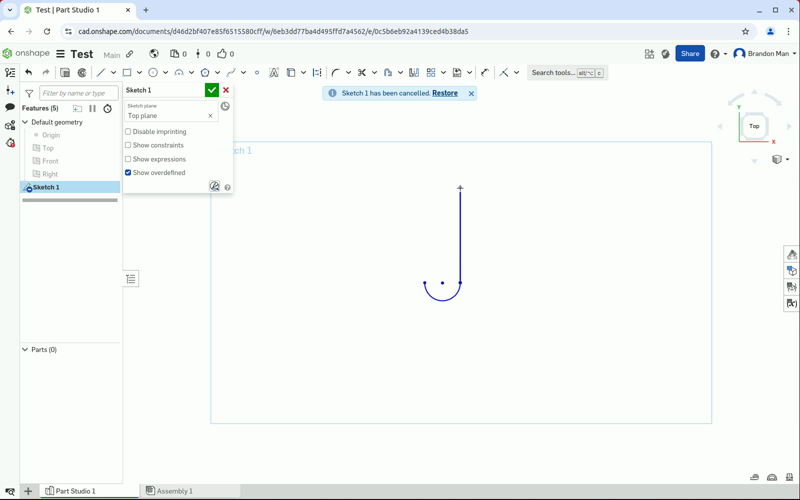
mouse_move(460, 187)
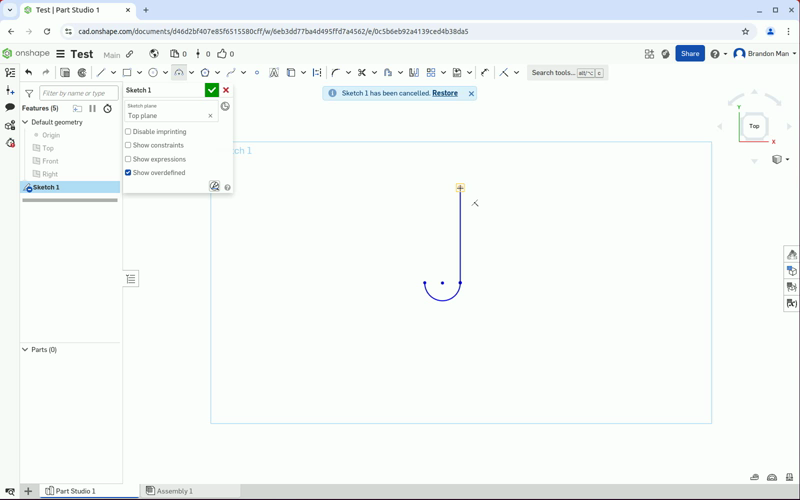
click(460, 187)
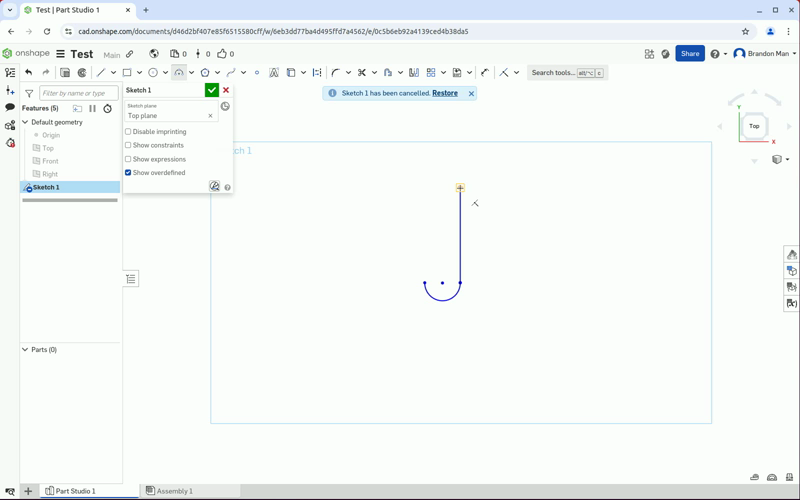
key_down(shift)
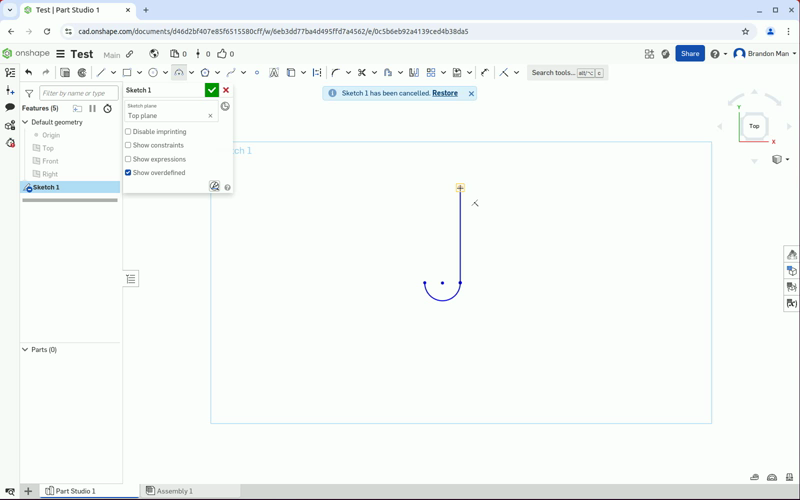
mouse_move(424, 187)
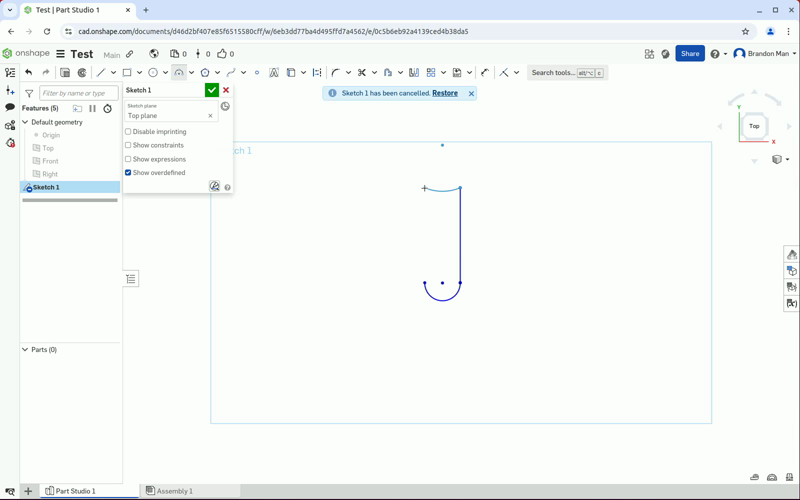
click(424, 187)
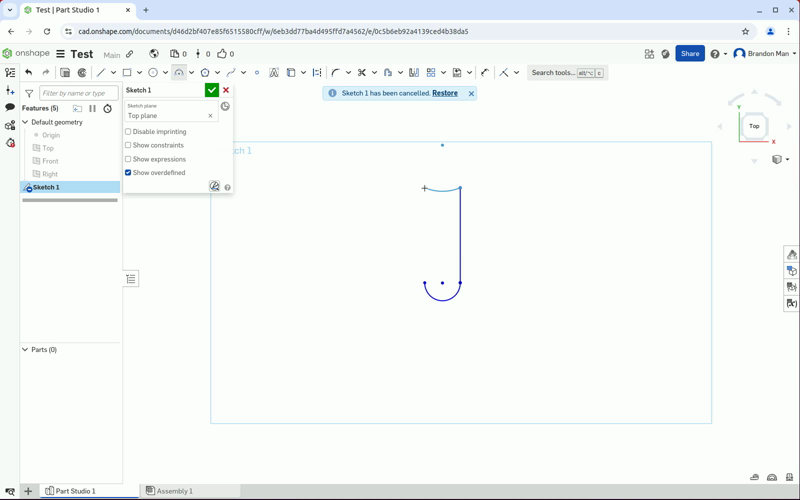
mouse_move(442, 205)
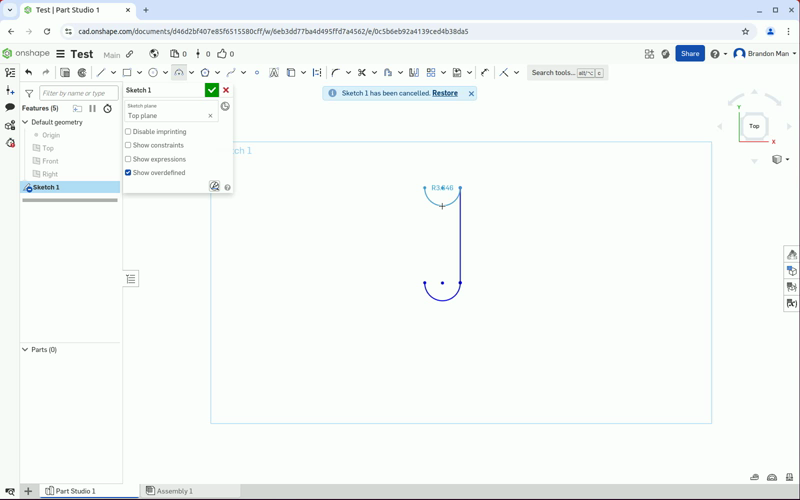
click(442, 205)
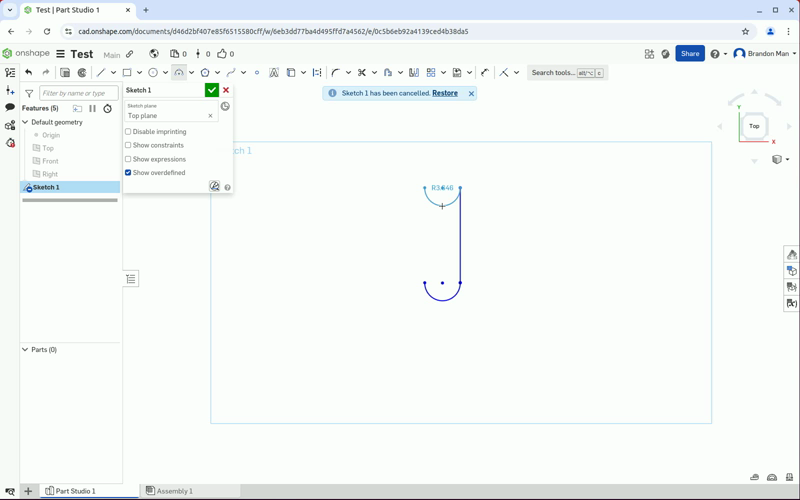
key_up(shift)
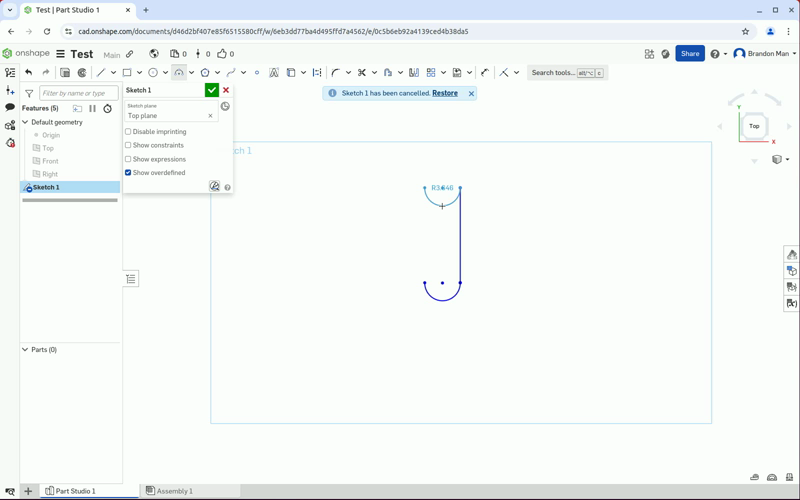
key(esc)
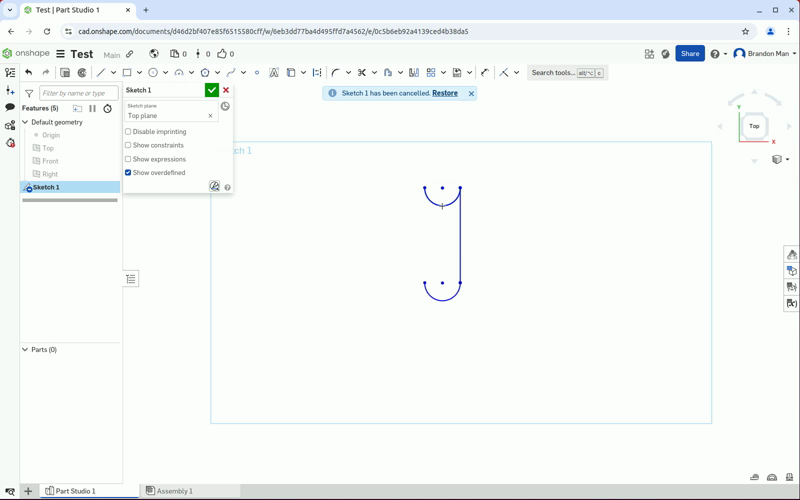
key(l)
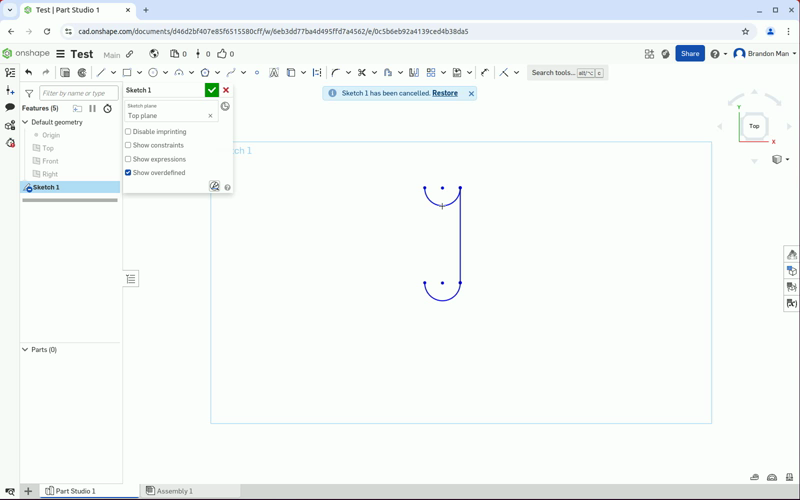
mouse_move(424, 187)
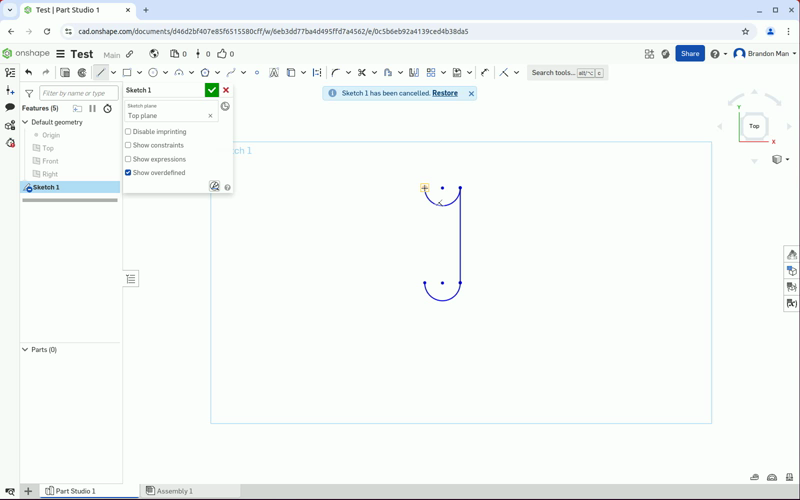
click(424, 187)
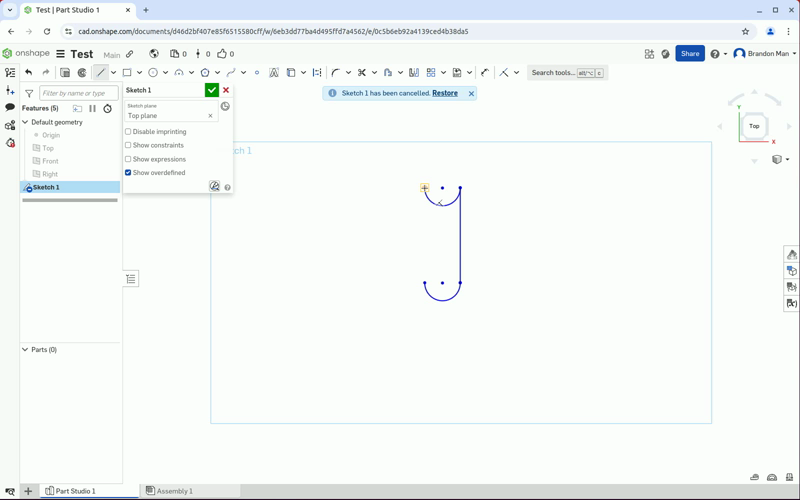
key_down(shift)
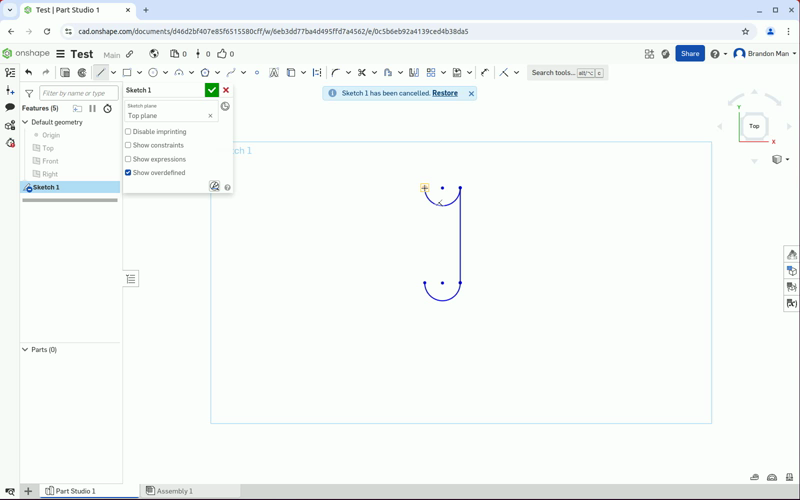
mouse_move(424, 282)
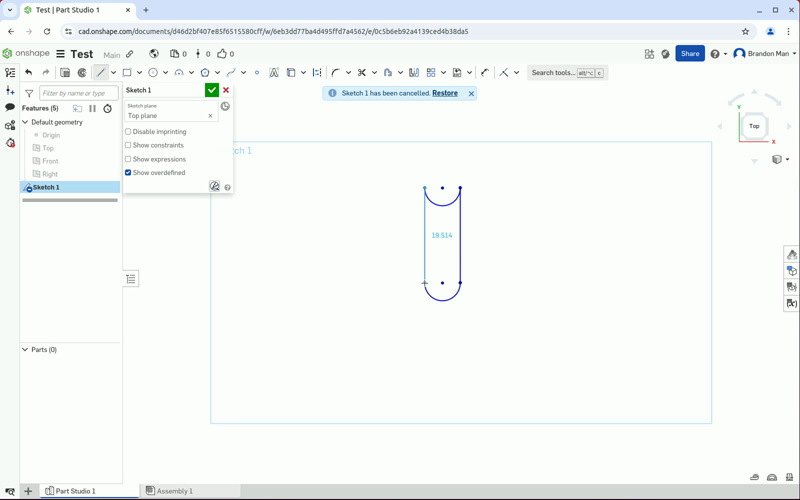
key_up(shift)
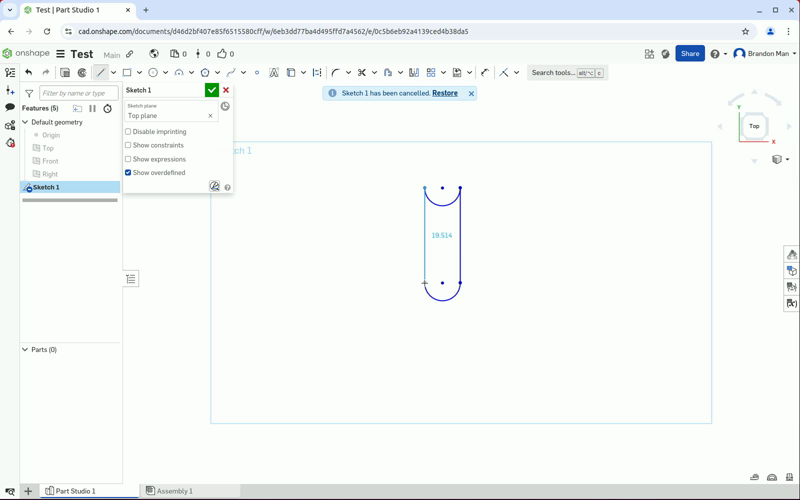
click(424, 282)
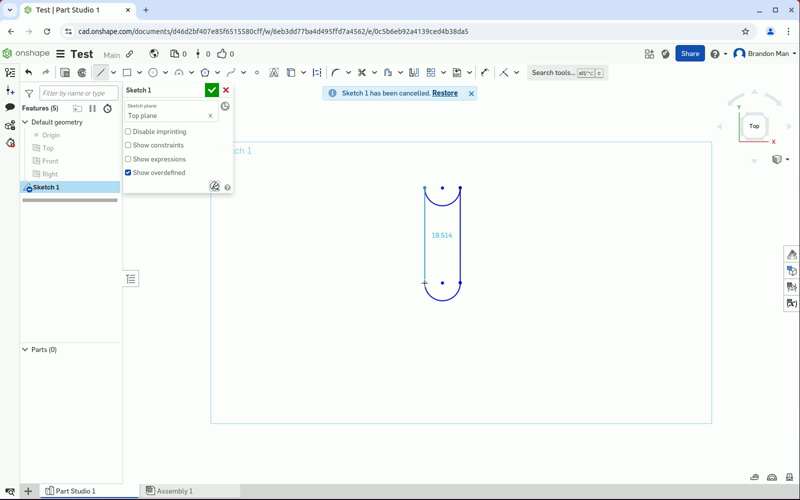
key(esc)
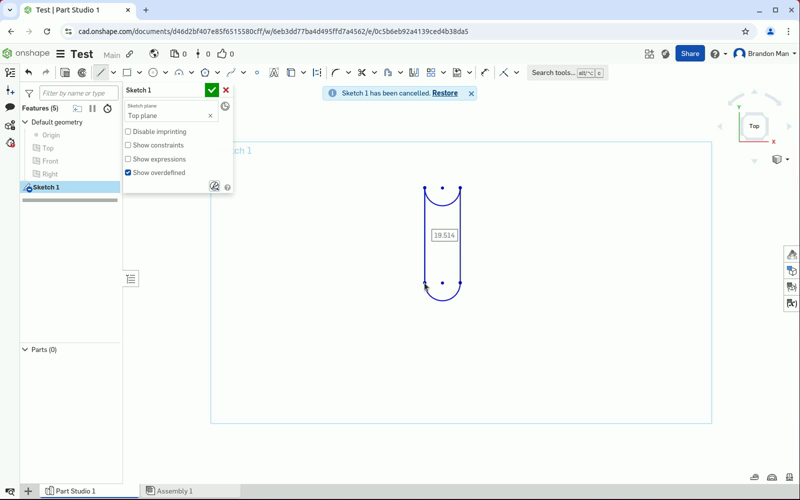
mouse_move(435, 269)
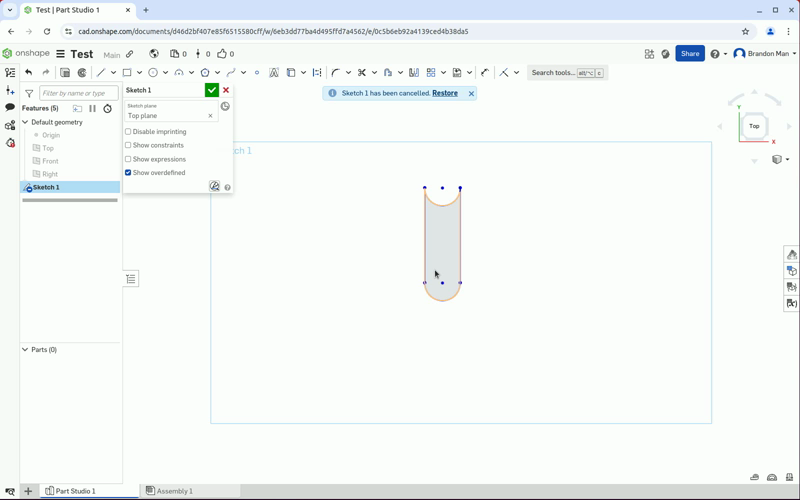
scroll(6)
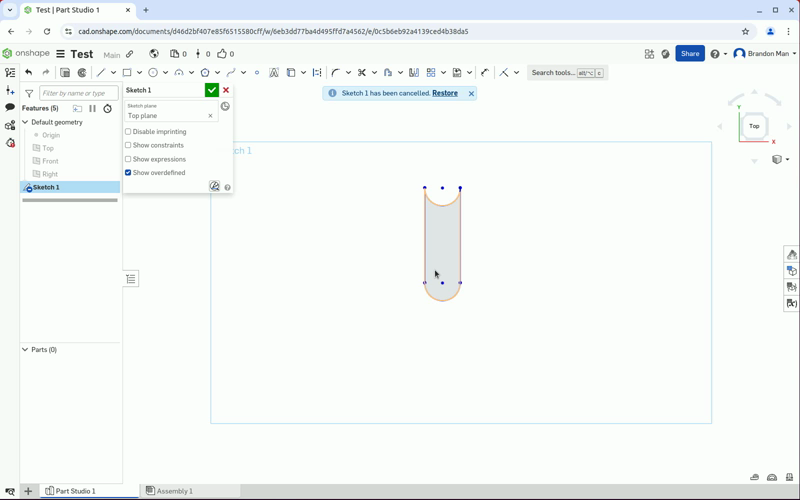
scroll(6)
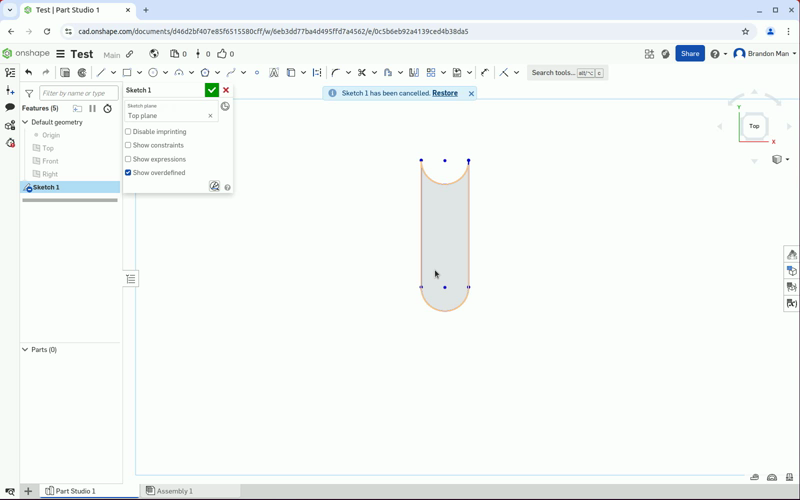
scroll(6)
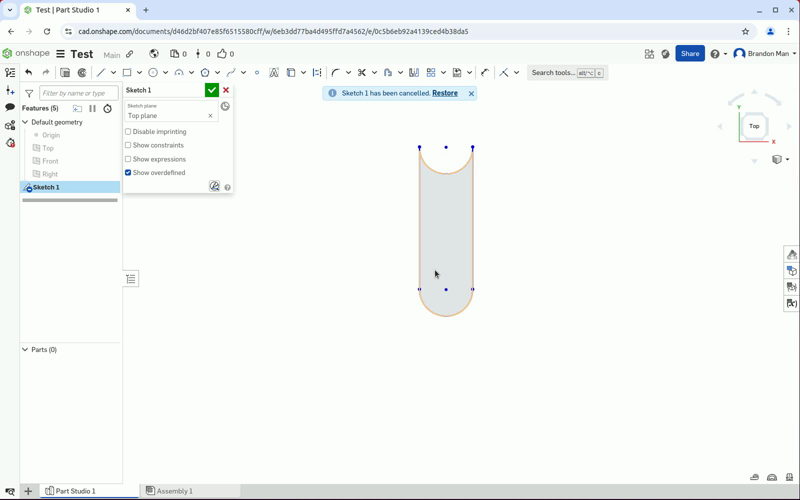
scroll(6)
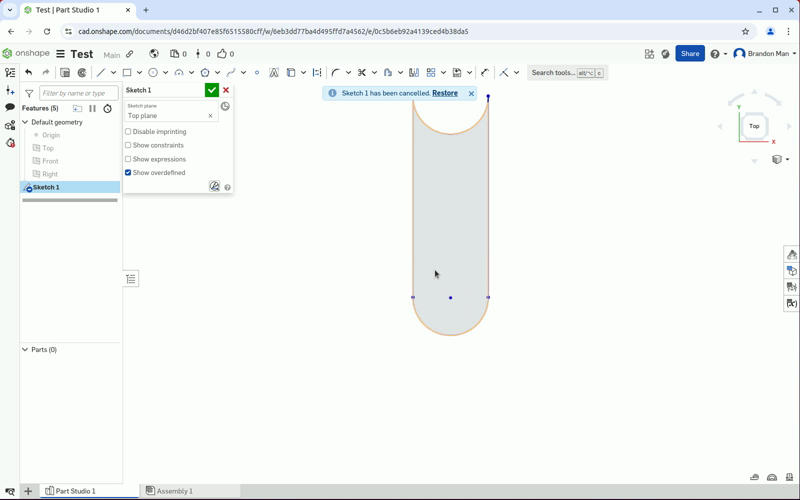
scroll(6)
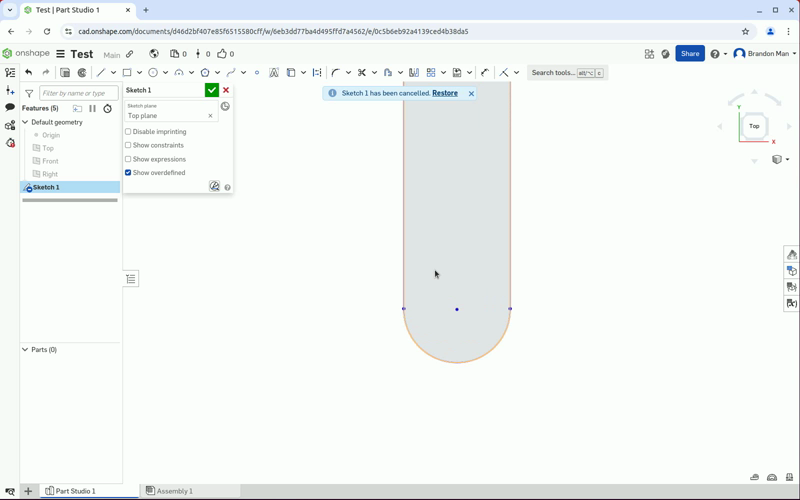
scroll(6)
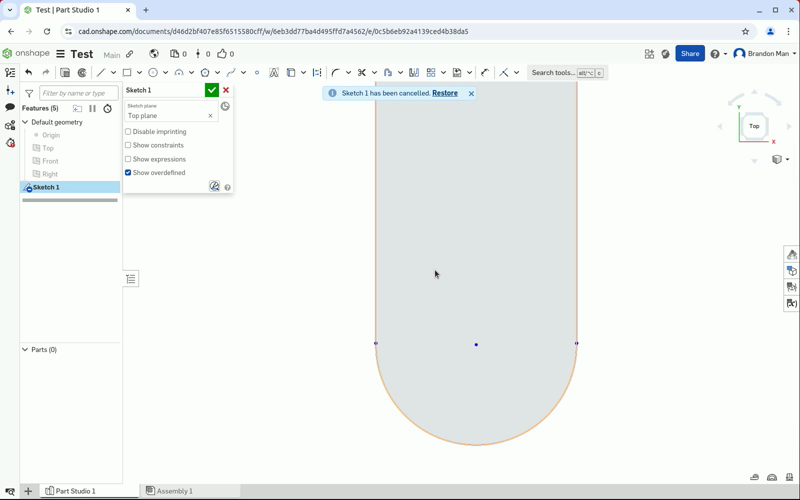
scroll(6)
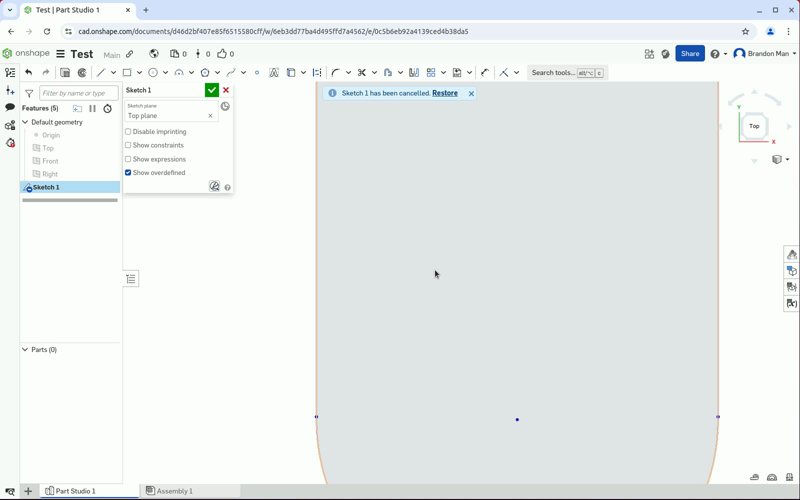
click(435, 269)
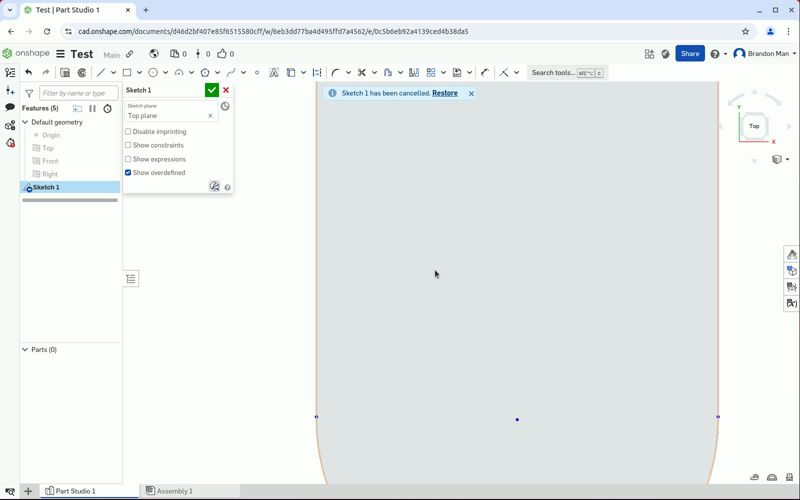
scroll(-6)
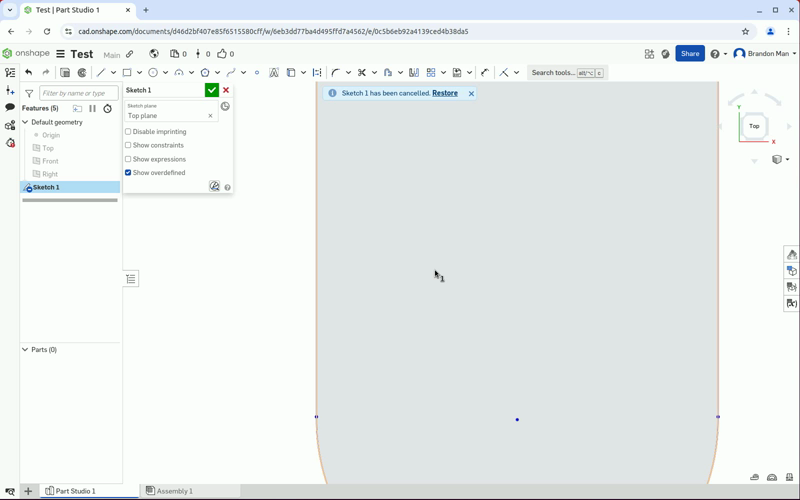
scroll(-6)
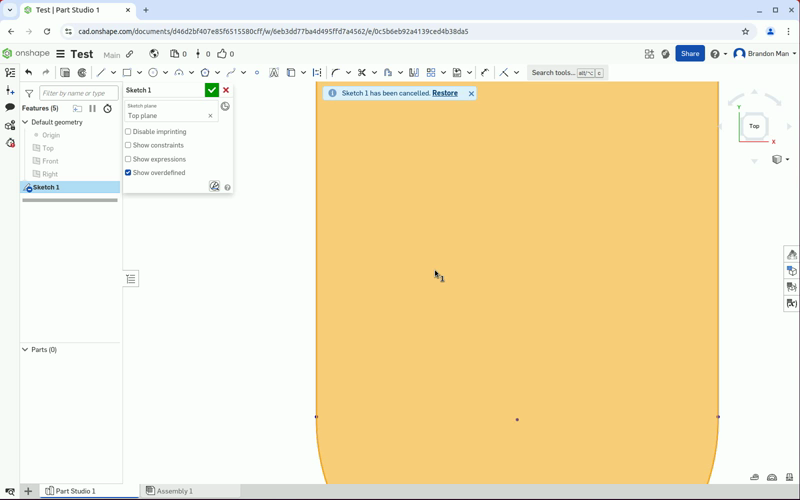
scroll(-6)
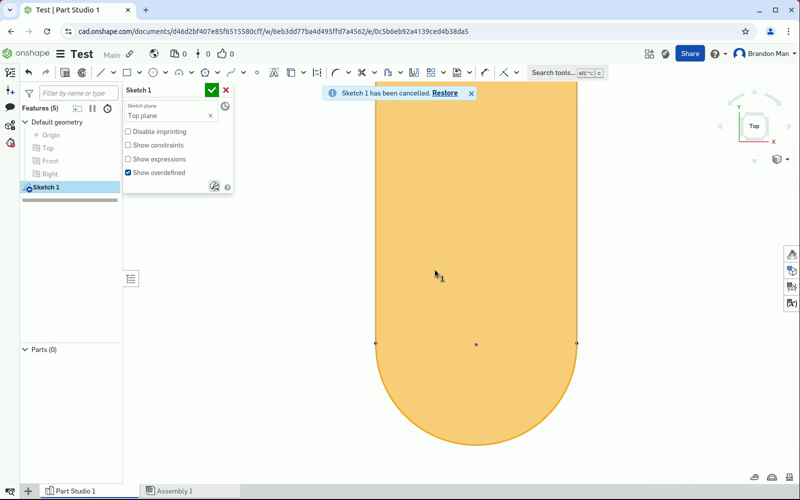
scroll(-6)
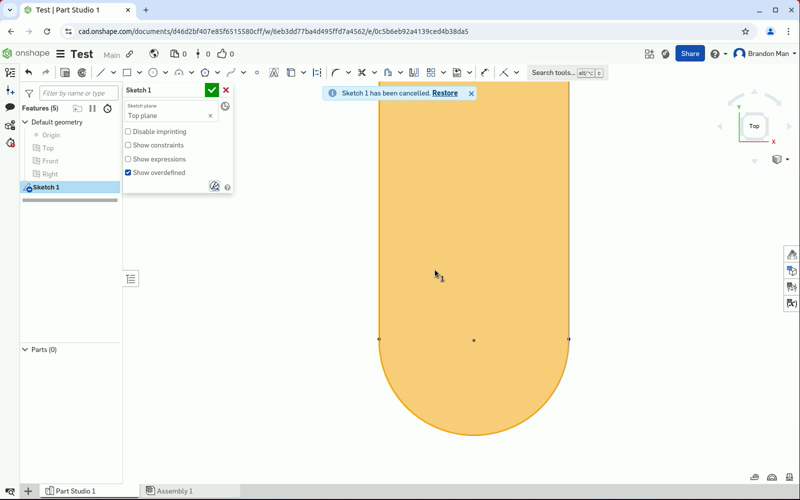
scroll(-6)
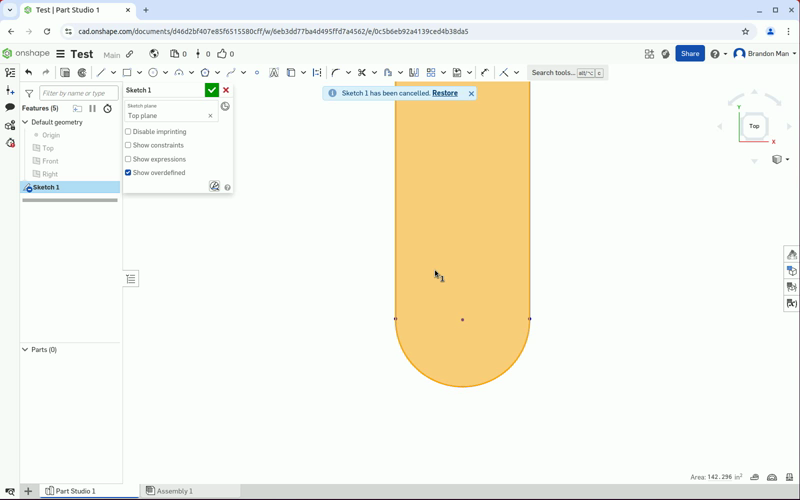
scroll(-6)
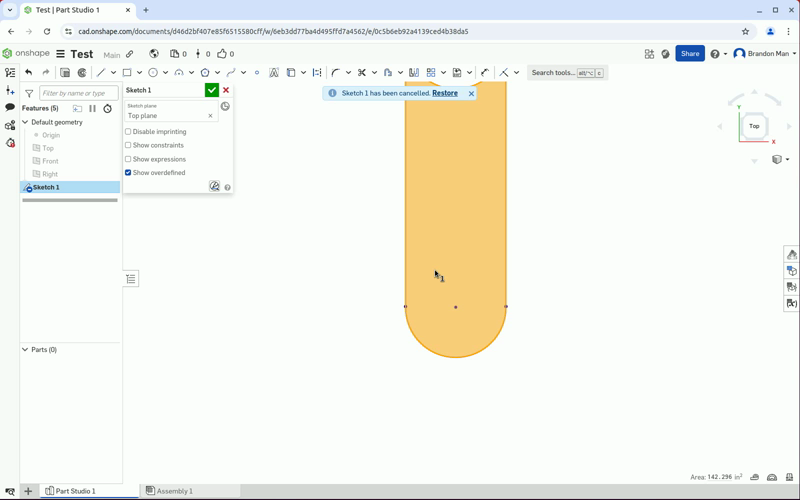
scroll(-6)
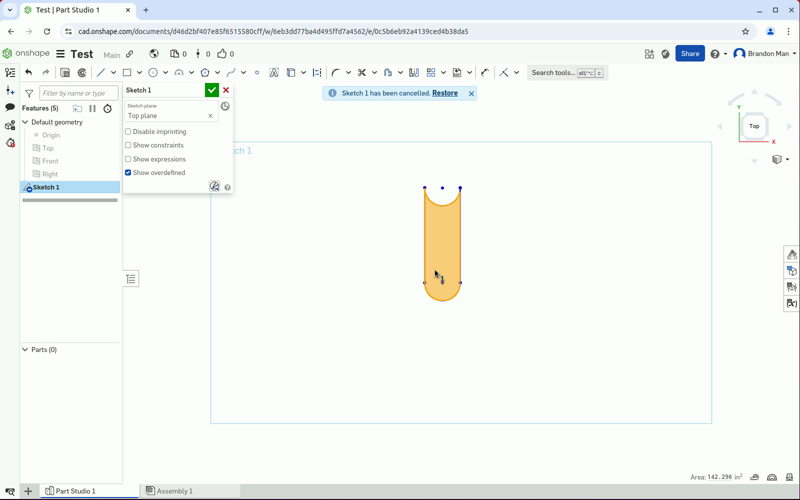
mouse_move(73, 352)
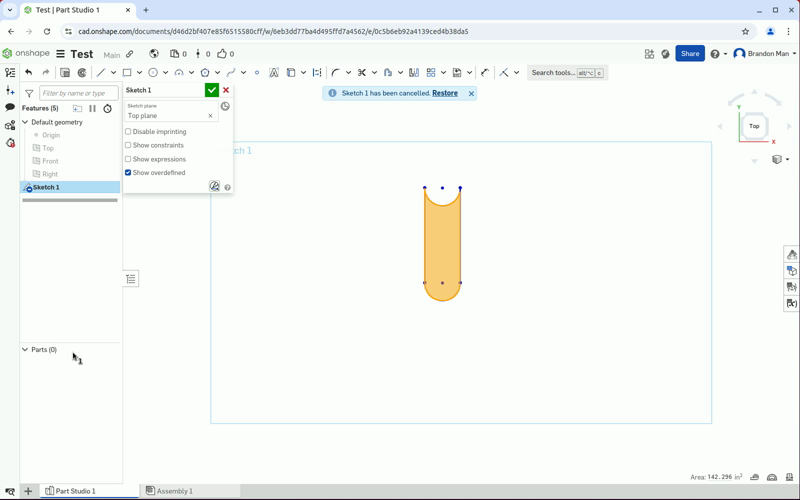
key(shift+y)
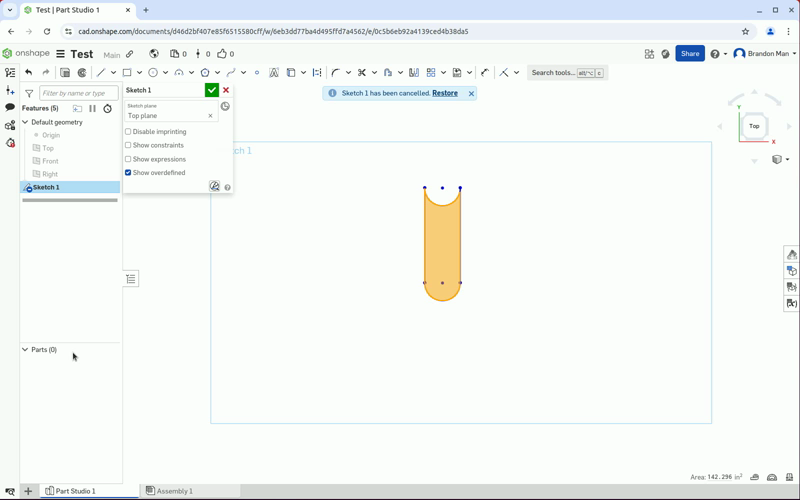
key(shift+e)
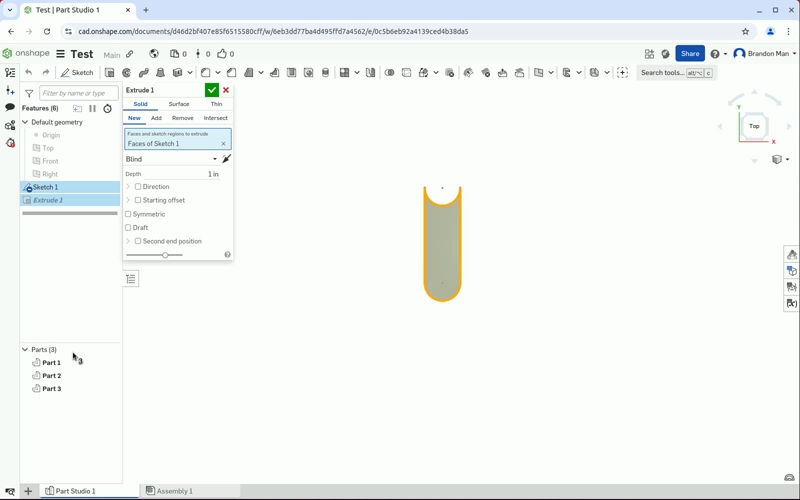
mouse_move(143, 106)
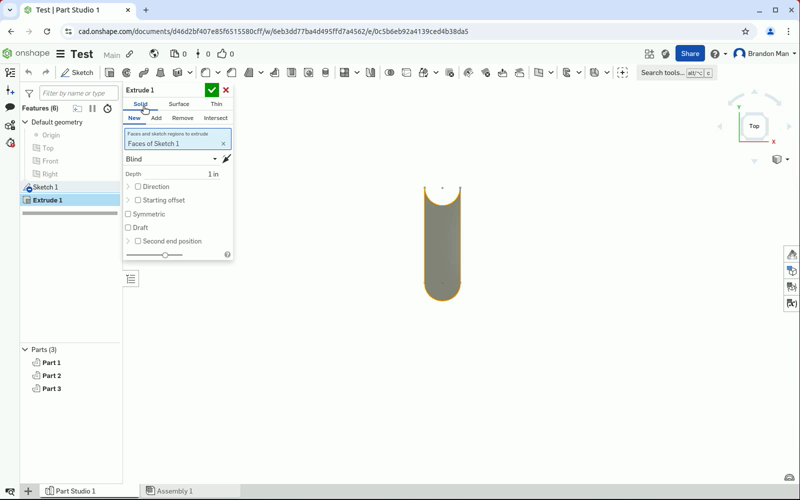
click(143, 106)
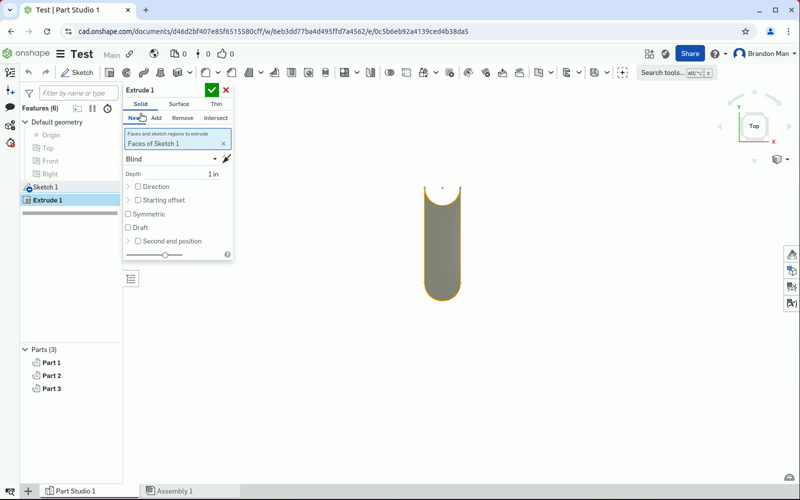
mouse_move(137, 120)
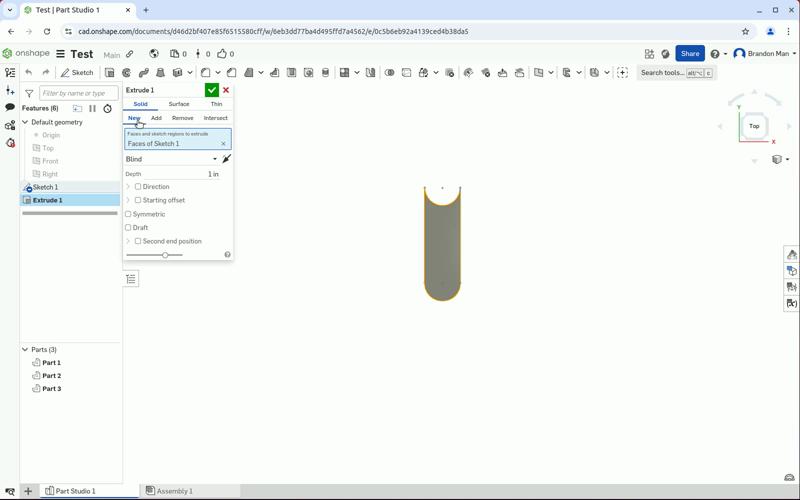
click(137, 120)
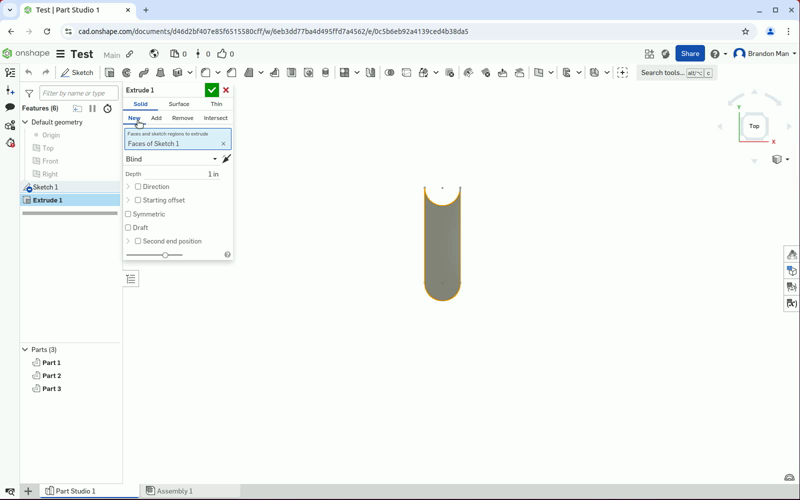
key(tab, 4)
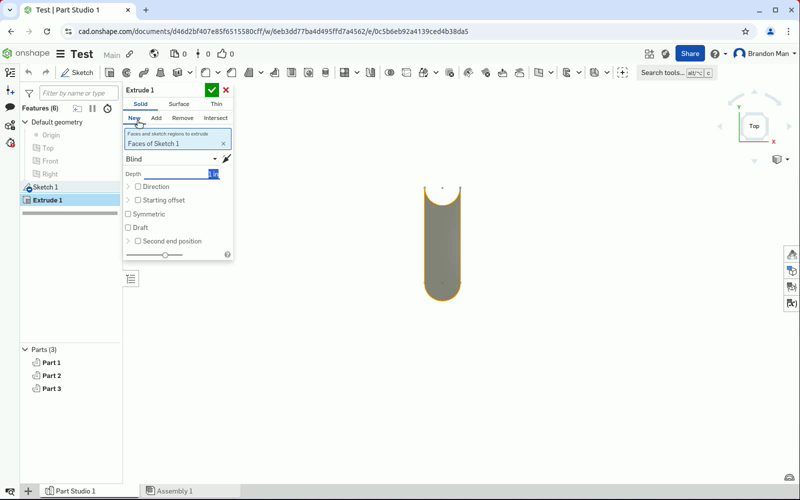
text(3.851)
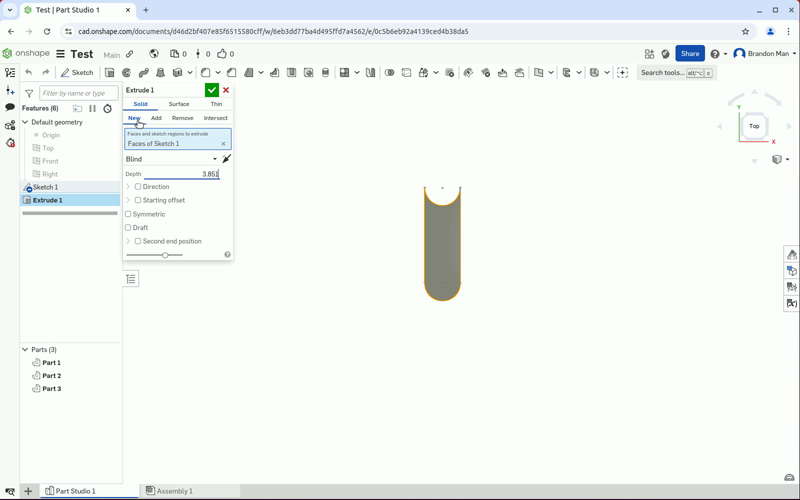
key(enter)
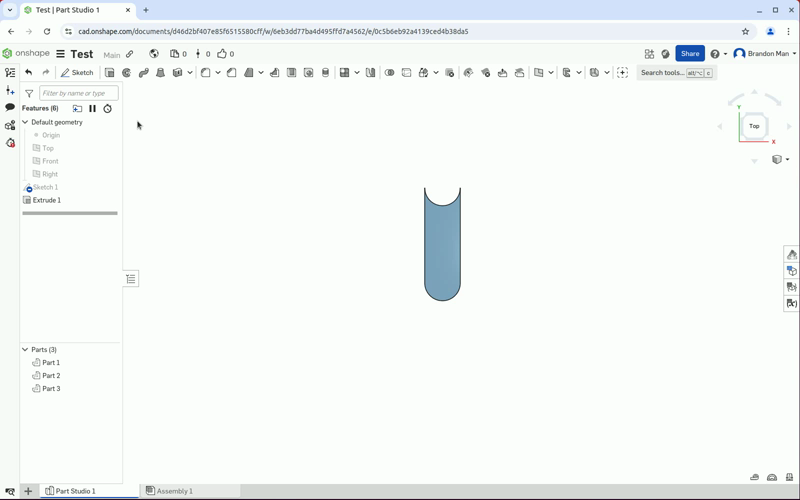
key(shift+h)
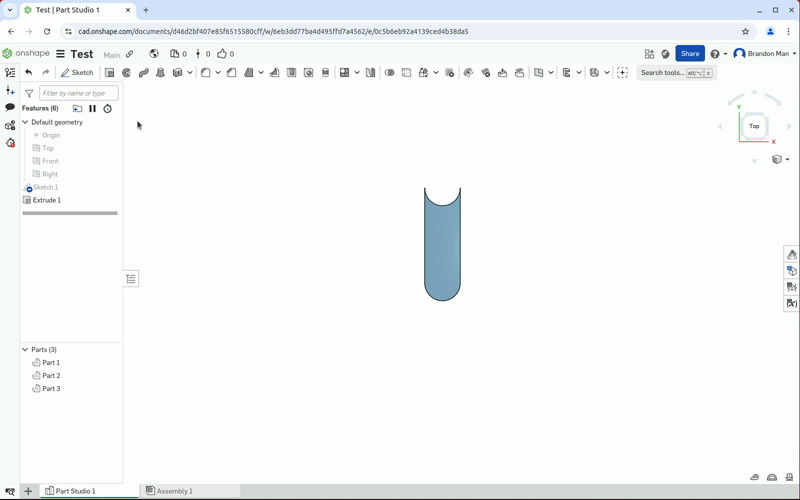
key(shift+h)
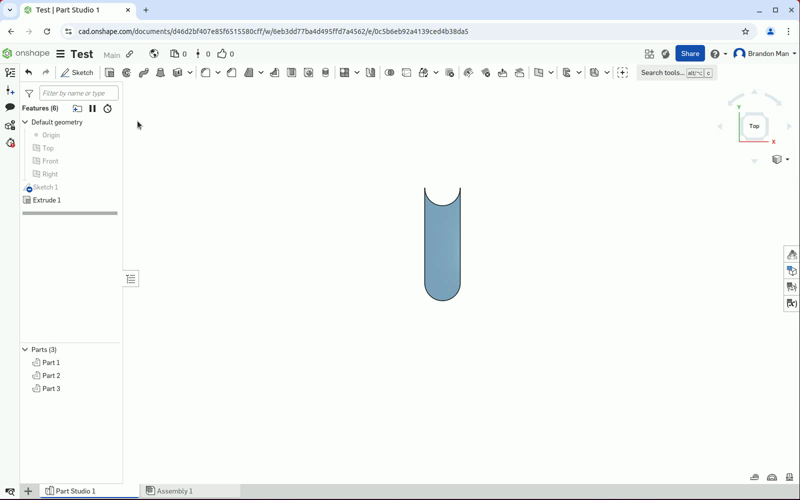
mouse_move(73, 189)
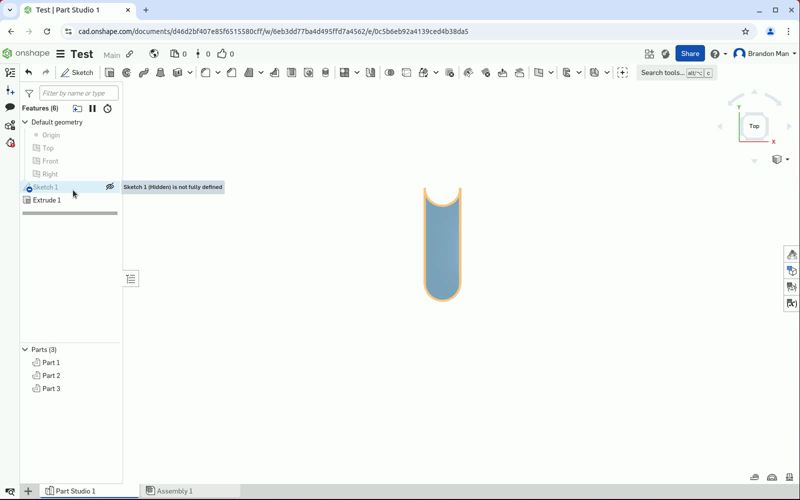
click(73, 189)
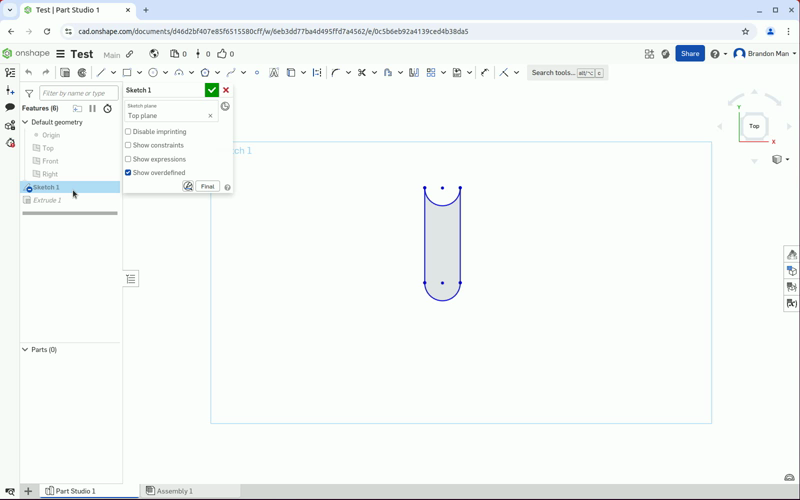
mouse_move(229, 92)
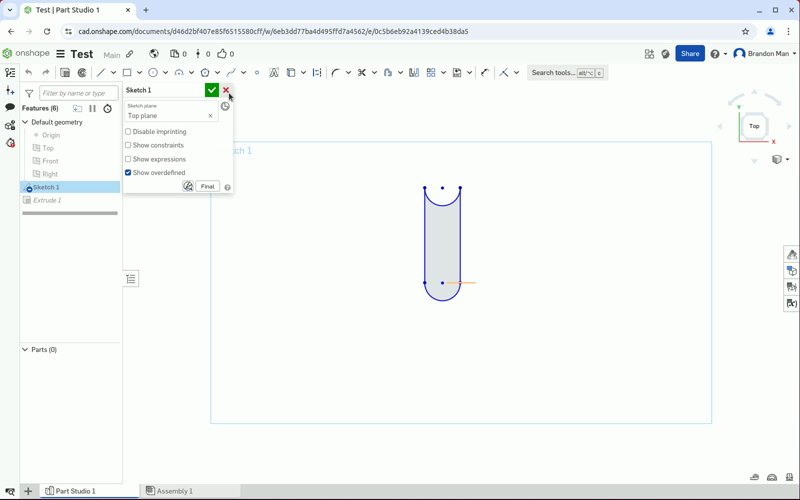
click(229, 92)
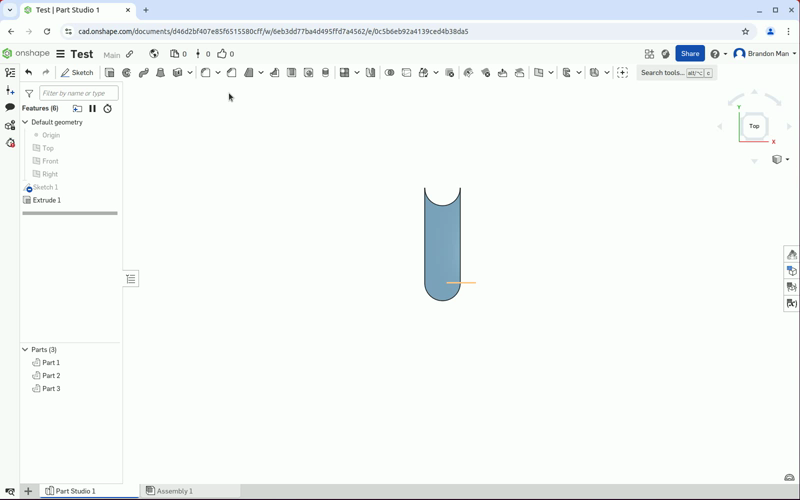
mouse_move(541, 75)
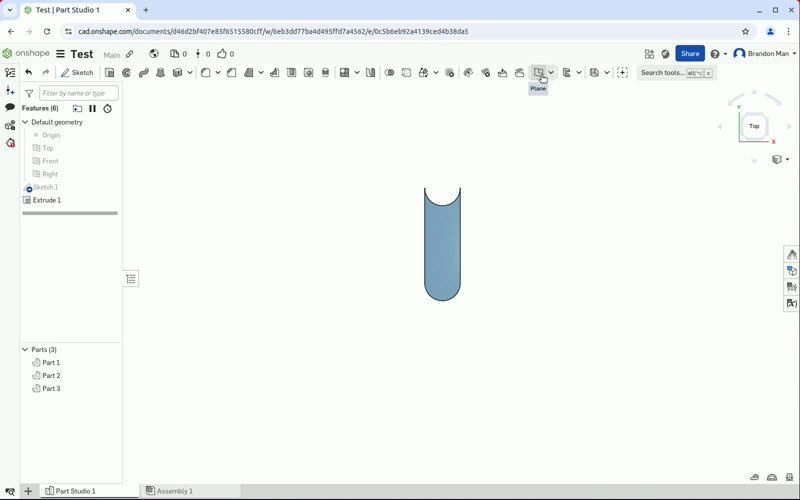
click(541, 75)
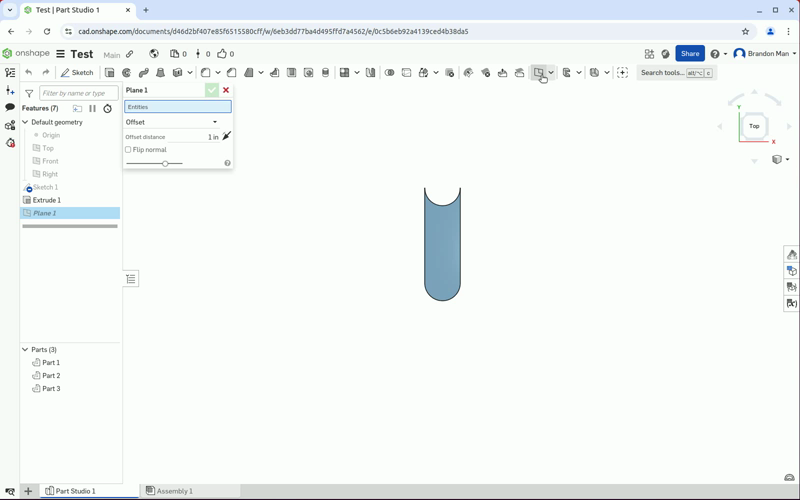
mouse_move(73, 150)
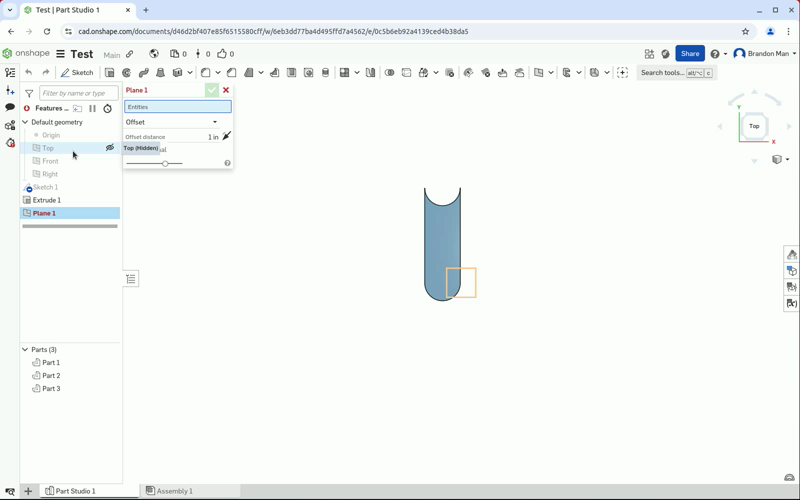
click(73, 150)
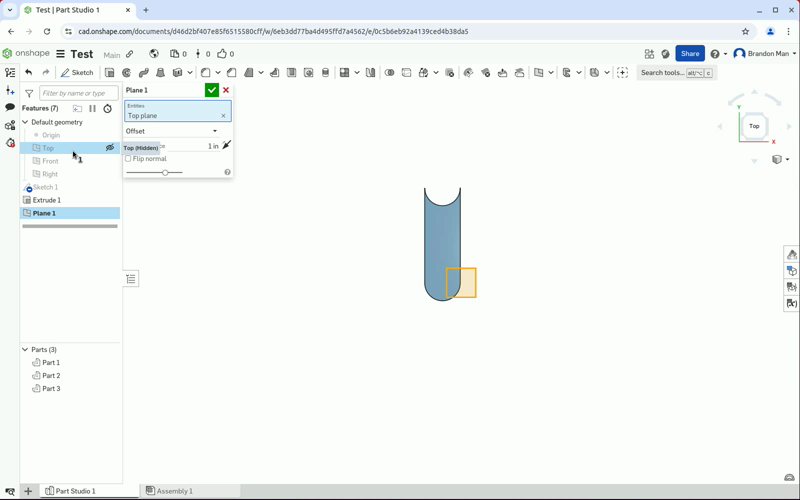
key(tab, 2)
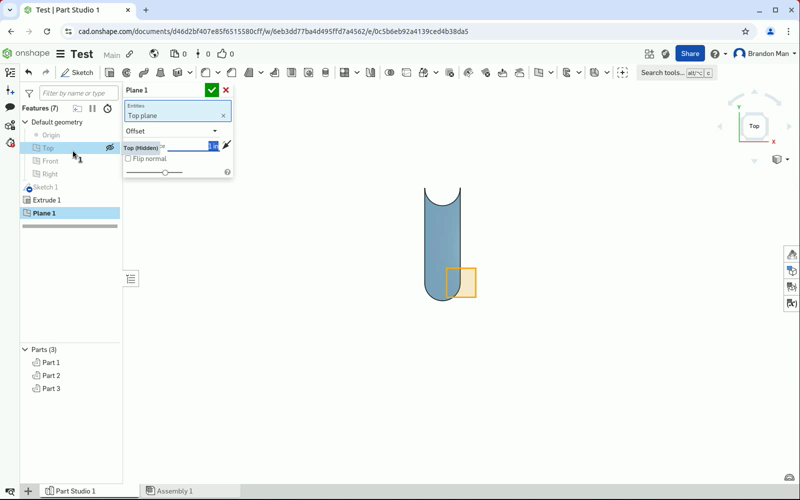
text(3.851)
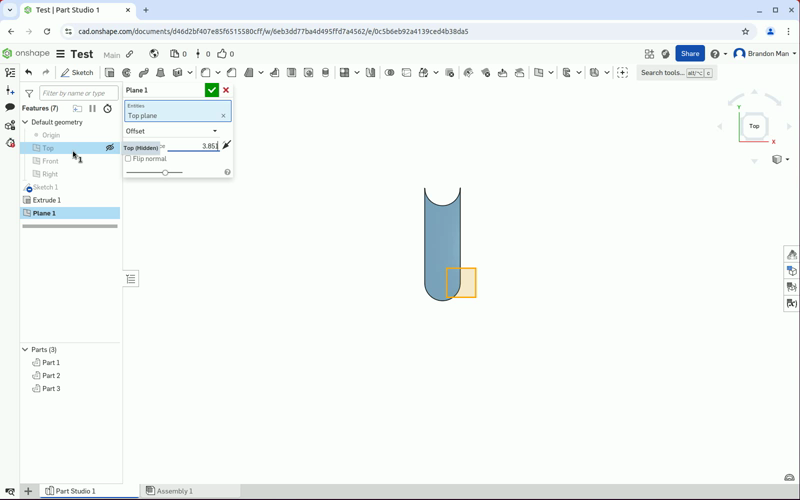
key(enter, 2)
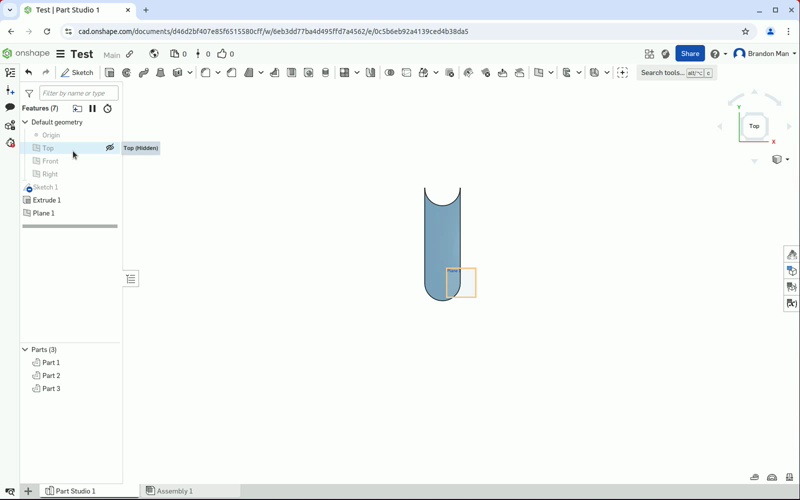
key(shift+s)
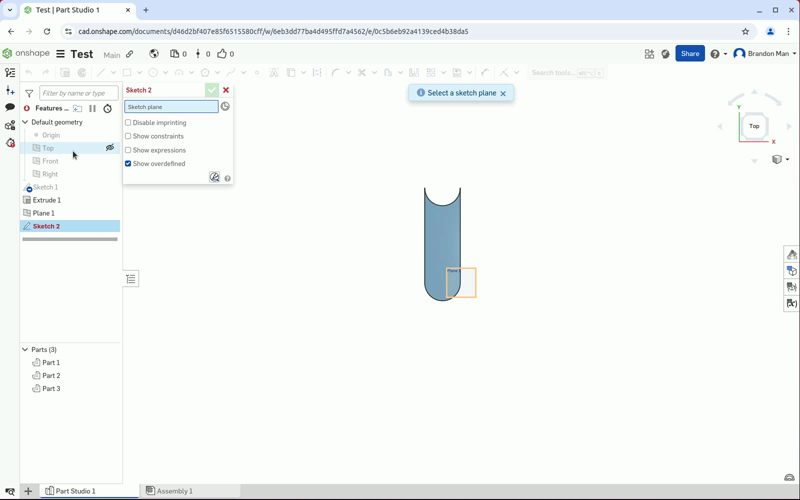
mouse_move(73, 215)
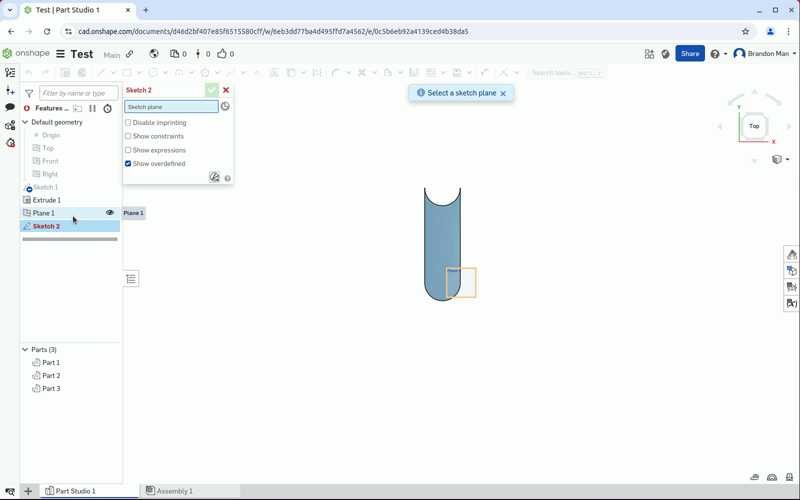
click(73, 215)
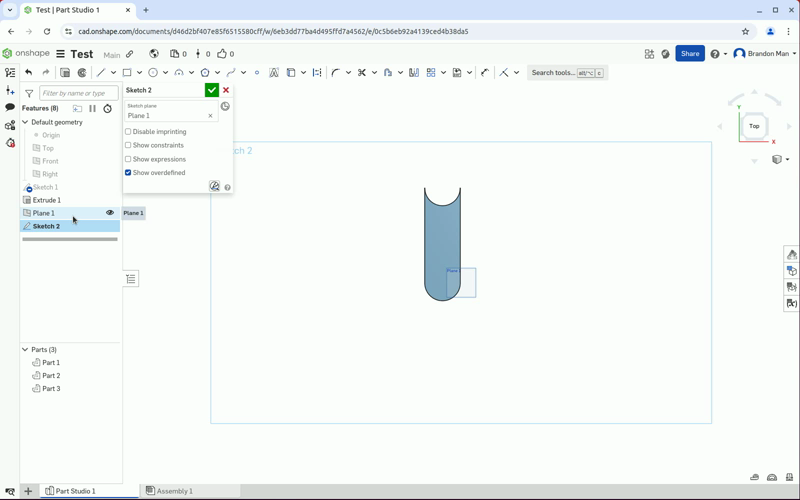
mouse_move(73, 352)
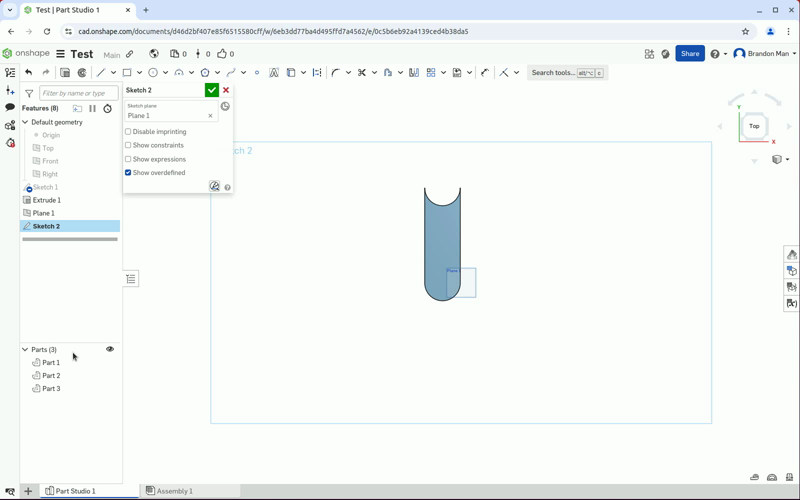
key(y)
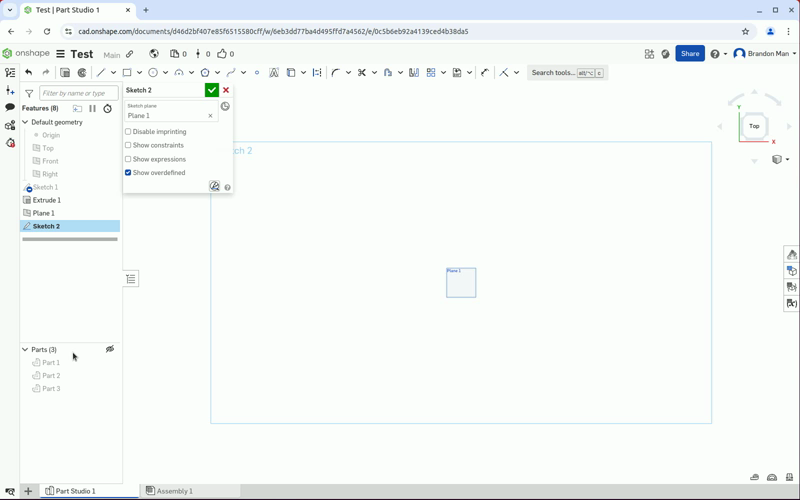
key(l)
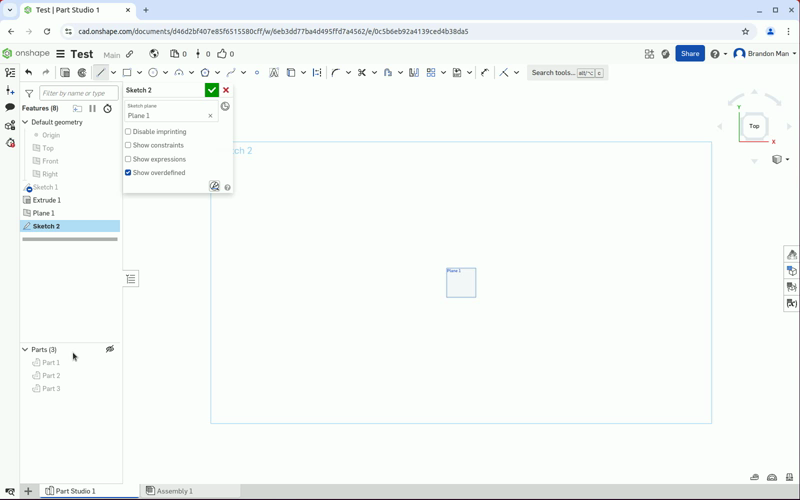
key_down(shift)
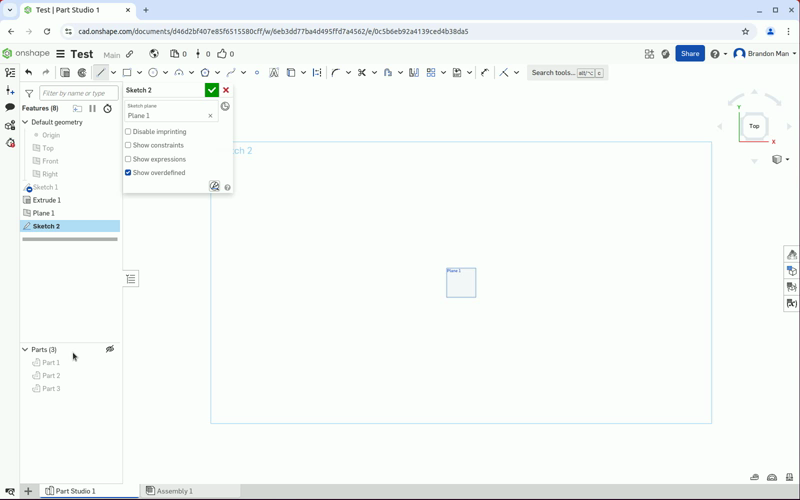
mouse_move(433, 262)
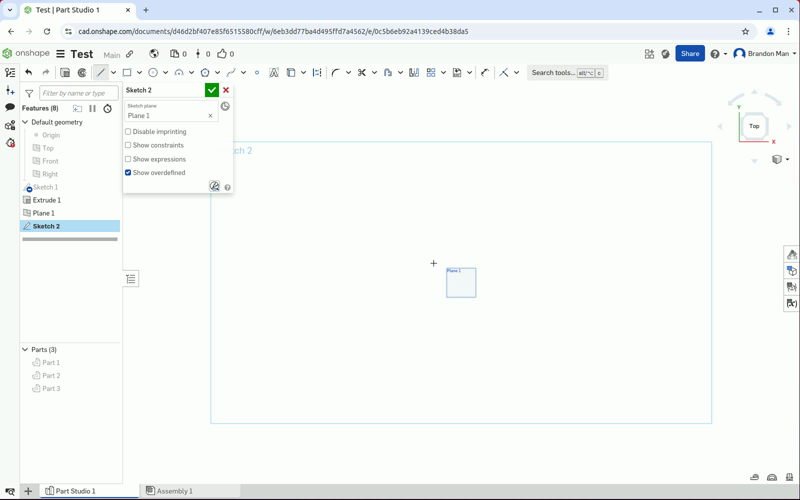
click(433, 262)
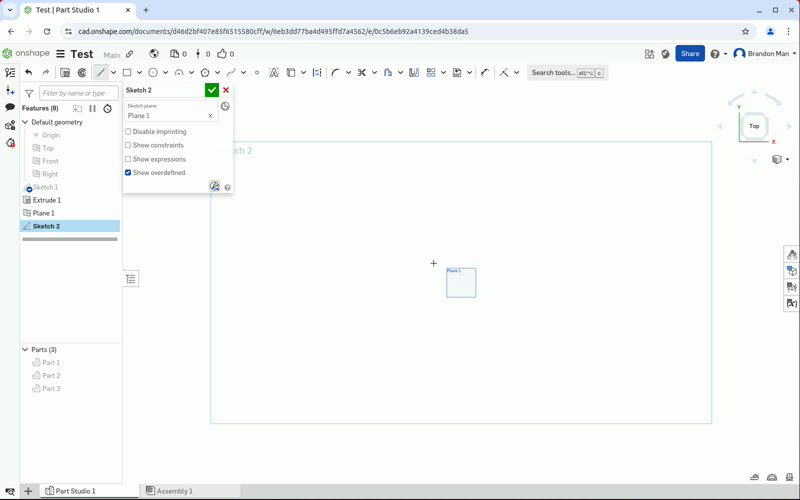
key_up(shift)
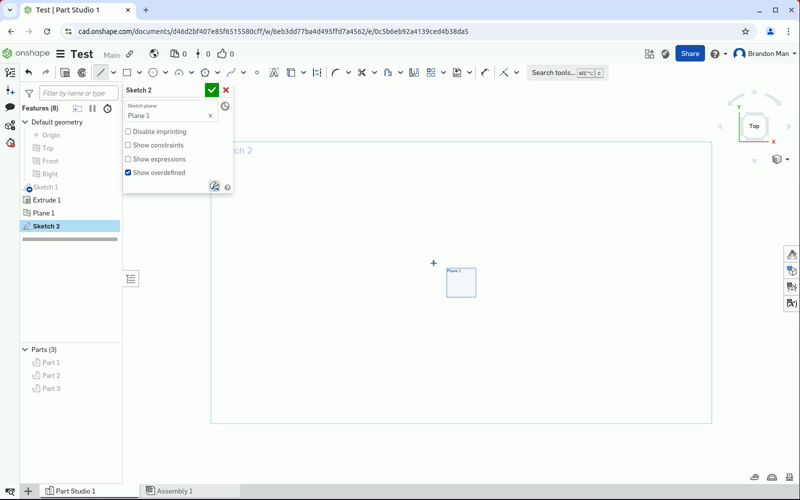
key_down(shift)
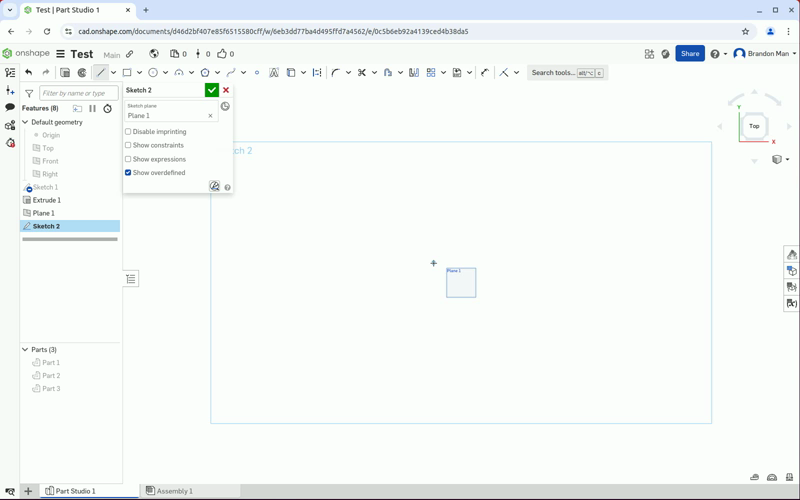
mouse_move(463, 262)
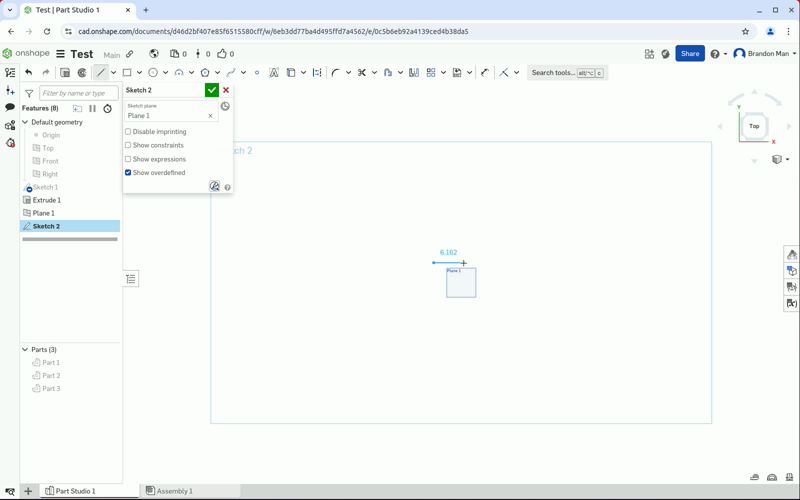
mouse_move(450, 262)
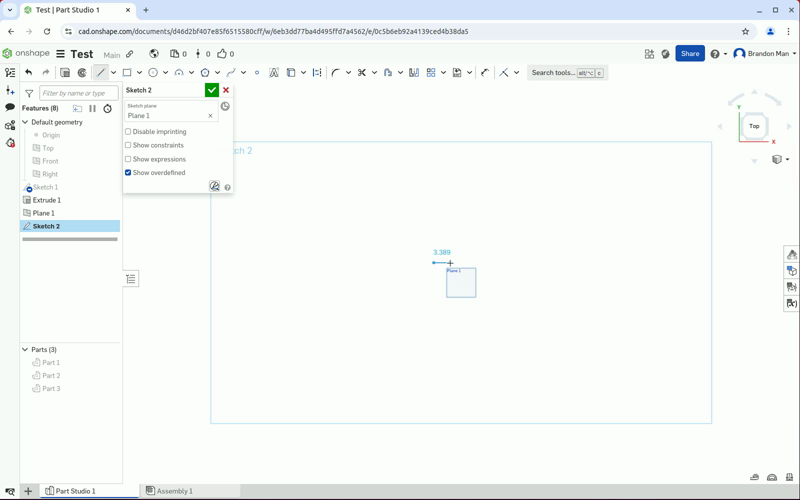
click(450, 262)
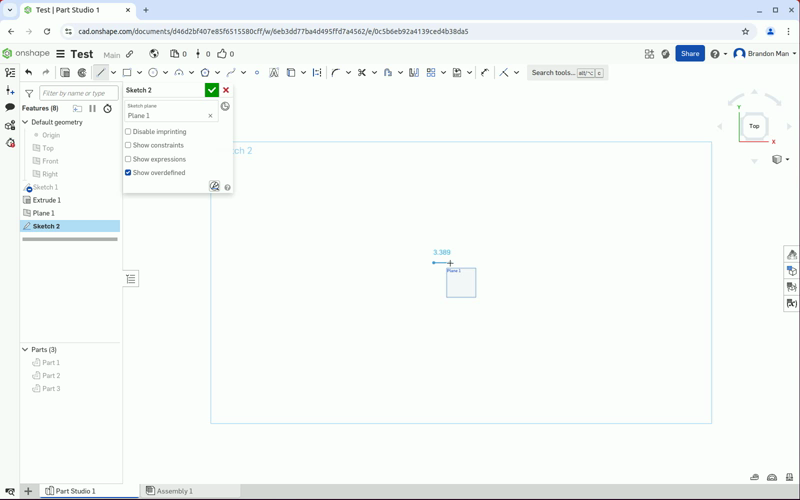
key_up(shift)
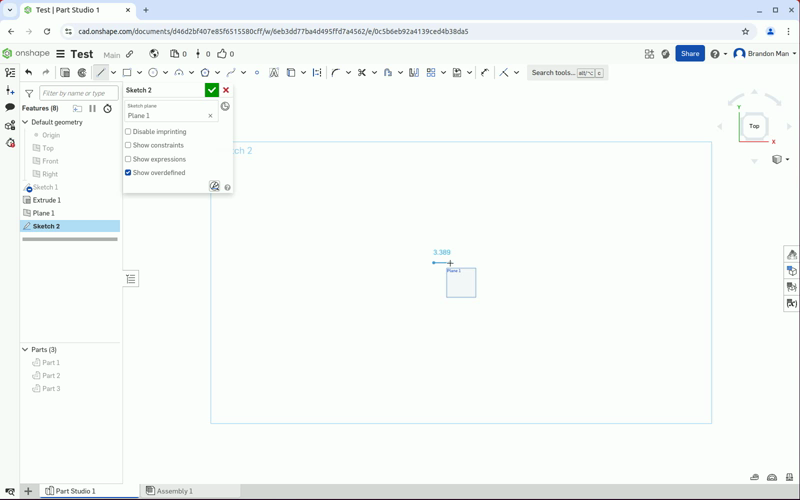
key_down(shift)
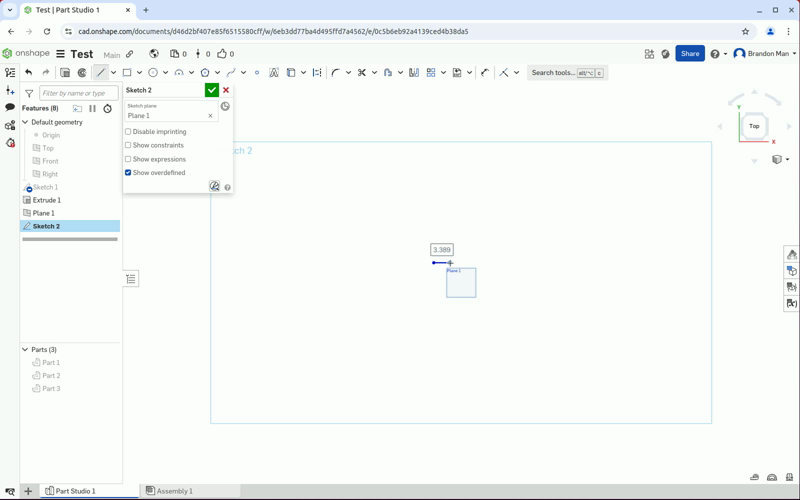
mouse_move(450, 202)
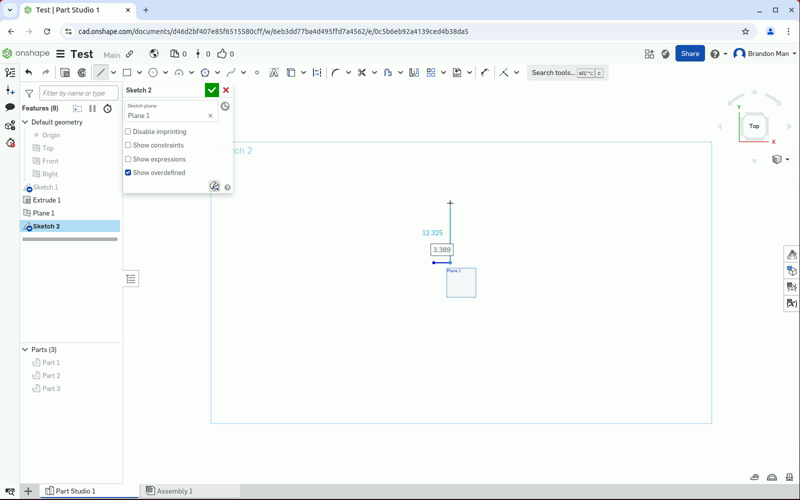
click(450, 202)
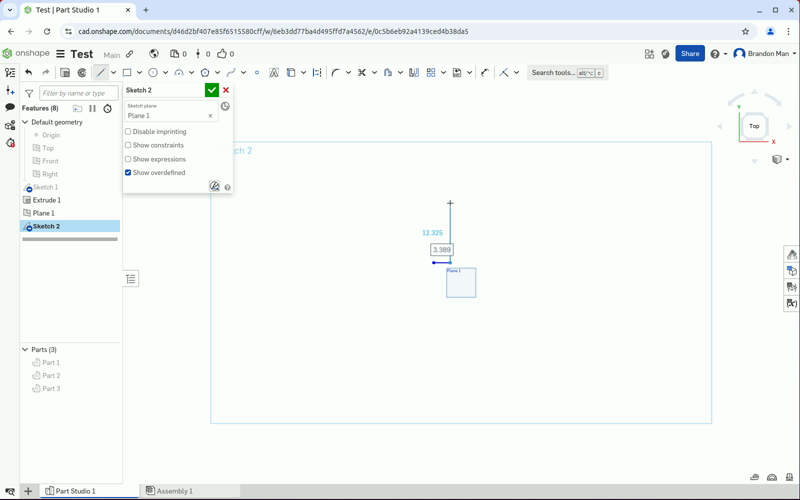
key_up(shift)
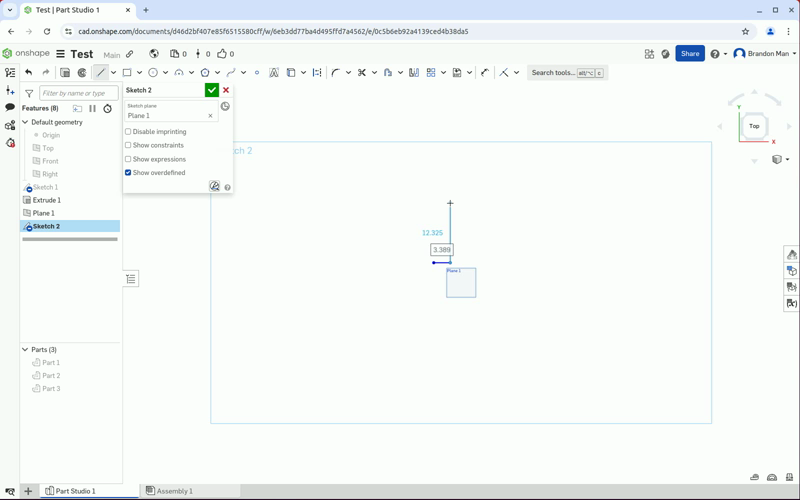
key_down(shift)
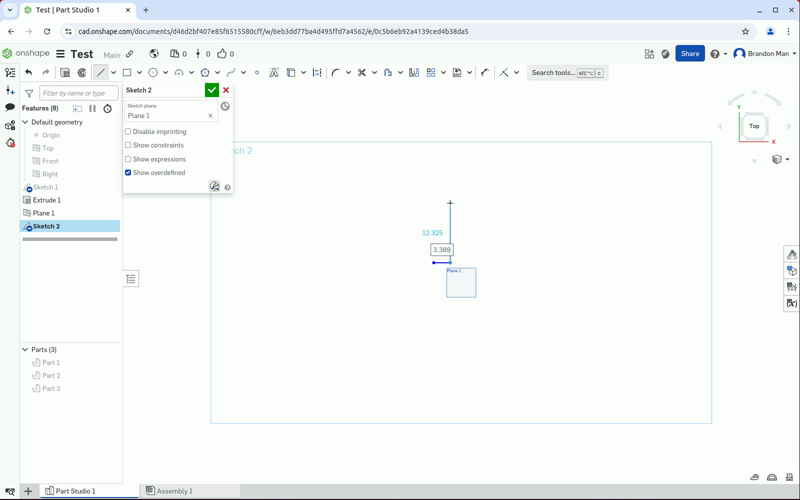
mouse_move(480, 202)
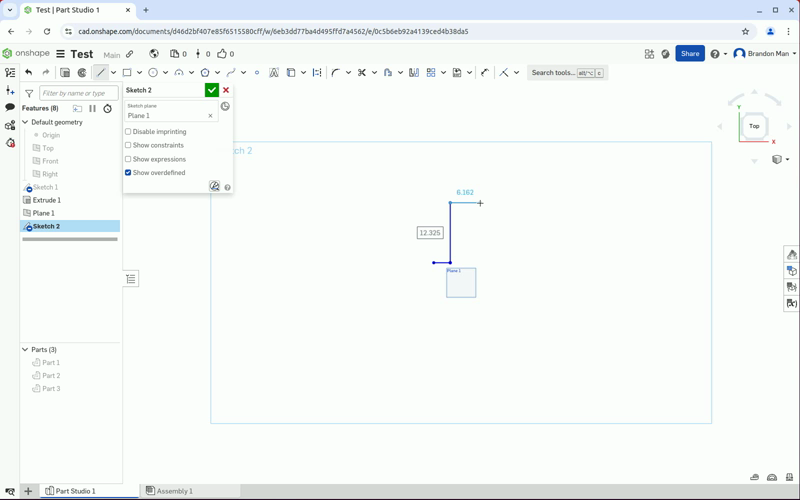
mouse_move(433, 202)
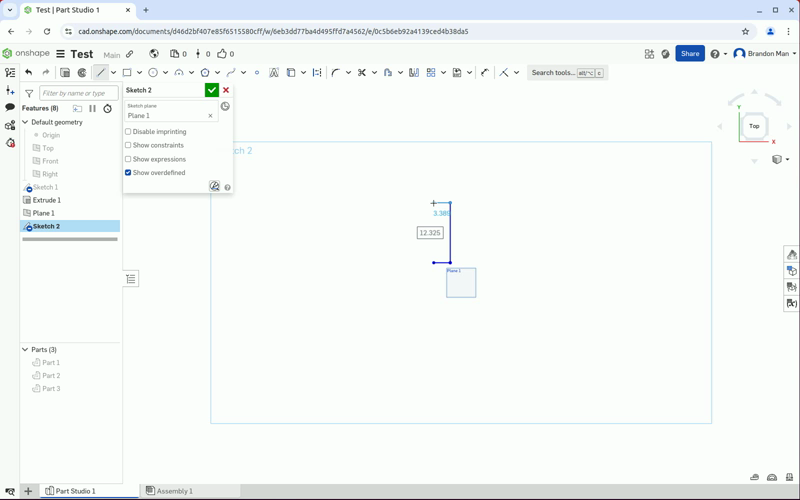
click(433, 202)
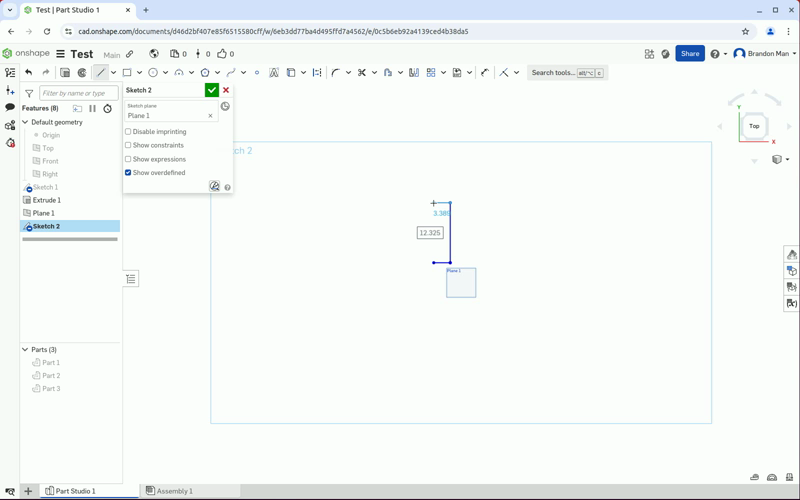
key_up(shift)
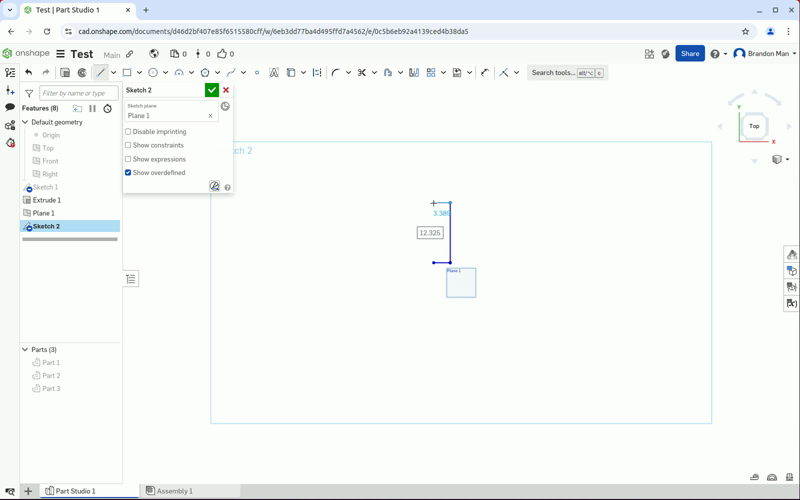
key_down(shift)
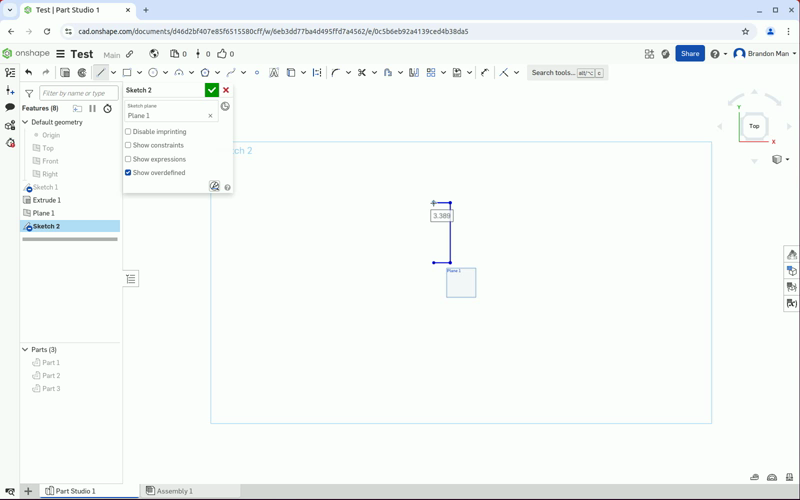
mouse_move(433, 262)
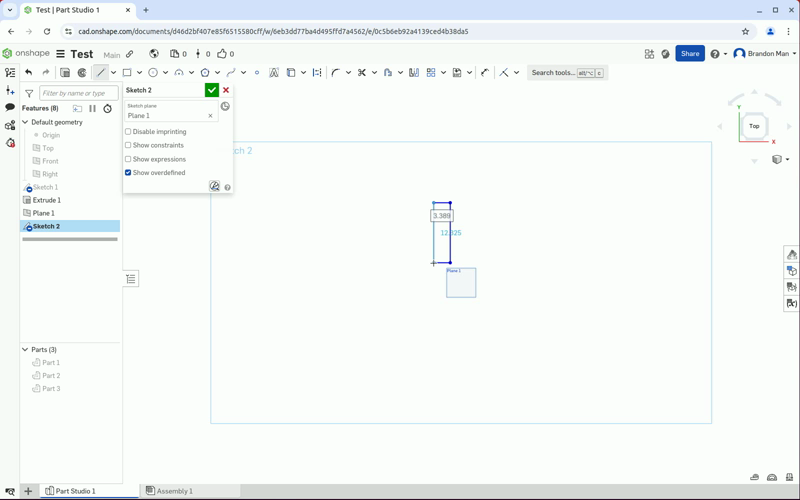
key_up(shift)
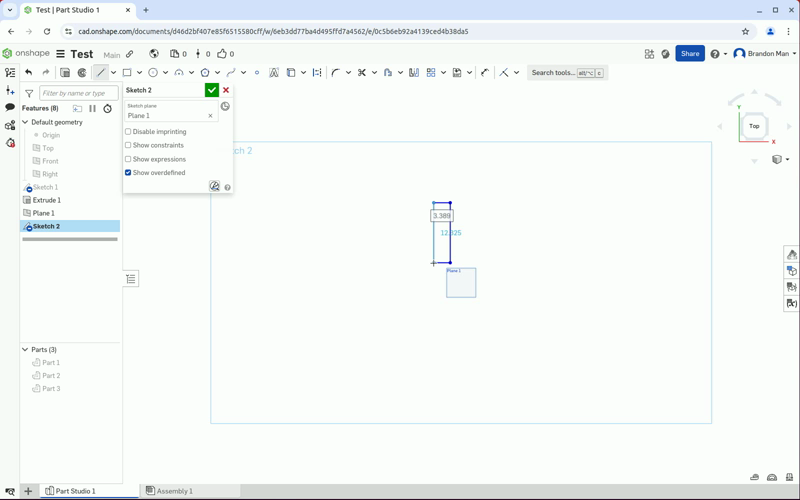
click(433, 262)
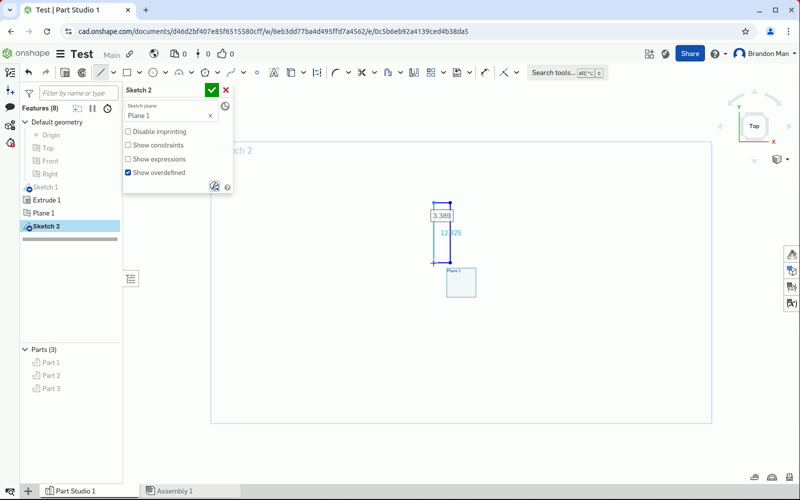
key(esc)
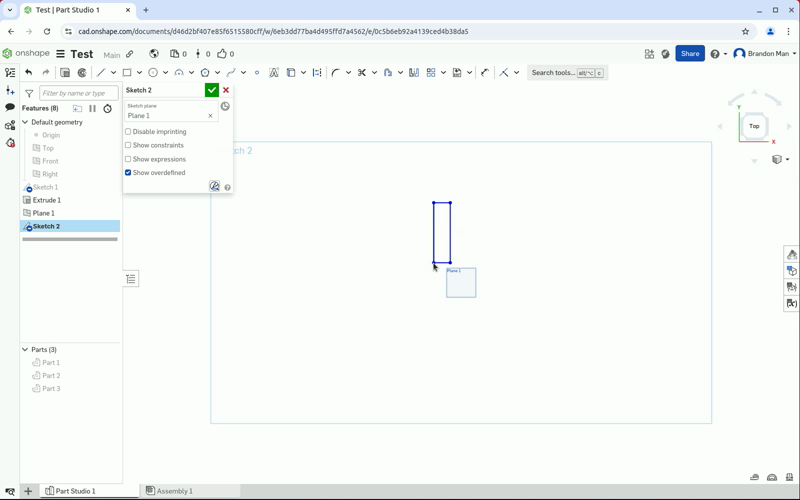
mouse_move(436, 214)
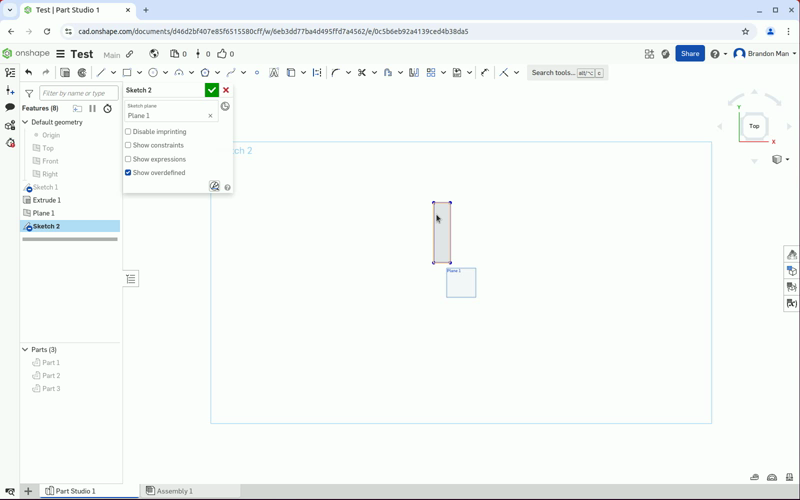
scroll(6)
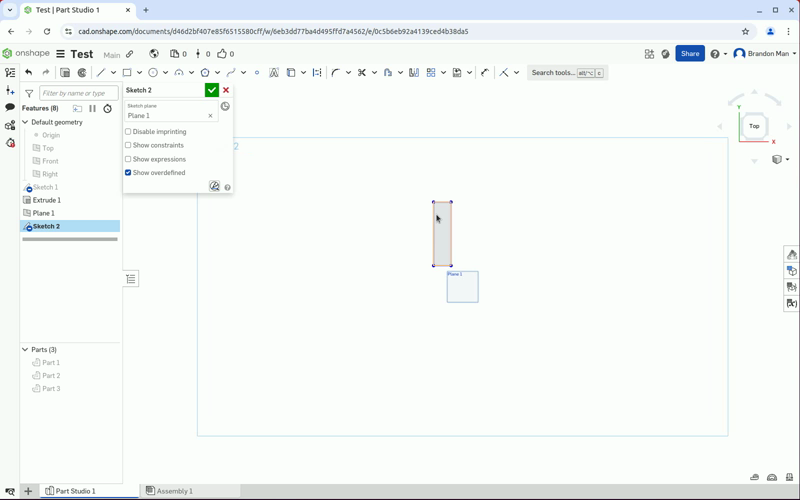
scroll(6)
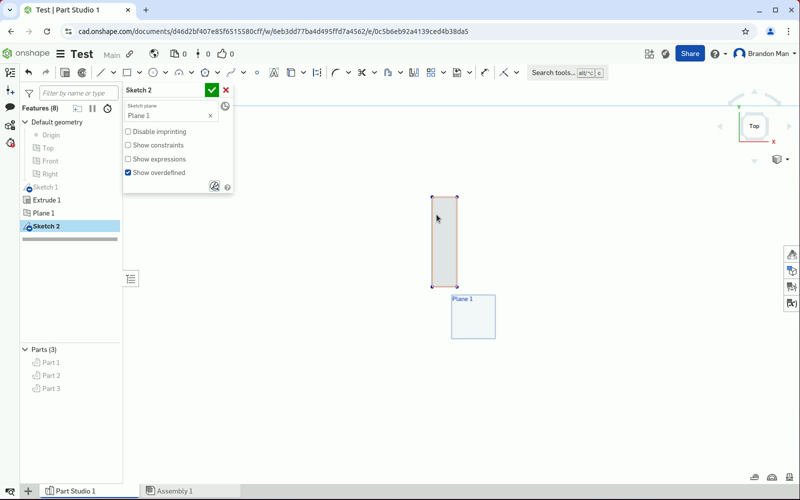
scroll(6)
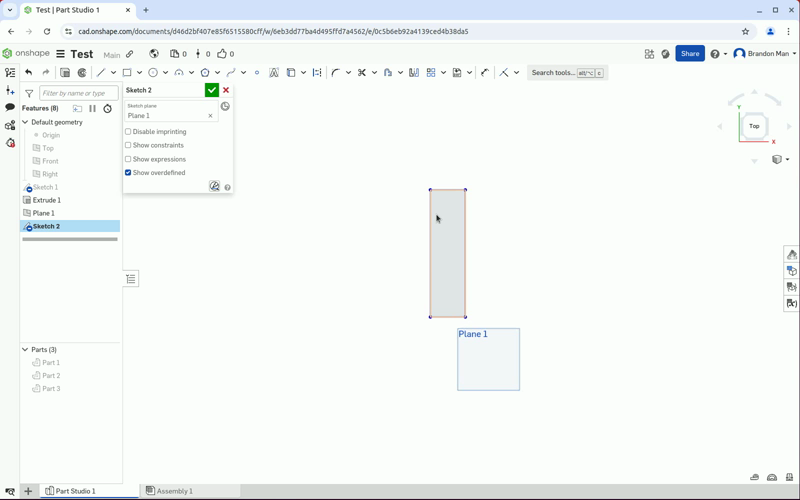
scroll(6)
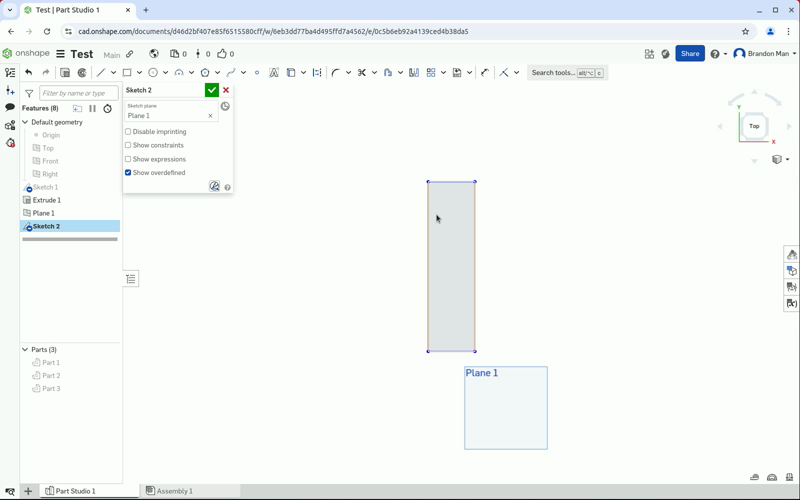
scroll(6)
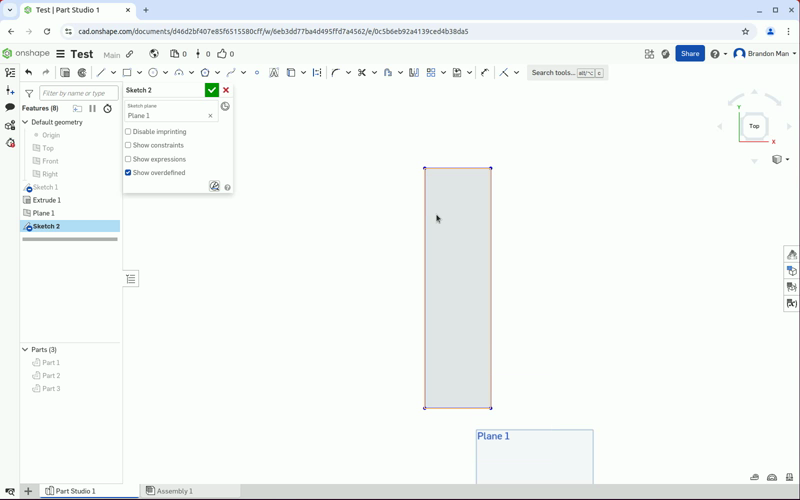
scroll(6)
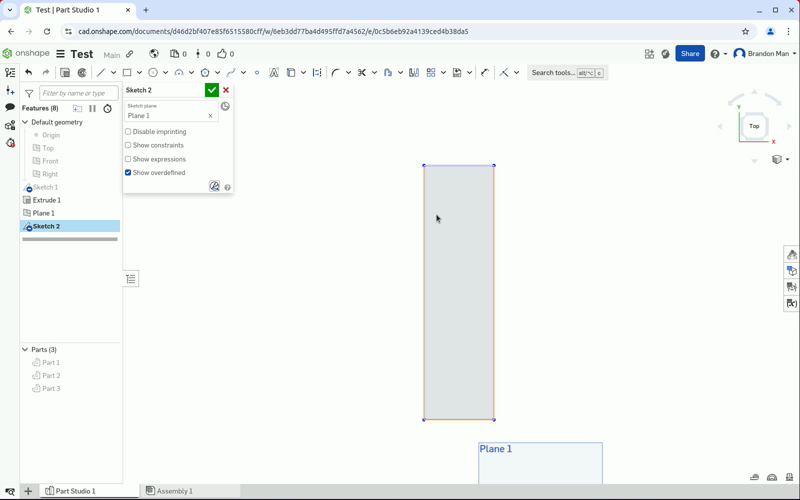
scroll(6)
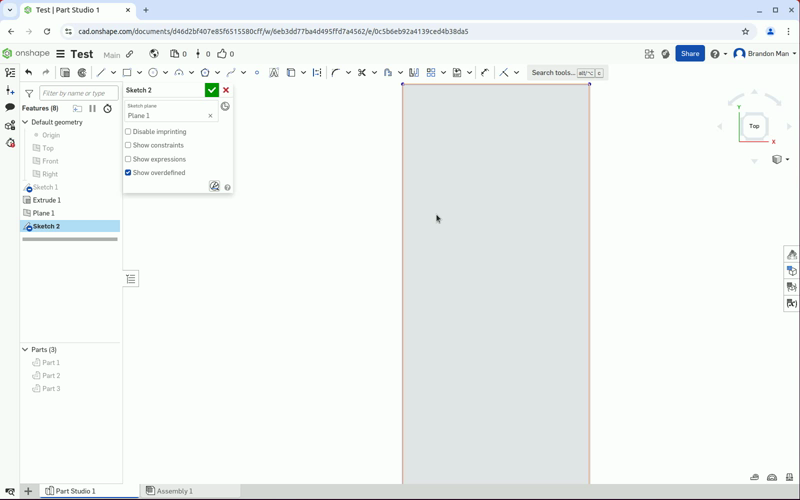
click(436, 214)
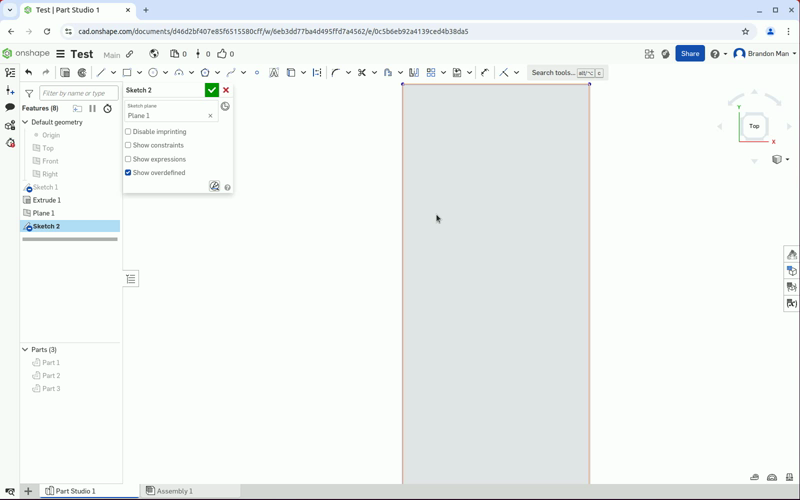
scroll(-6)
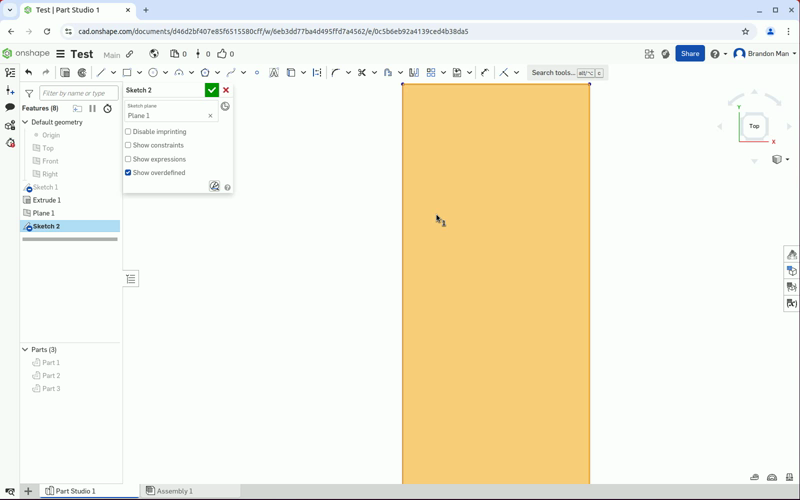
scroll(-6)
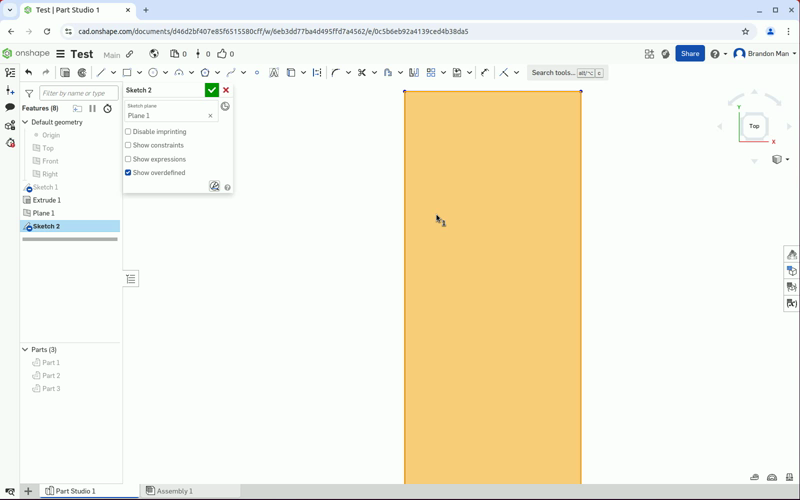
scroll(-6)
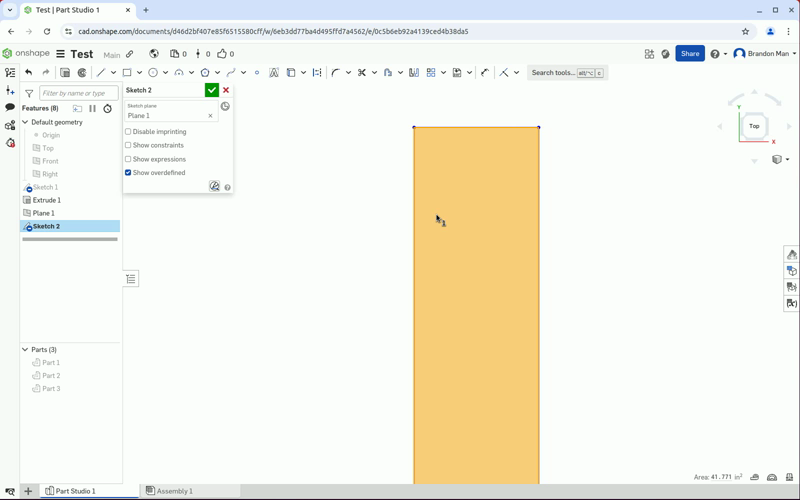
scroll(-6)
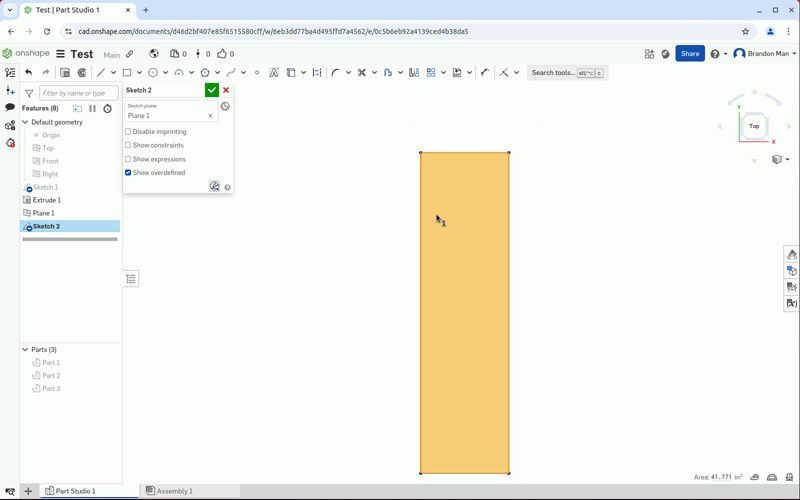
scroll(-6)
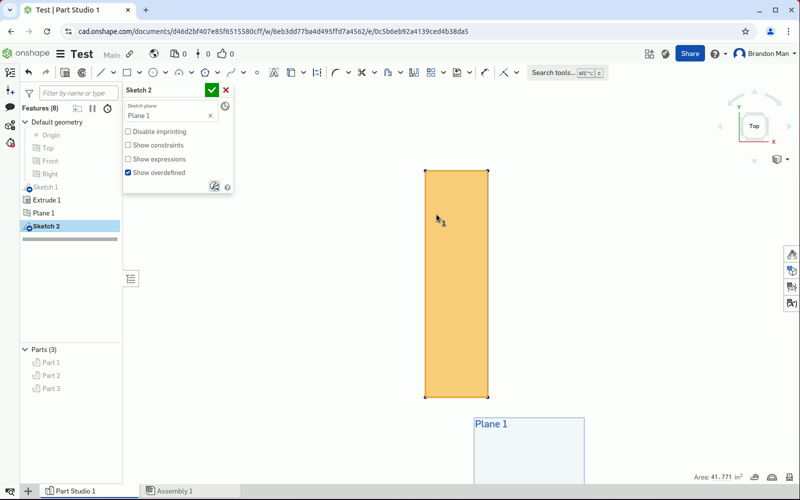
scroll(-6)
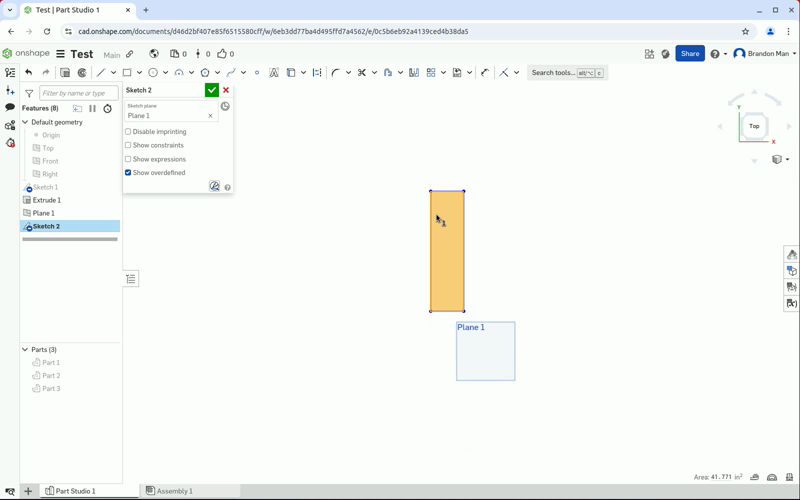
scroll(-6)
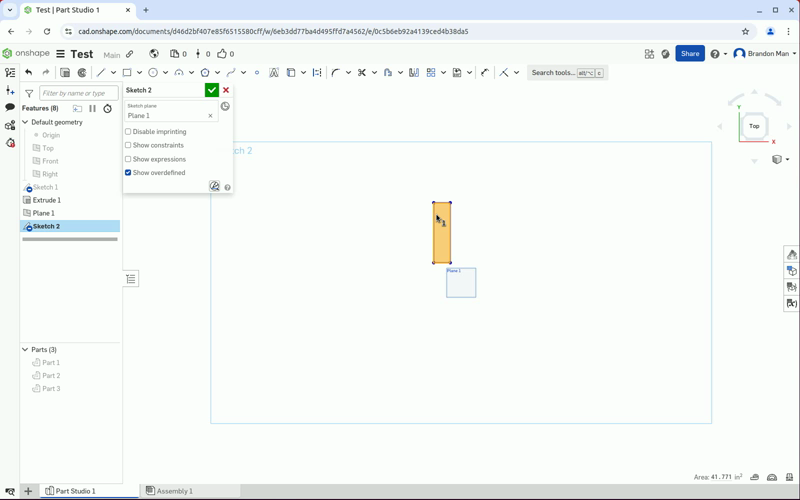
mouse_move(73, 352)
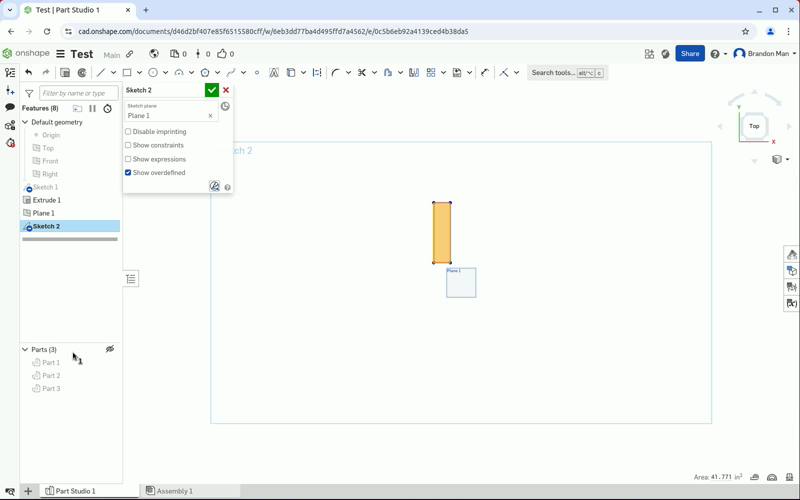
key(shift+y)
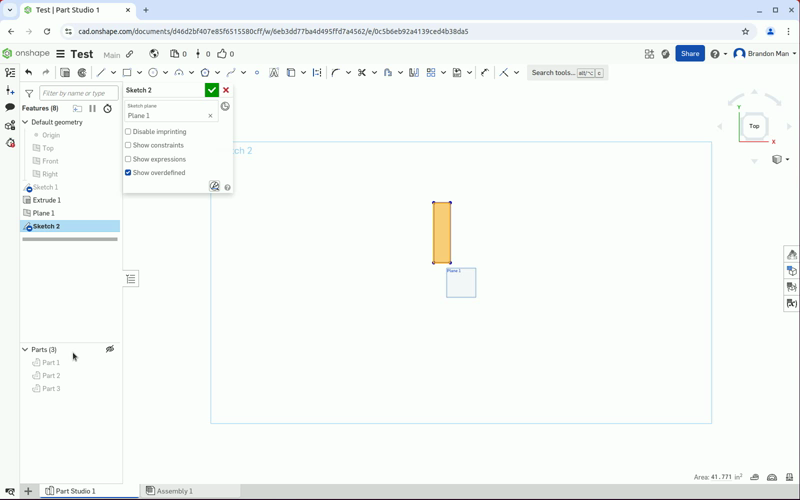
key(shift+e)
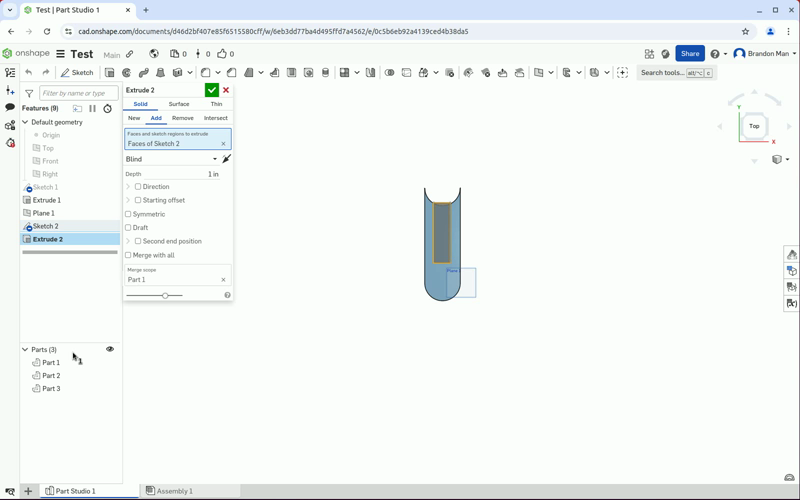
mouse_move(143, 106)
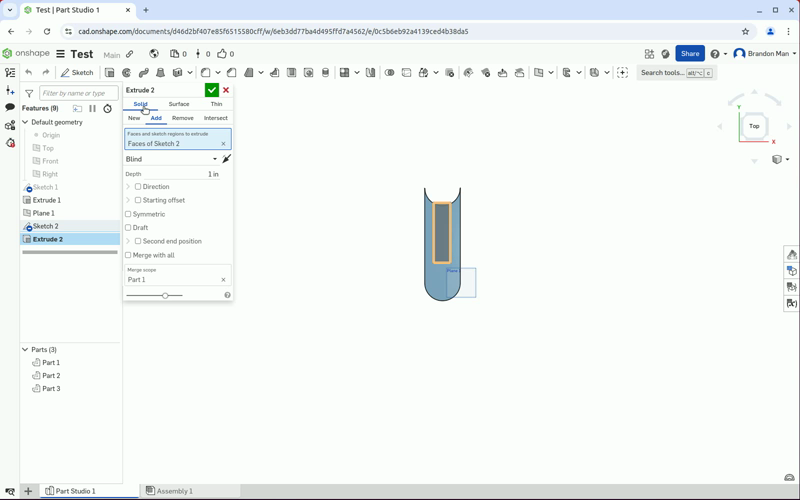
click(143, 106)
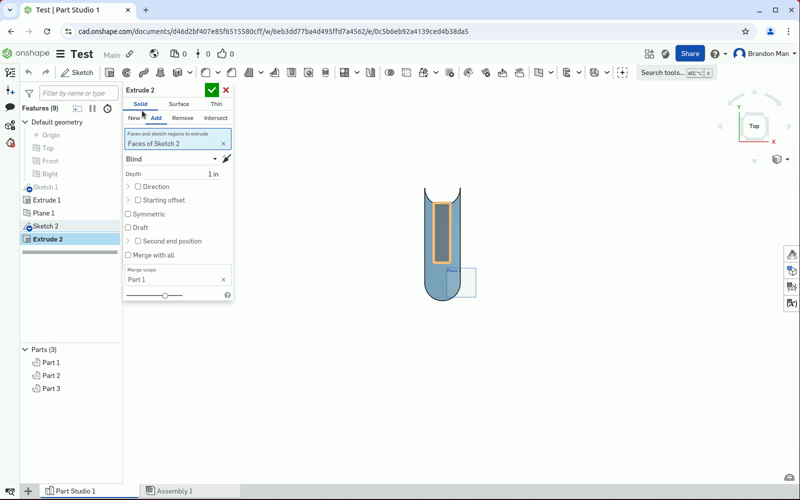
mouse_move(137, 120)
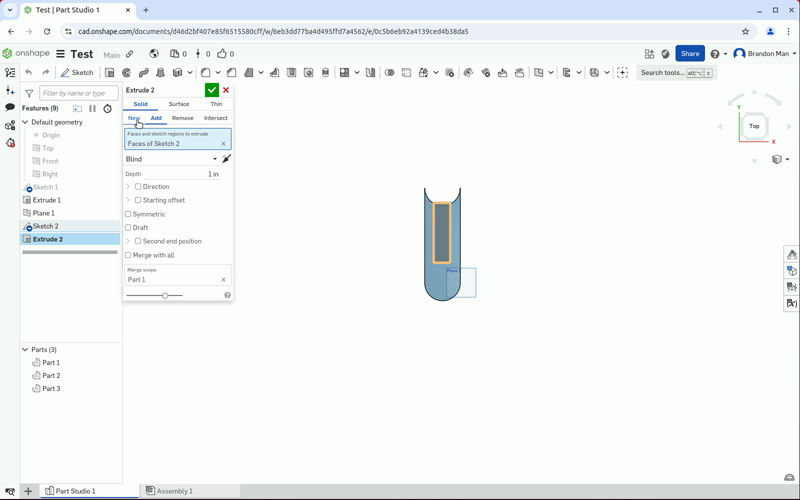
click(137, 120)
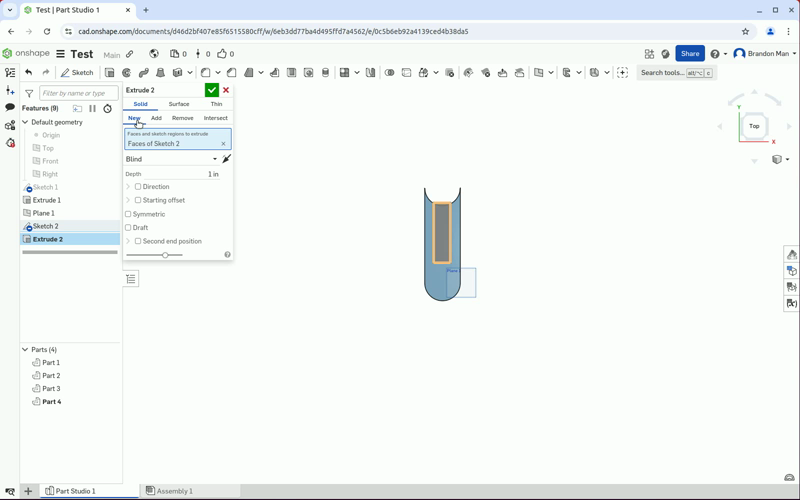
key(tab, 4)
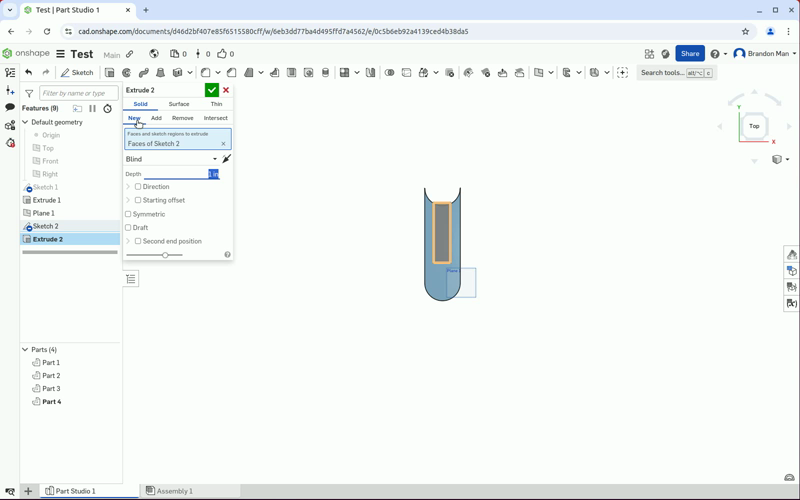
text(8.184)
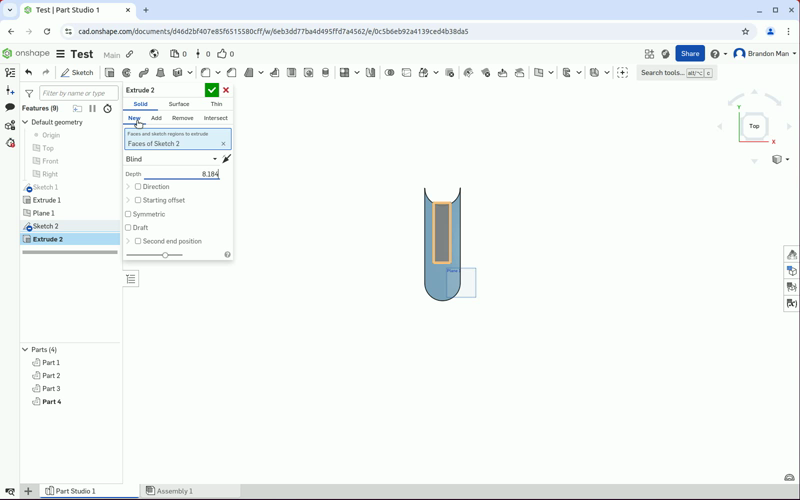
key(enter)
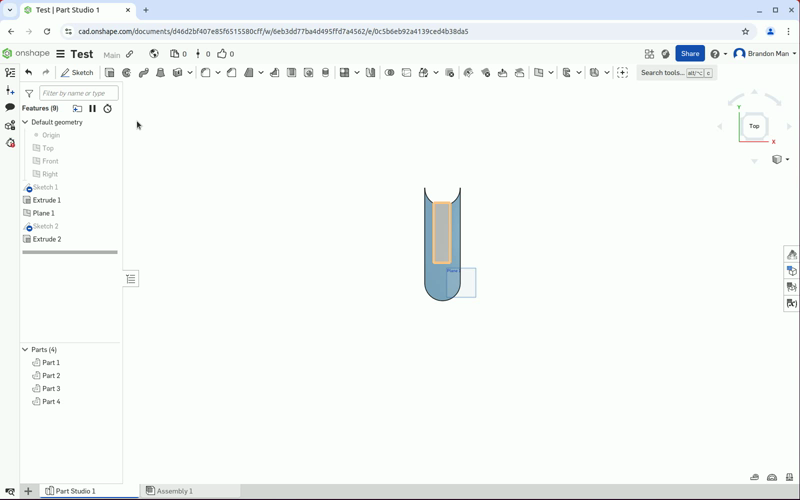
key(shift+h)
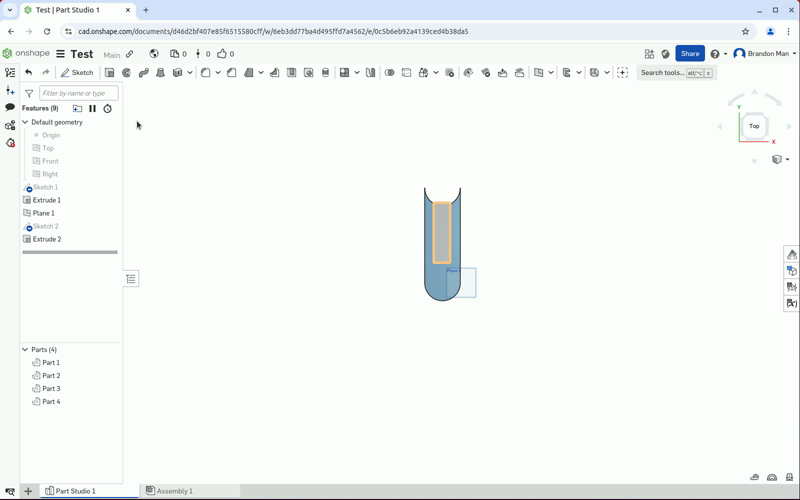
key(shift+h)
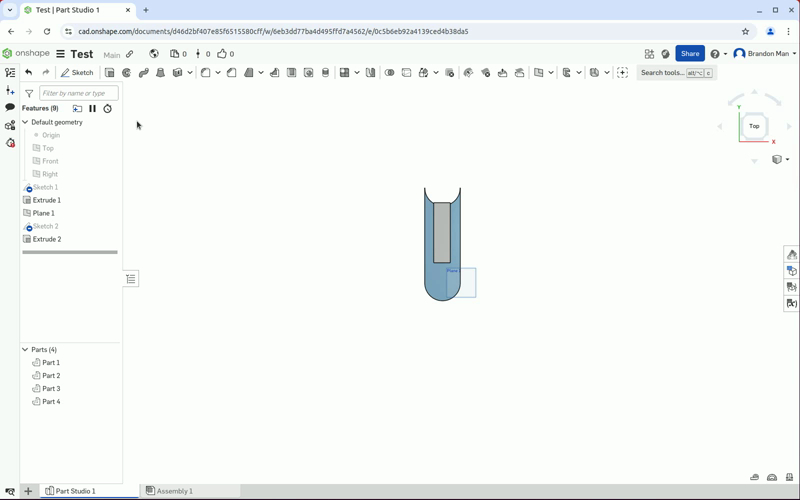
mouse_move(73, 189)
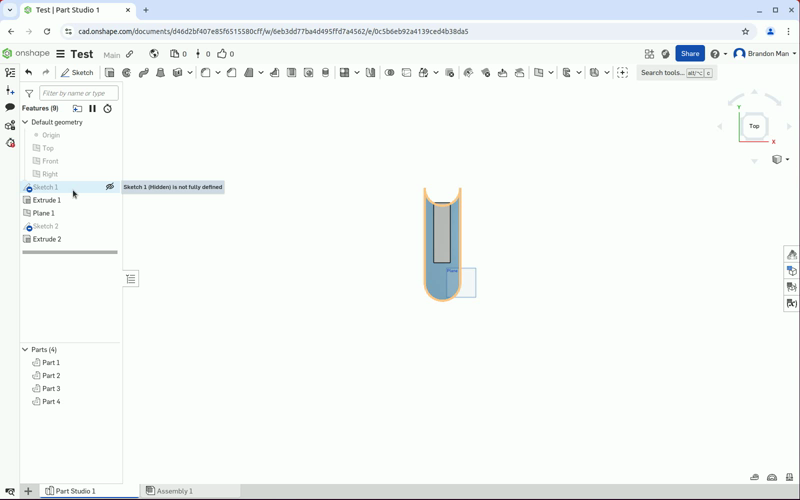
click(73, 189)
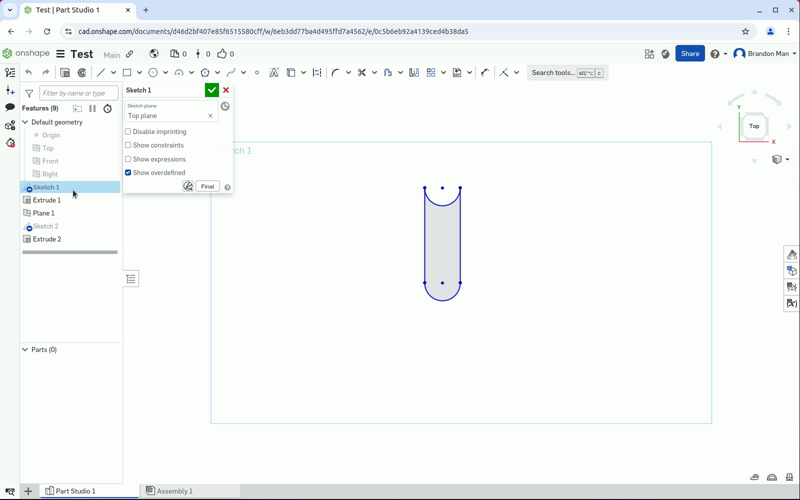
mouse_move(229, 92)
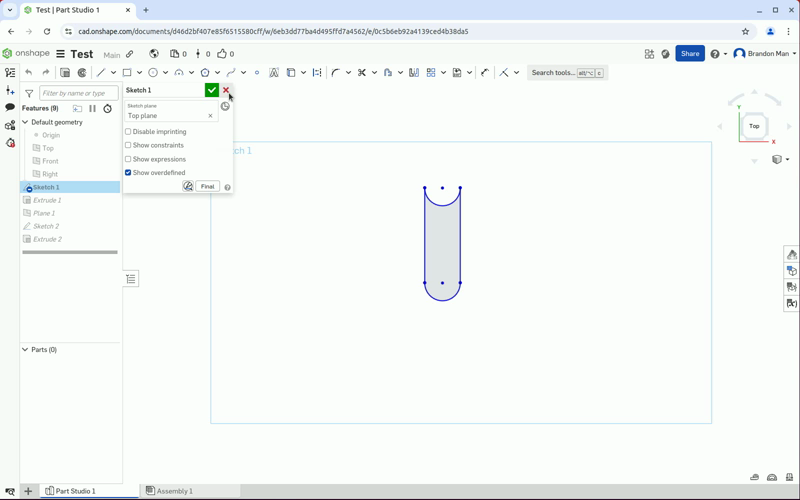
click(229, 92)
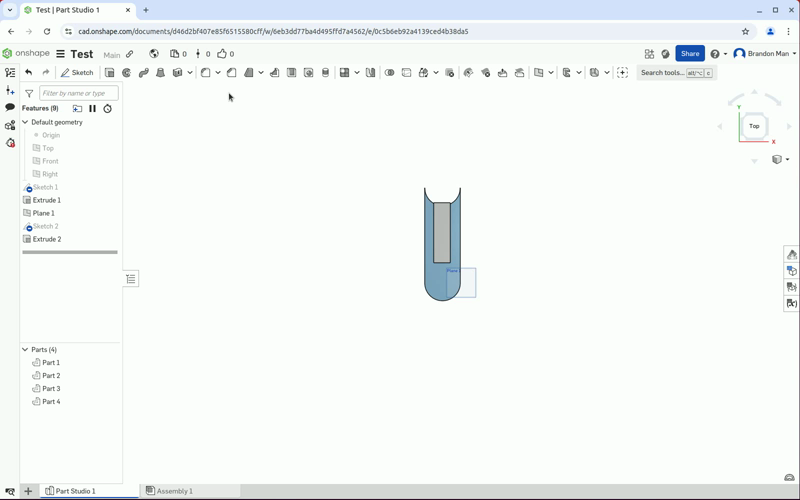
mouse_move(73, 352)
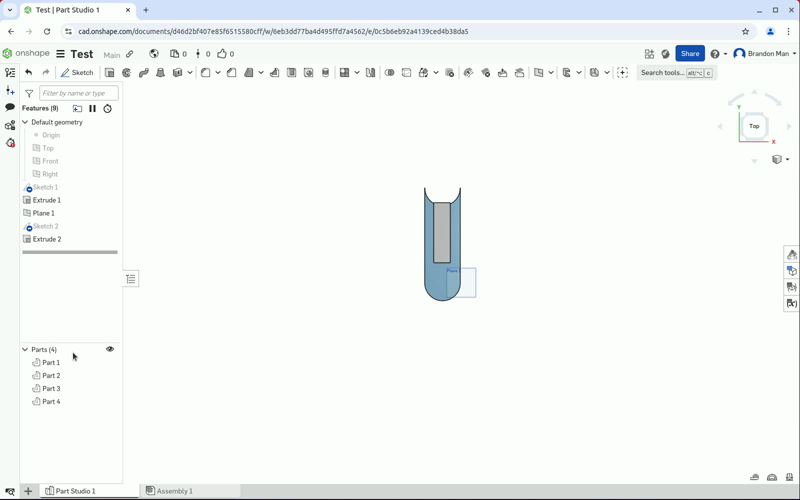
key(y)
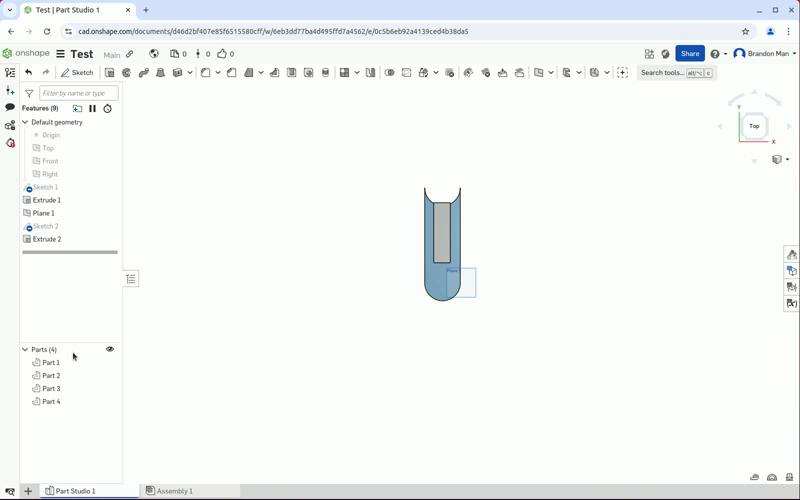
key(shift+p)
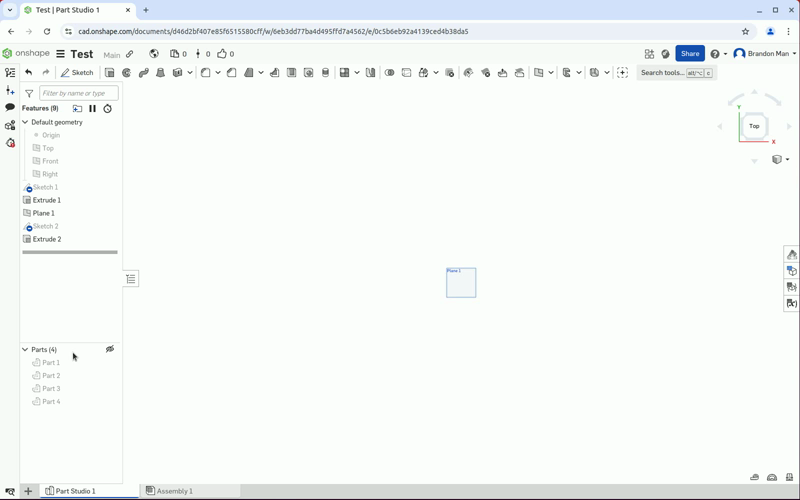
key(space)
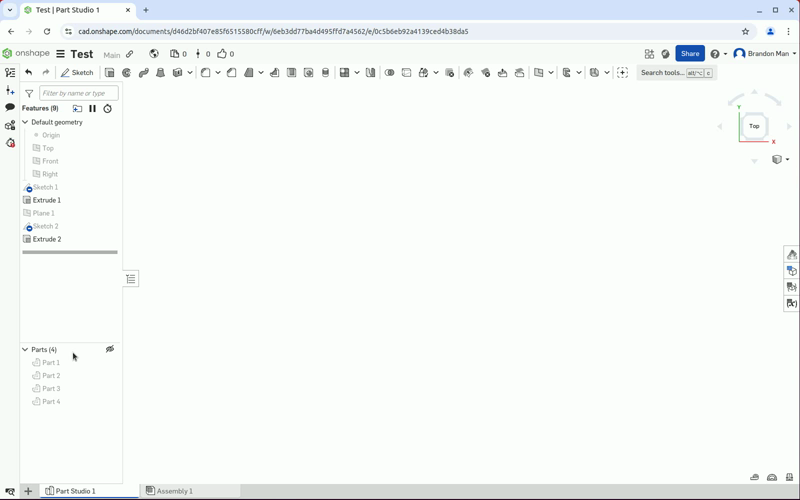
key_down(shift)
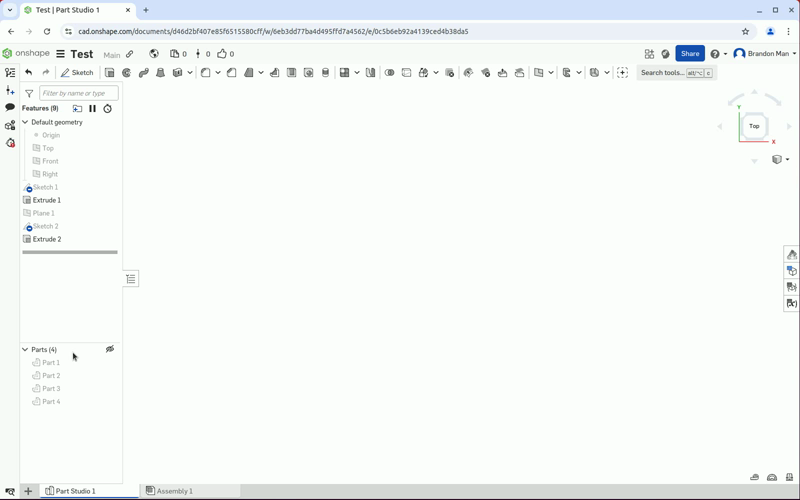
key(up)
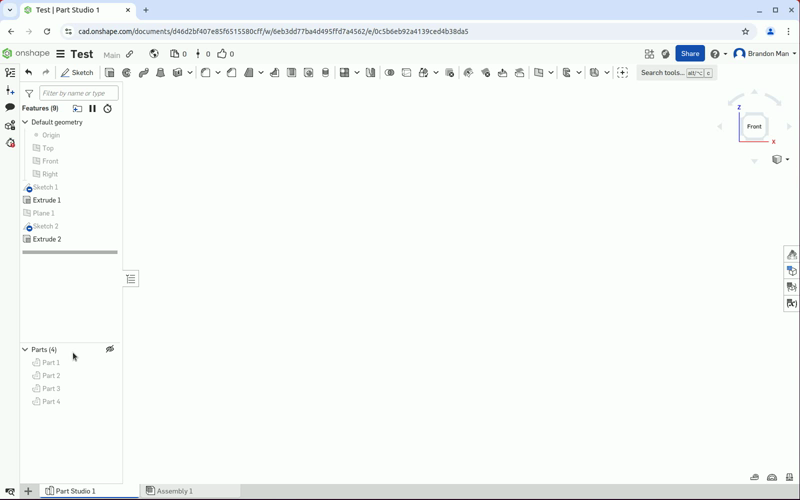
key_up(shift)
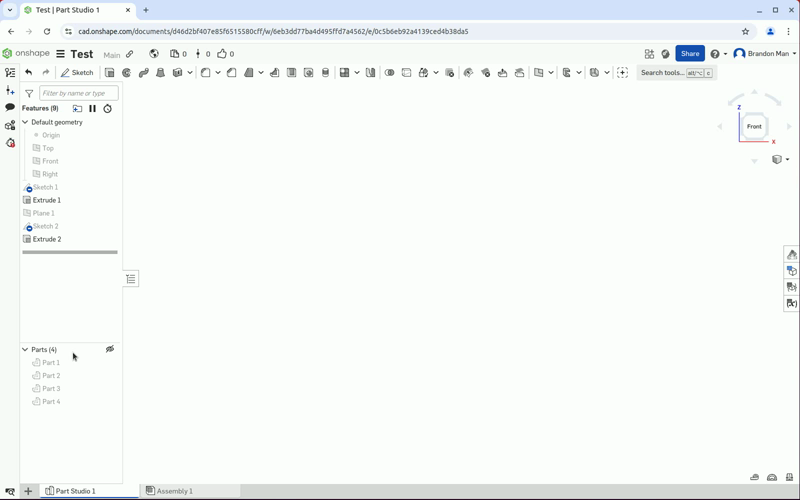
key(space)
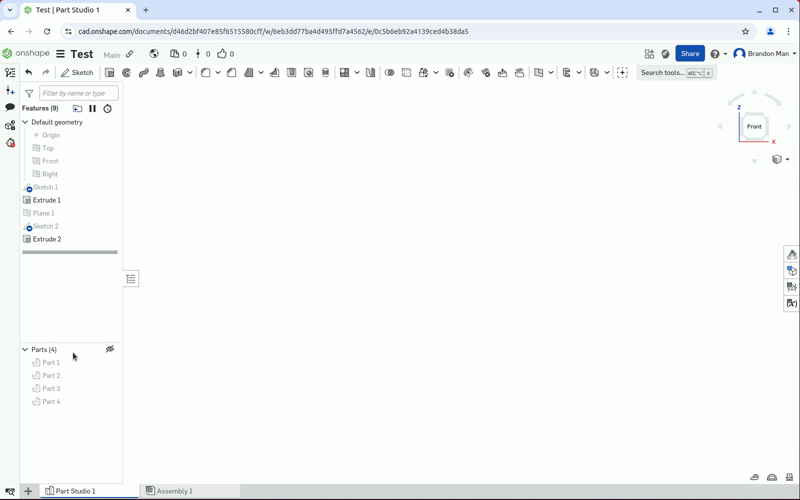
key_down(shift)
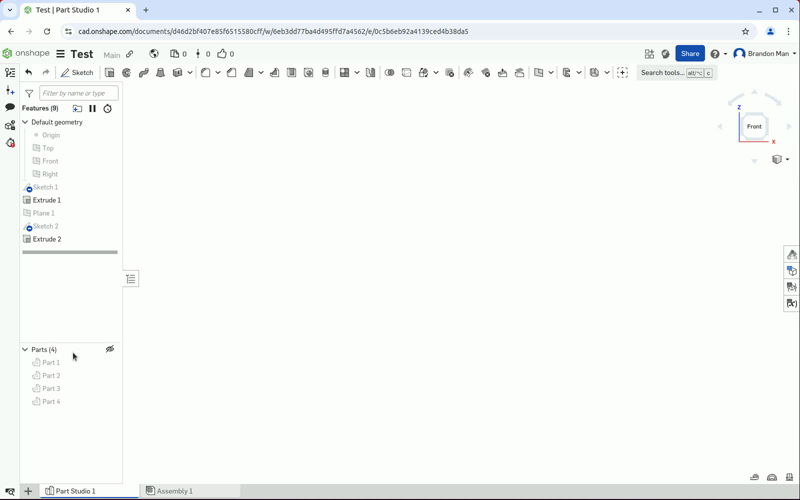
key(left)
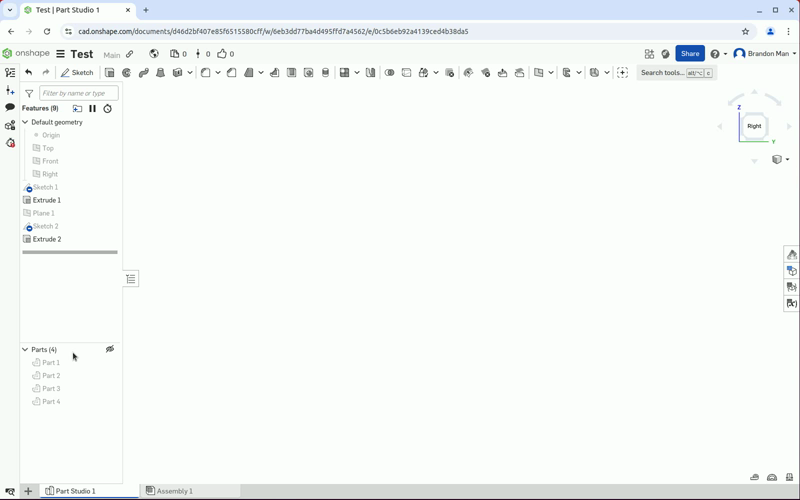
key_up(shift)
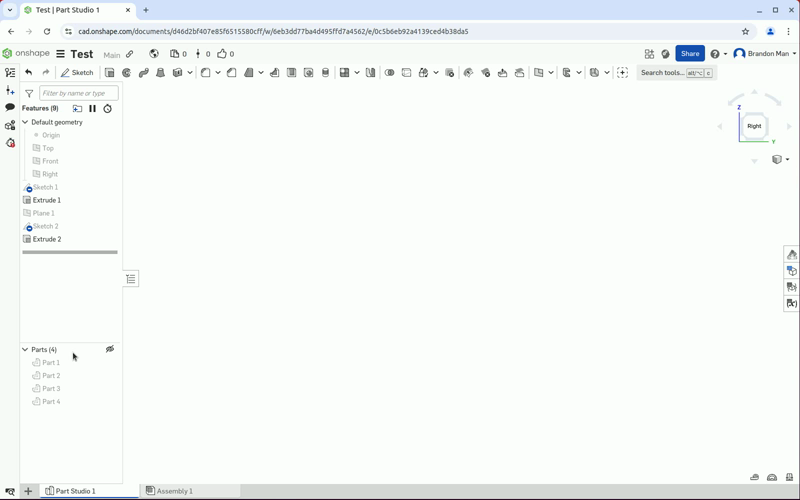
mouse_move(73, 352)
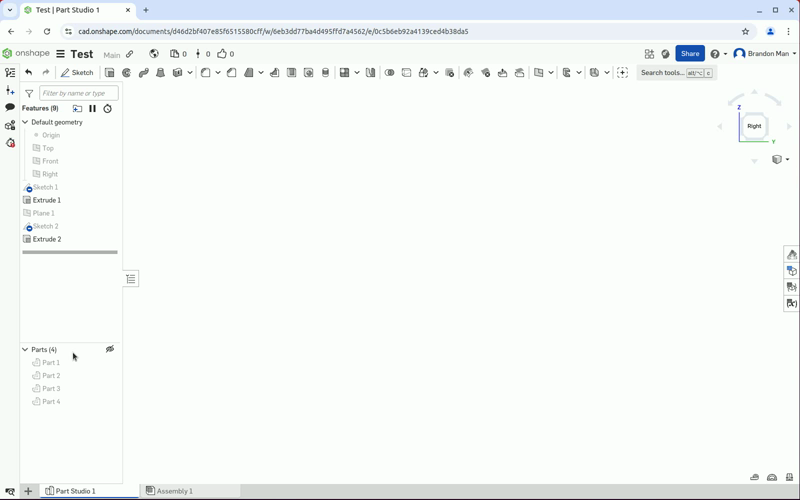
key(shift+y)
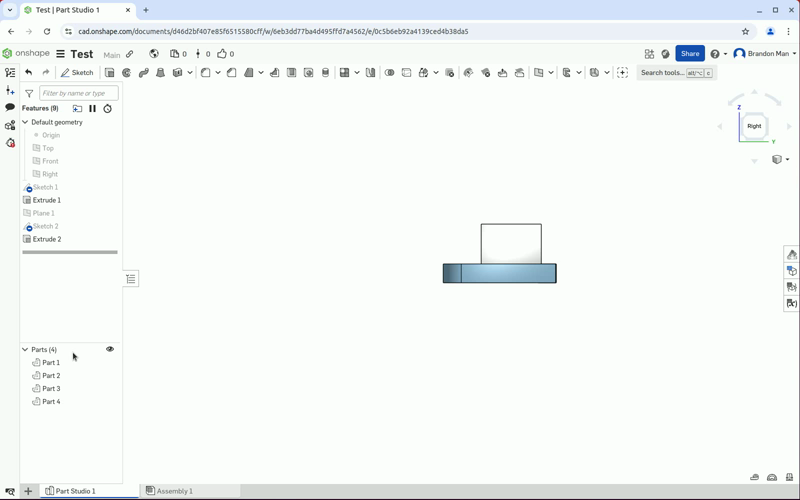
mouse_move(541, 75)
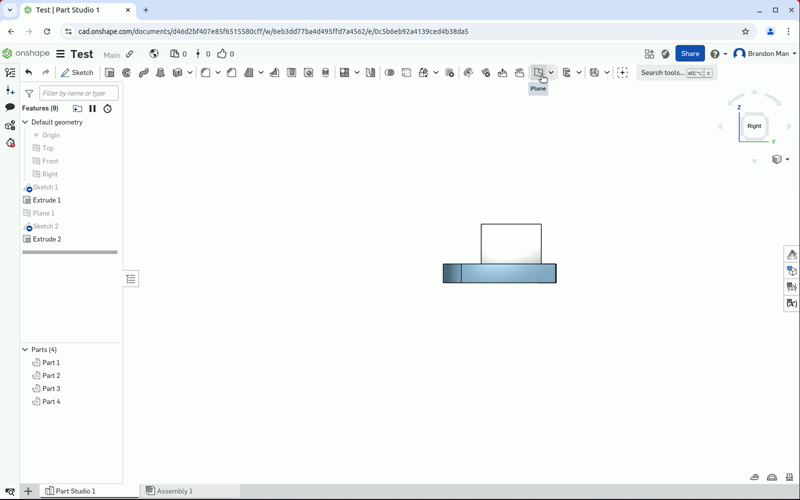
click(541, 75)
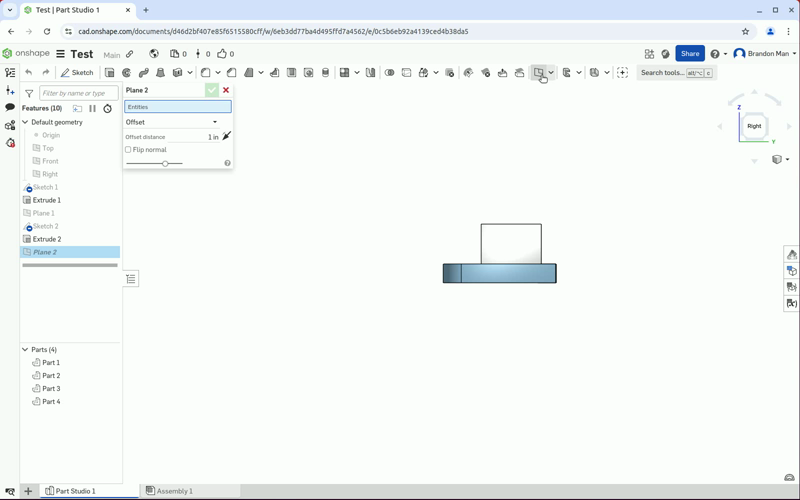
mouse_move(73, 176)
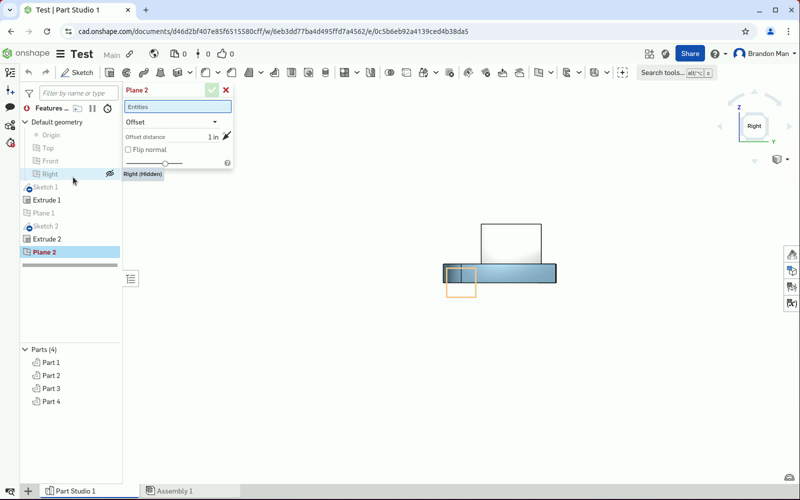
click(73, 176)
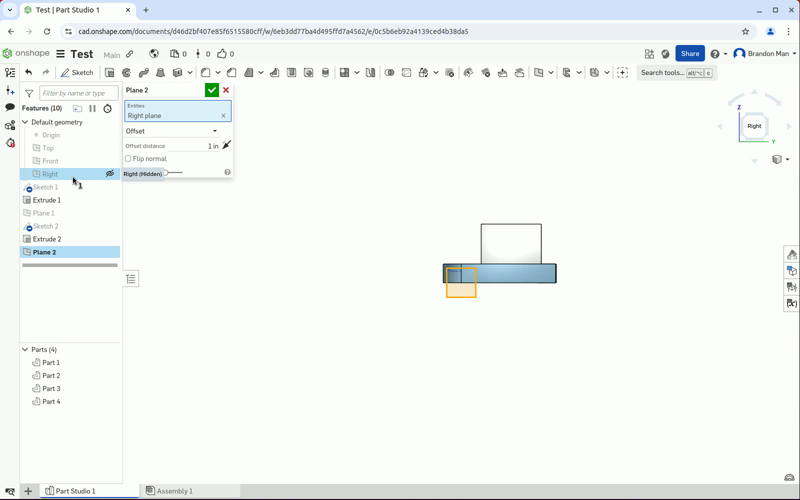
key(tab, 2)
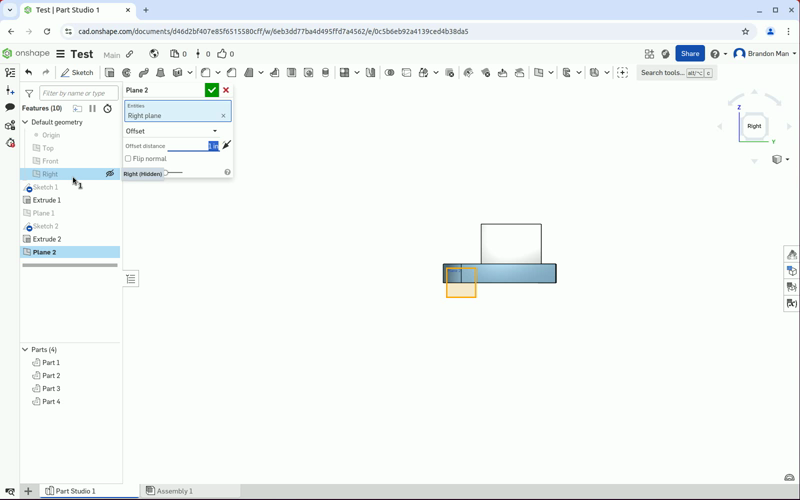
text(5.546)
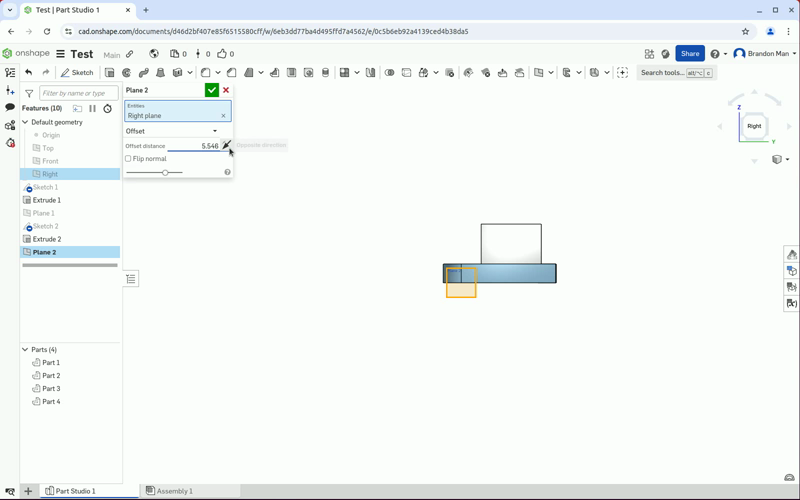
mouse_move(229, 147)
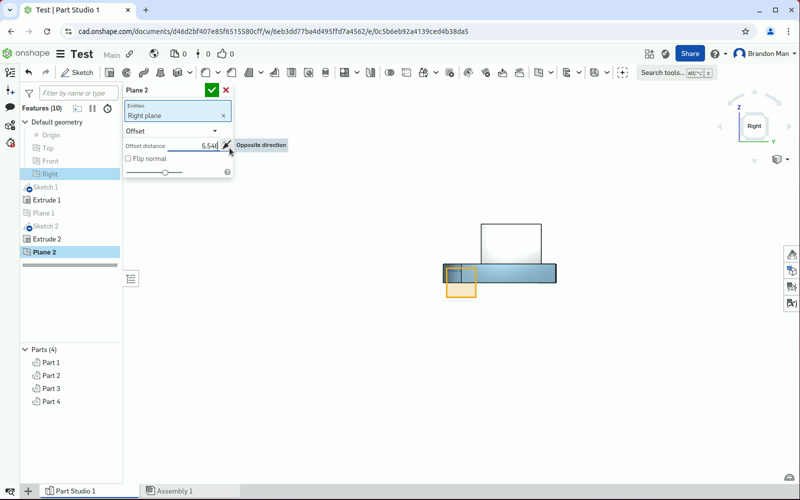
click(229, 147)
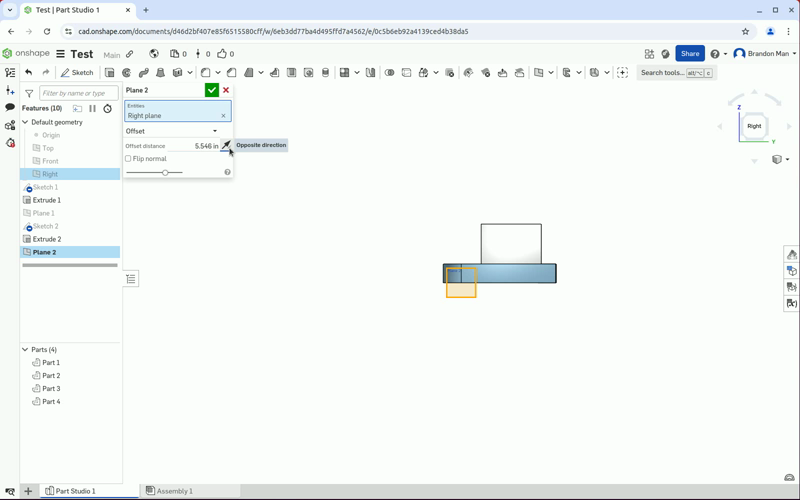
key(enter, 2)
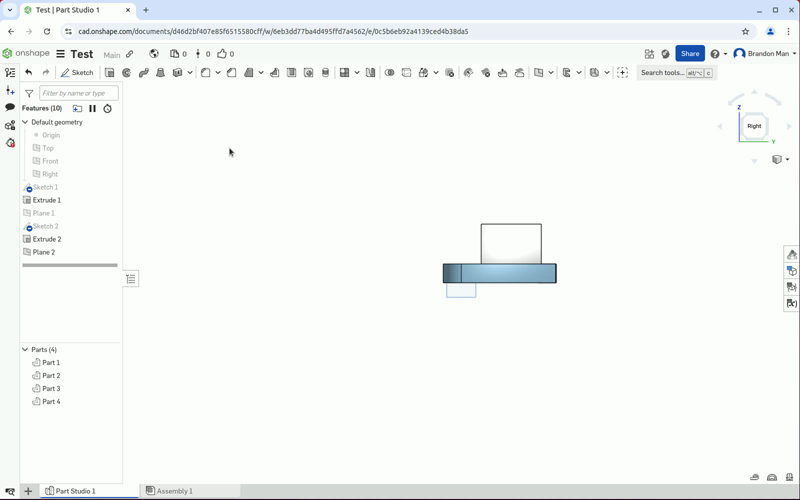
key(shift+s)
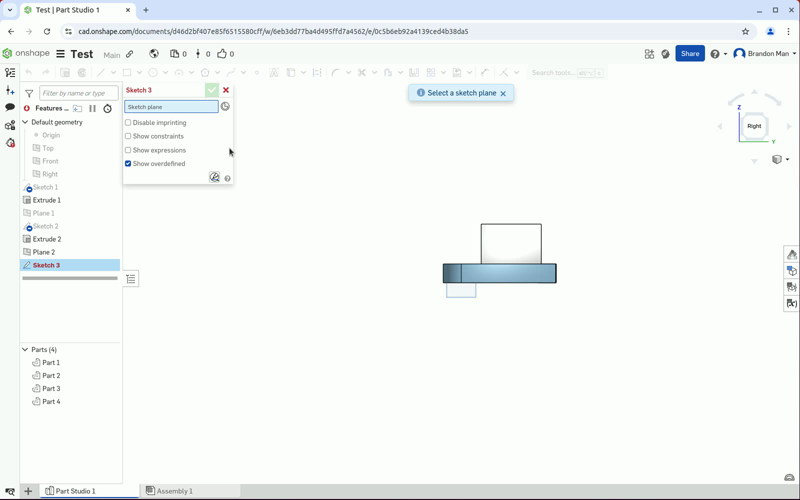
mouse_move(73, 254)
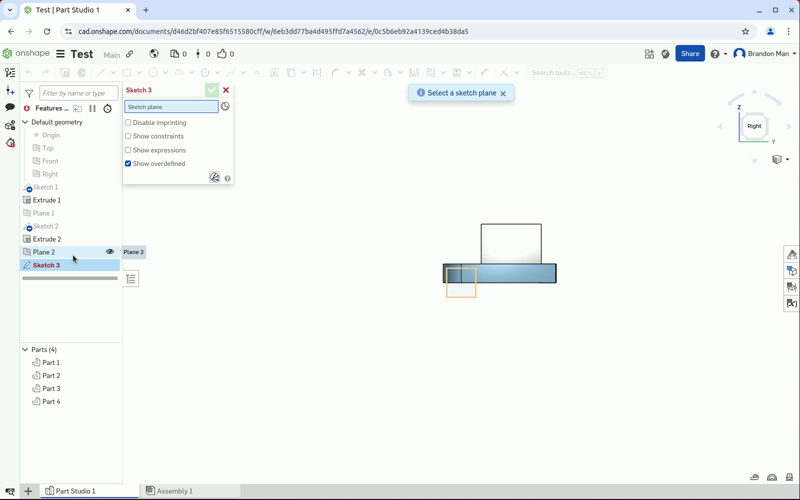
click(73, 254)
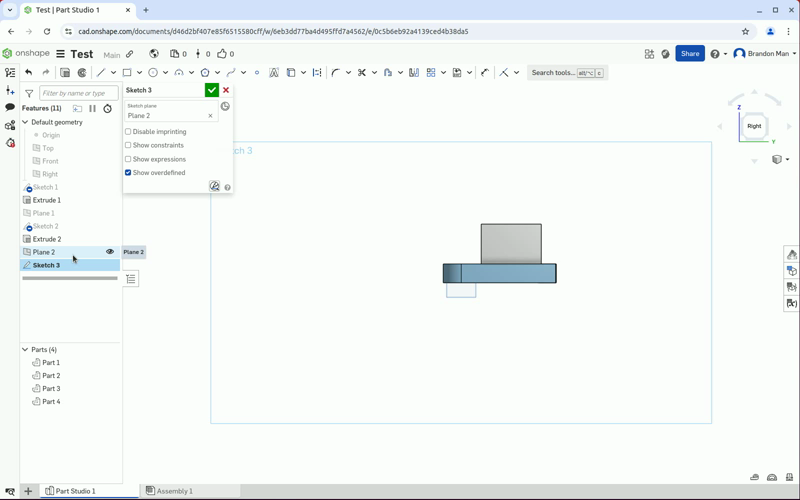
mouse_move(73, 352)
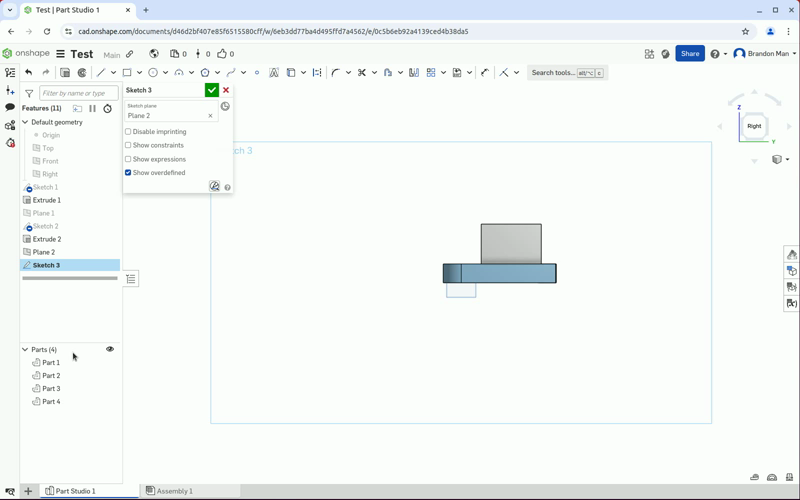
key(y)
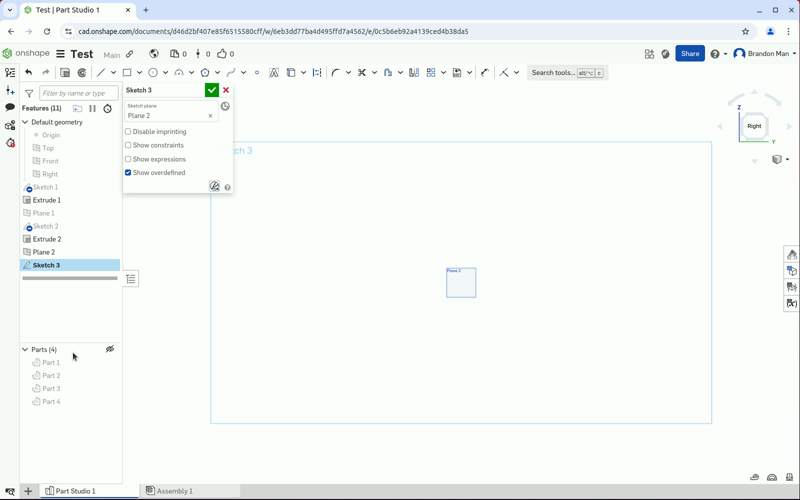
key(a)
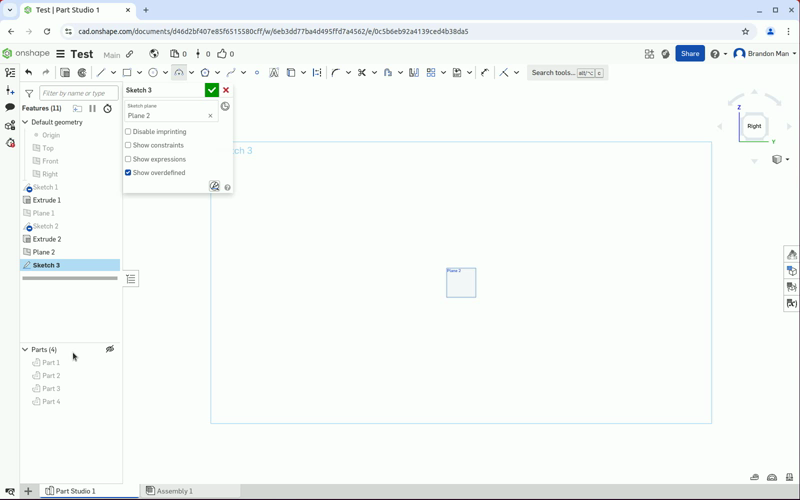
key_down(shift)
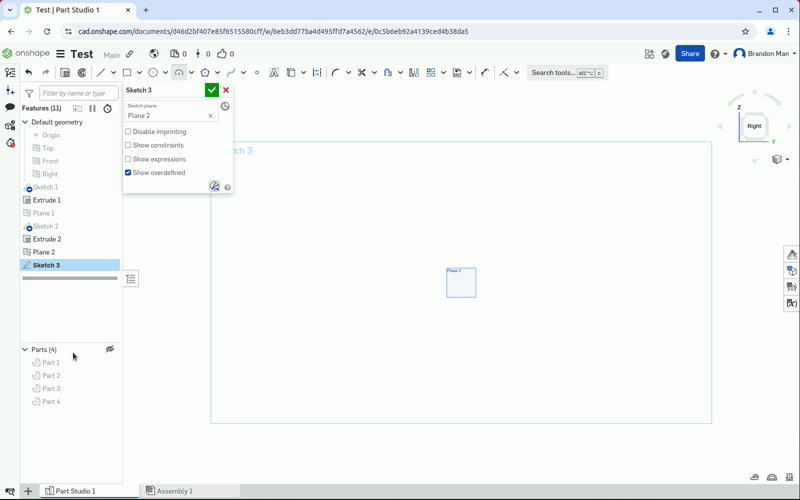
mouse_move(499, 251)
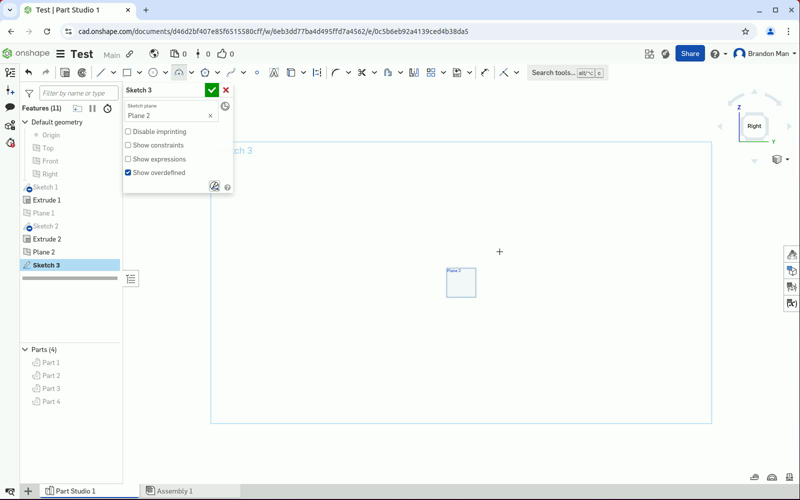
click(499, 251)
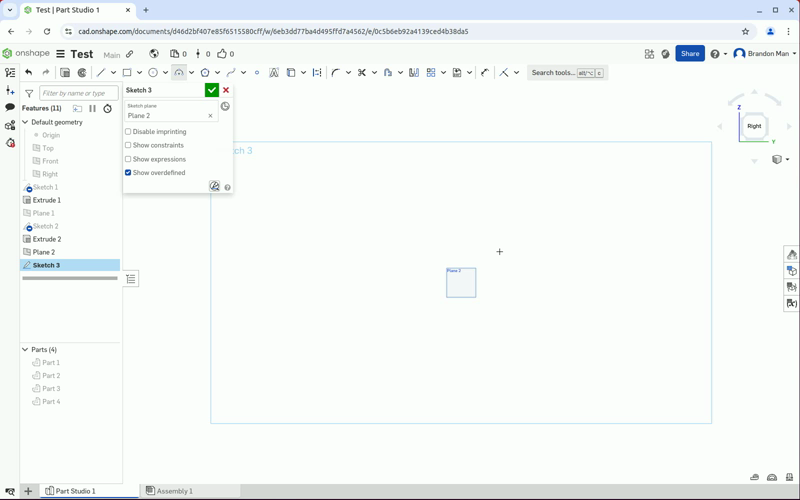
key_up(shift)
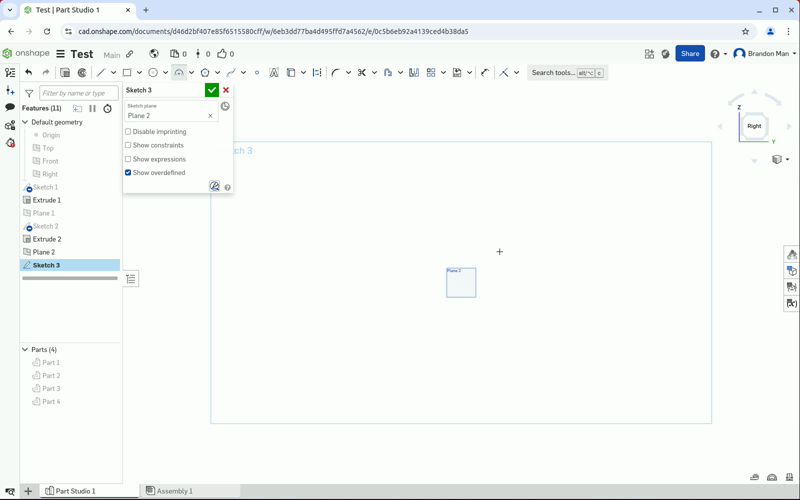
key_down(shift)
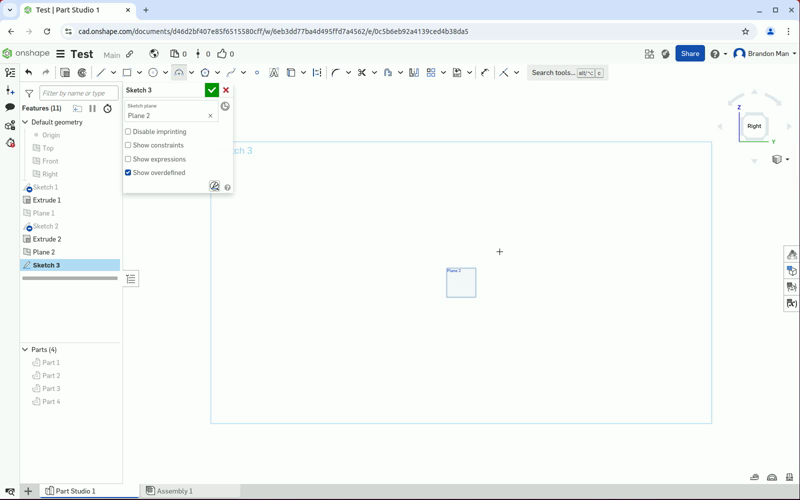
mouse_move(522, 251)
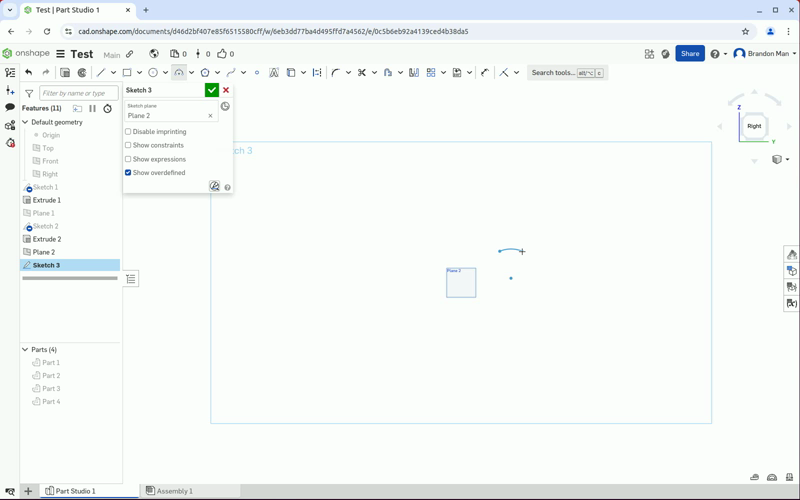
click(522, 251)
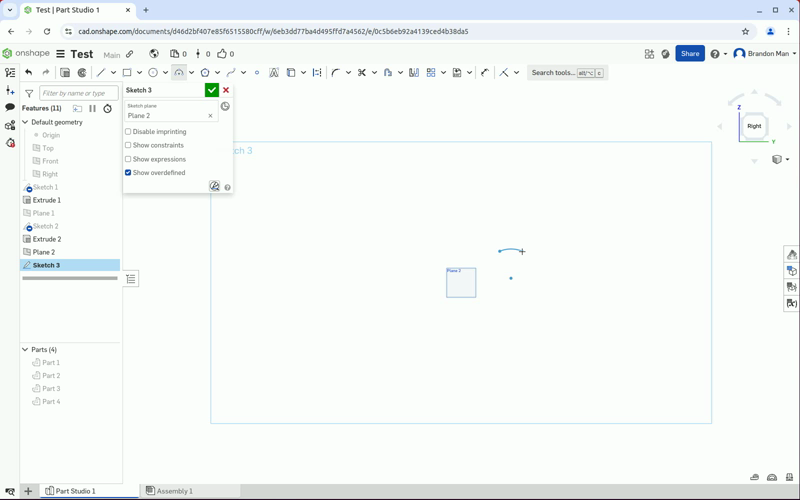
mouse_move(510, 262)
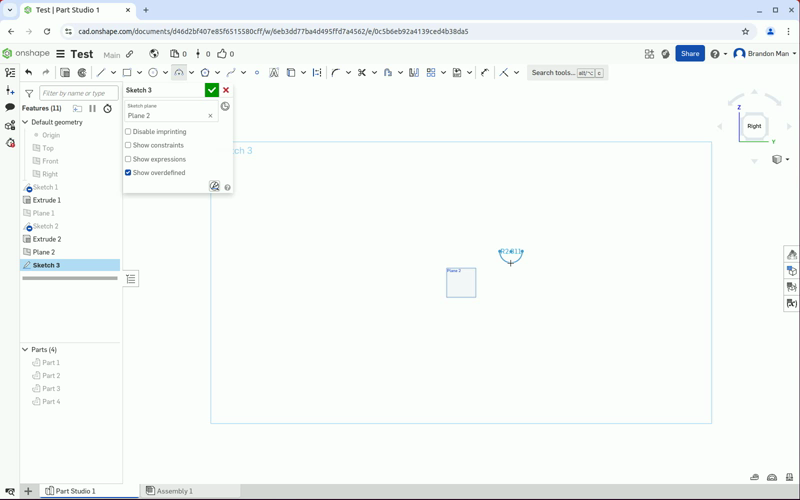
click(510, 262)
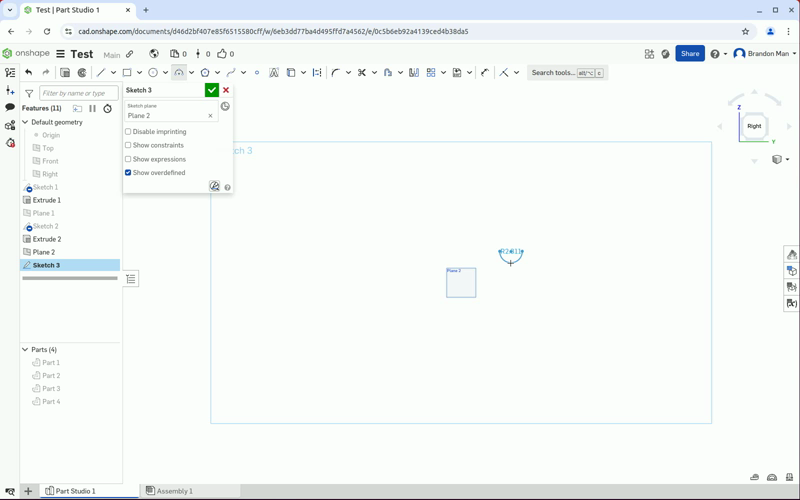
key_up(shift)
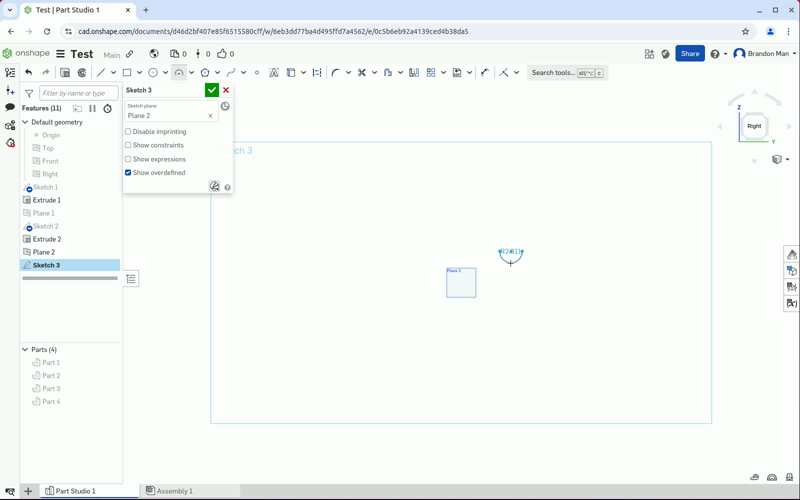
key(esc)
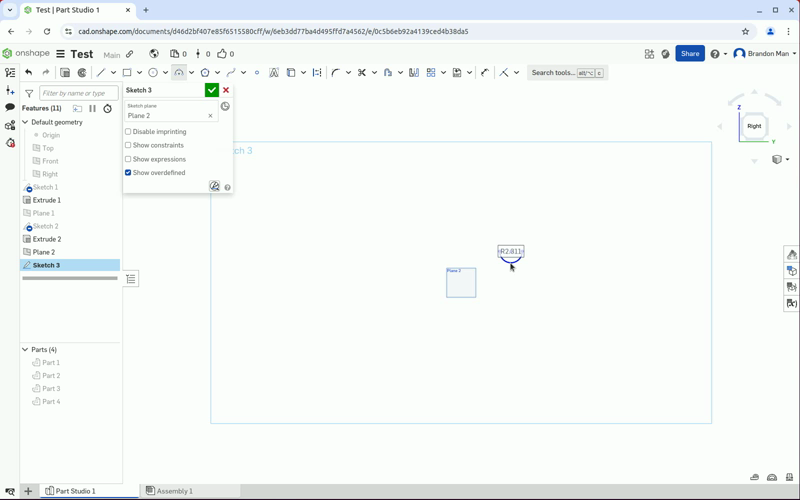
key(l)
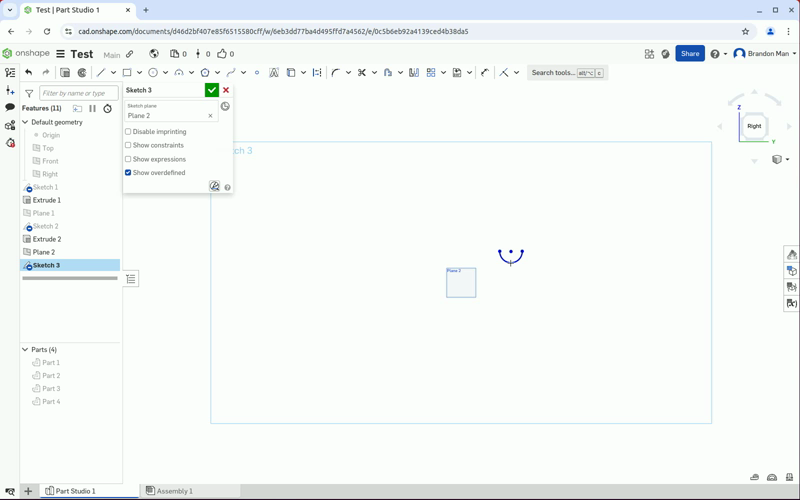
mouse_move(522, 251)
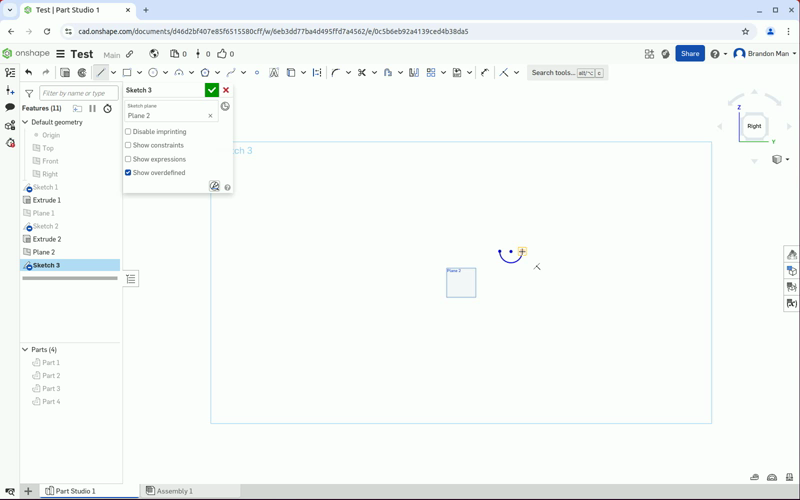
click(522, 251)
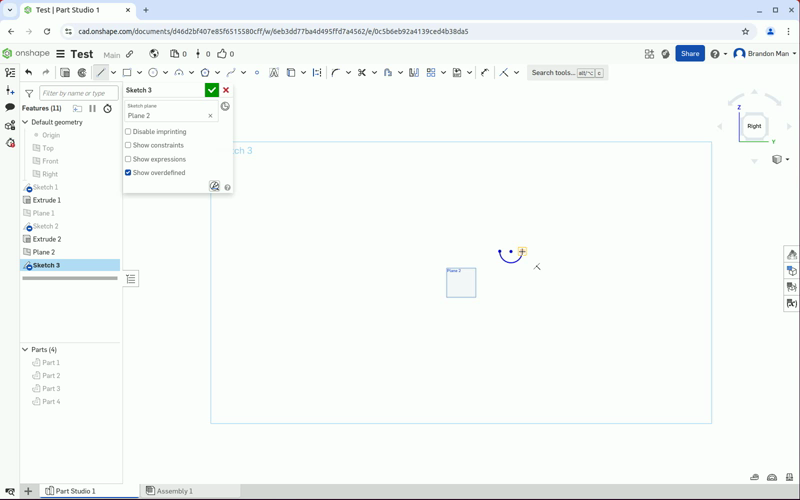
key_down(shift)
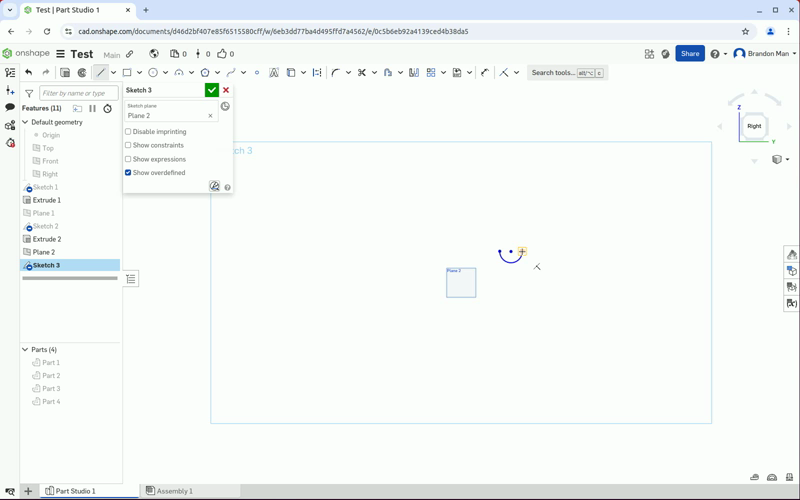
mouse_move(552, 251)
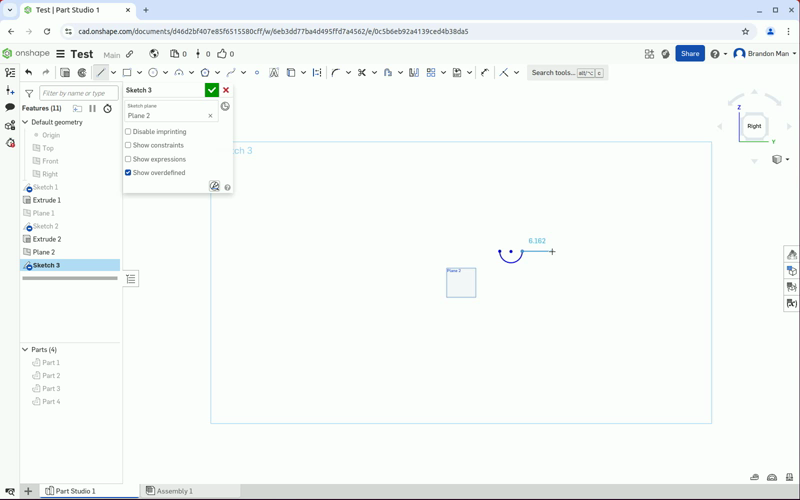
mouse_move(522, 223)
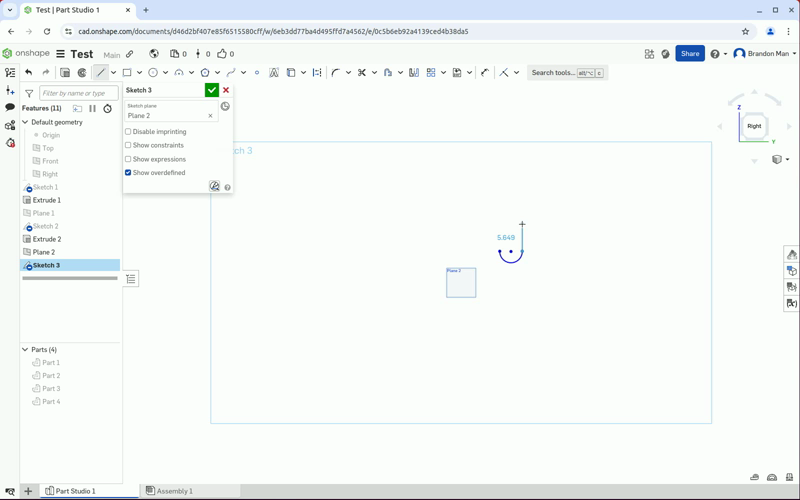
click(522, 223)
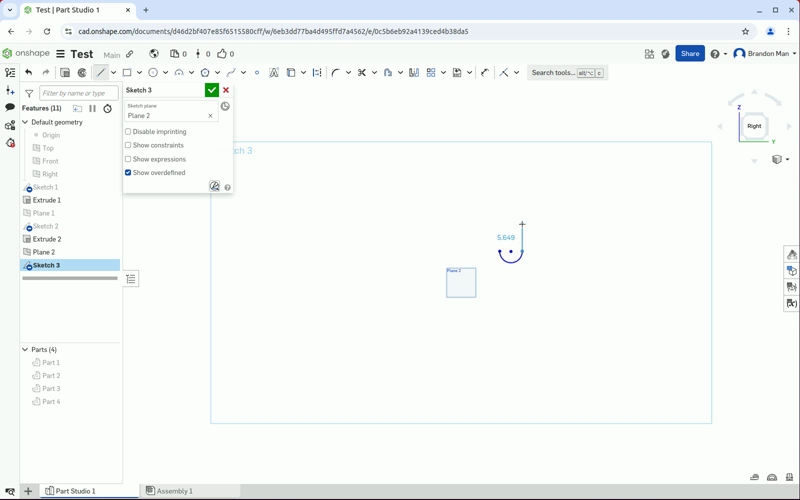
key_up(shift)
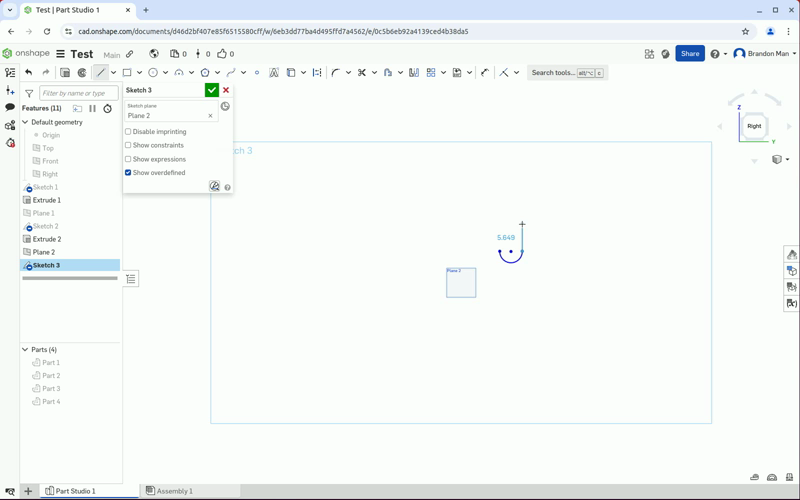
key_down(shift)
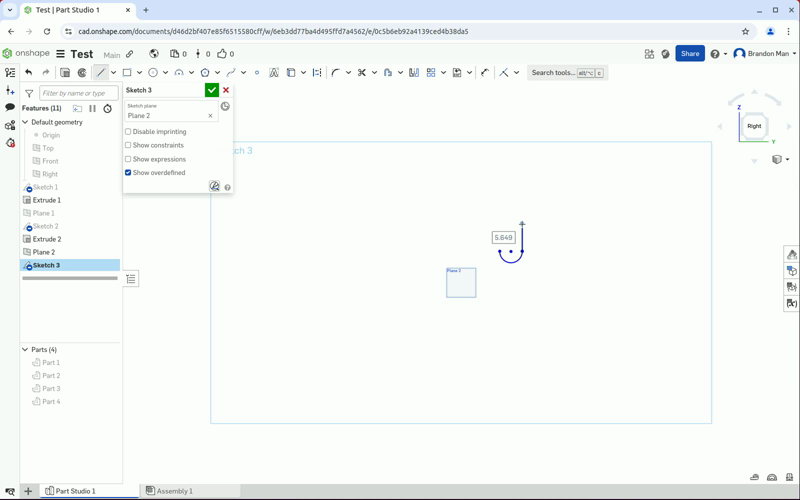
mouse_move(552, 223)
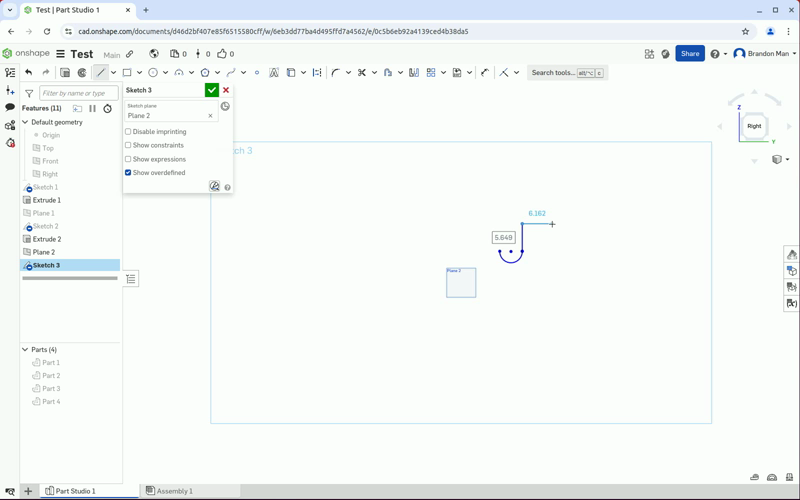
mouse_move(499, 223)
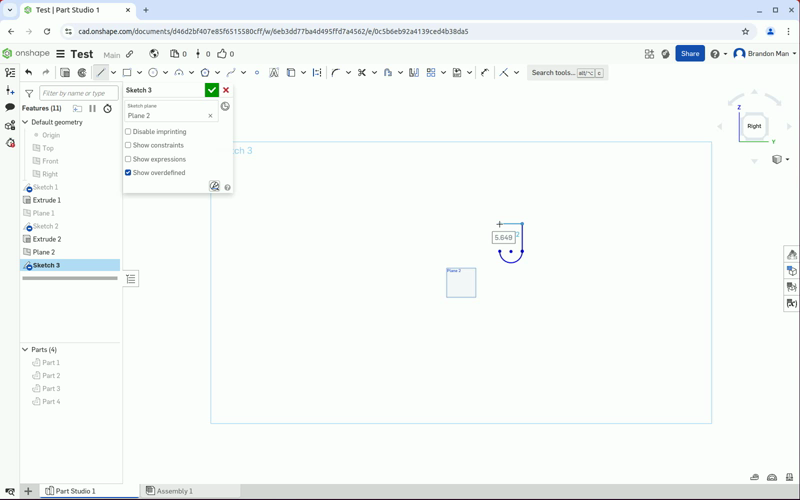
click(499, 223)
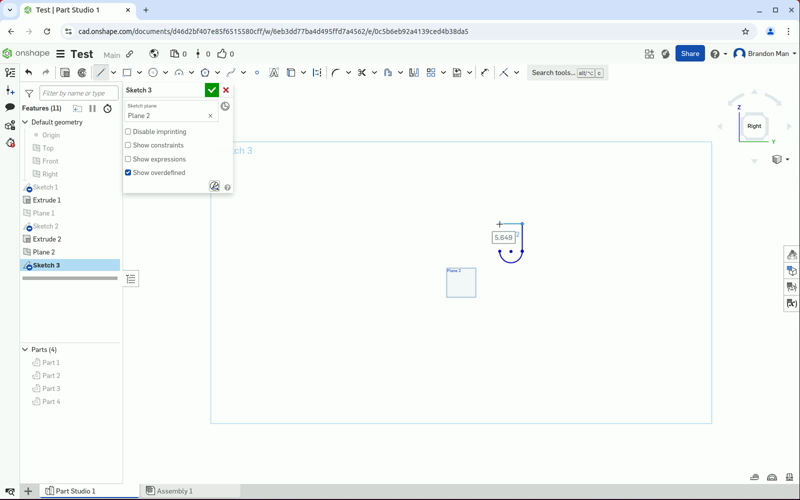
key_up(shift)
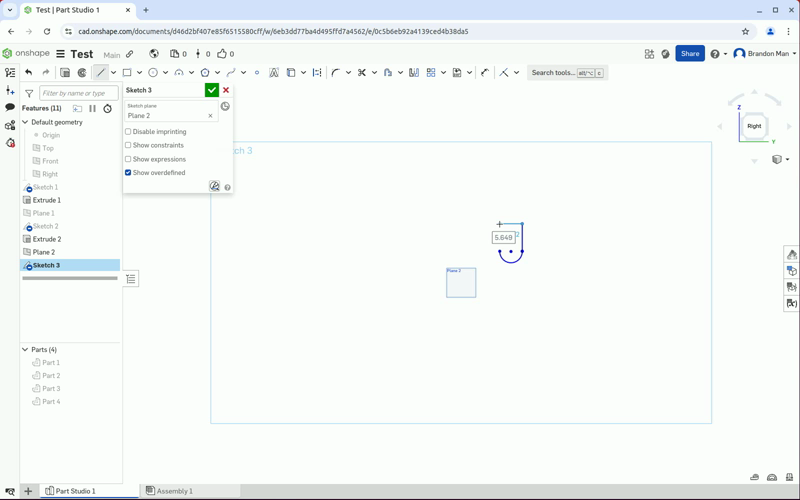
mouse_move(529, 223)
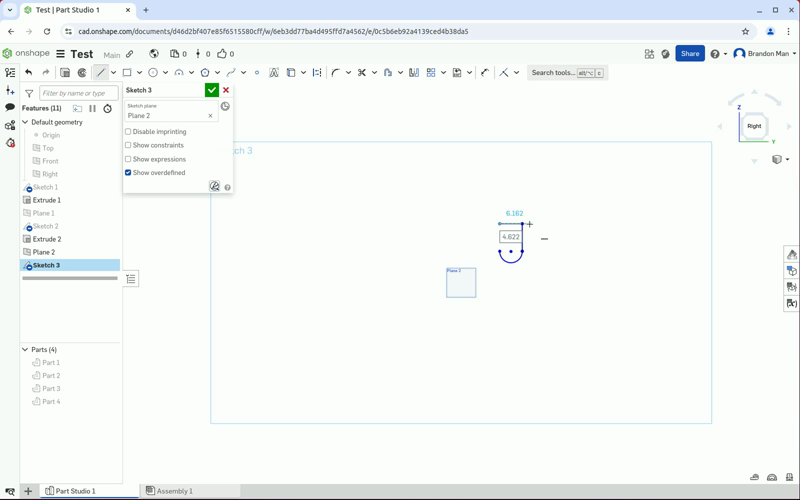
key_down(shift)
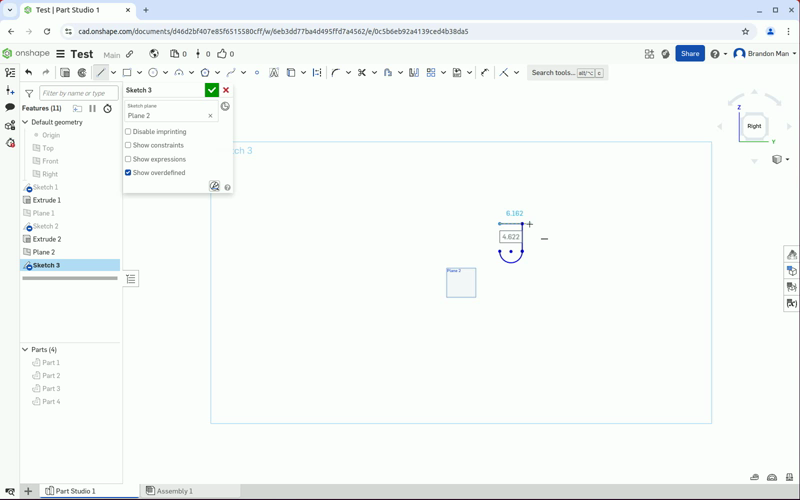
mouse_move(499, 251)
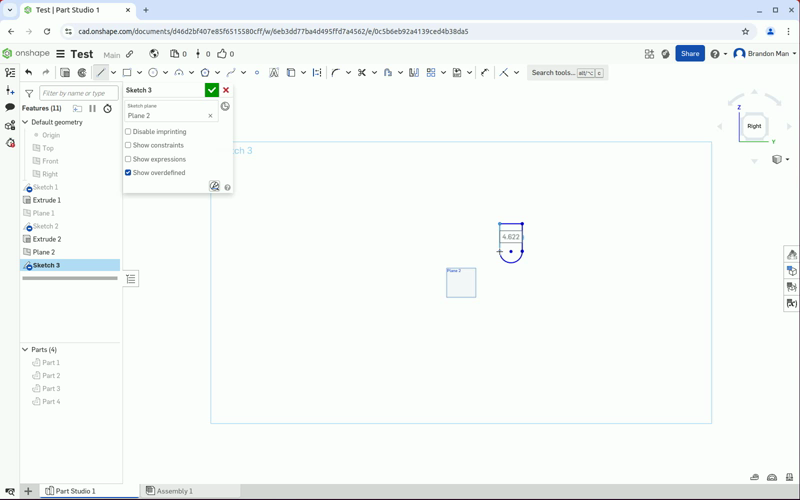
key_up(shift)
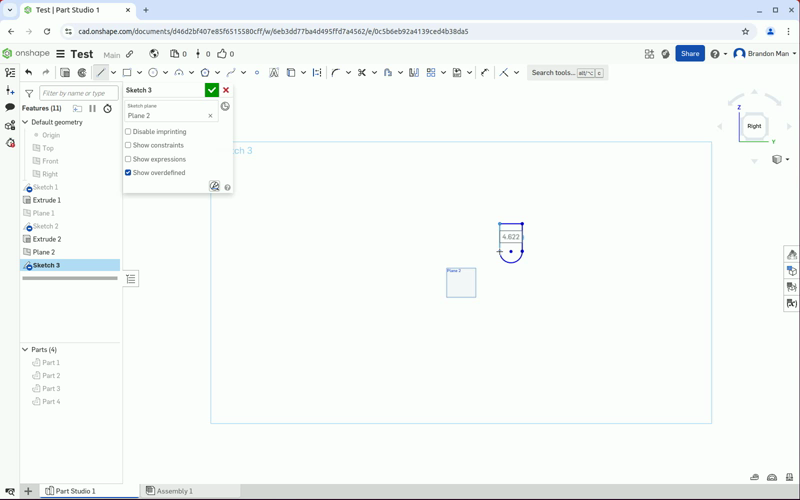
click(499, 251)
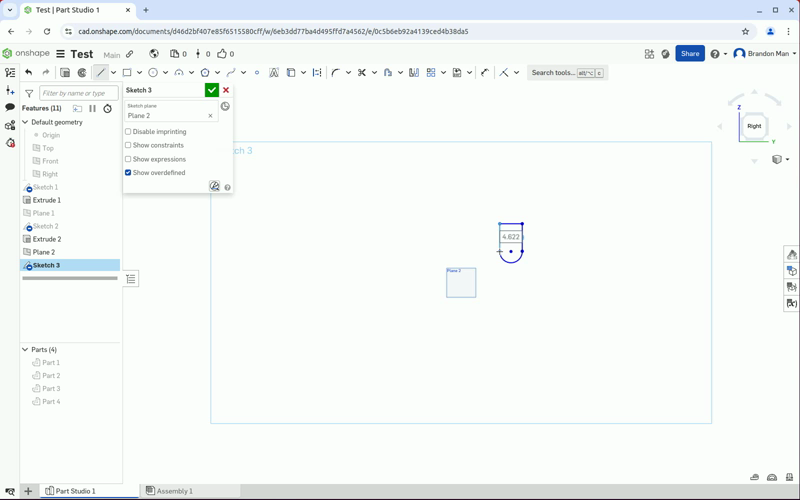
key(esc)
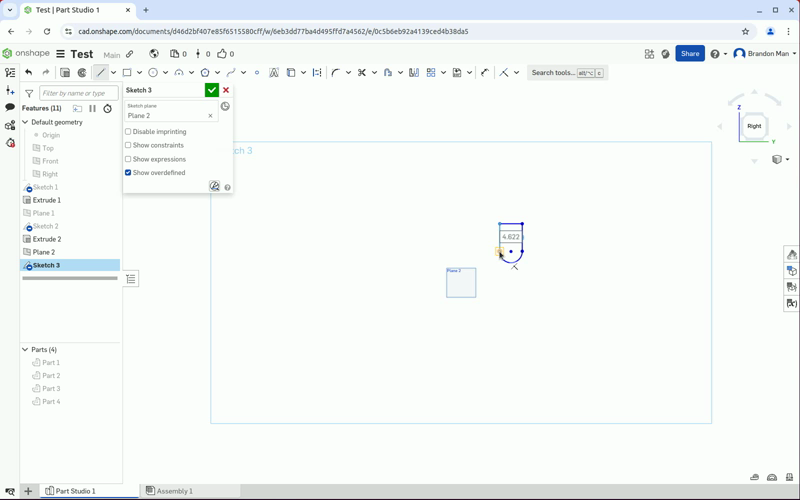
mouse_move(506, 244)
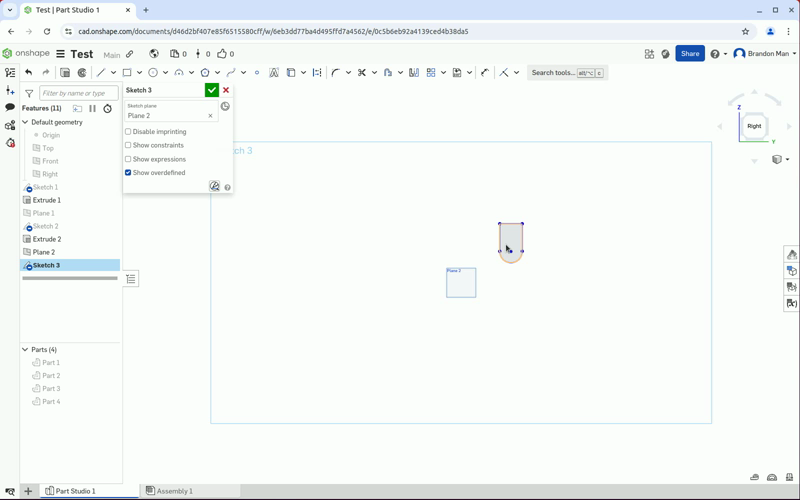
scroll(6)
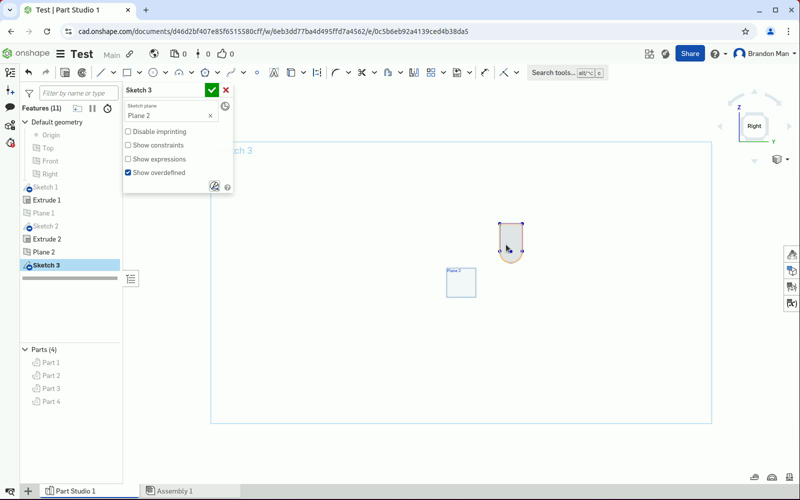
scroll(6)
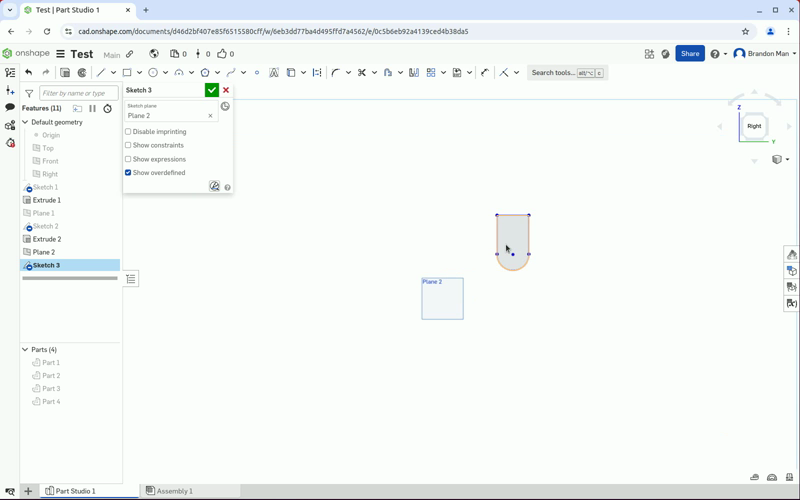
scroll(6)
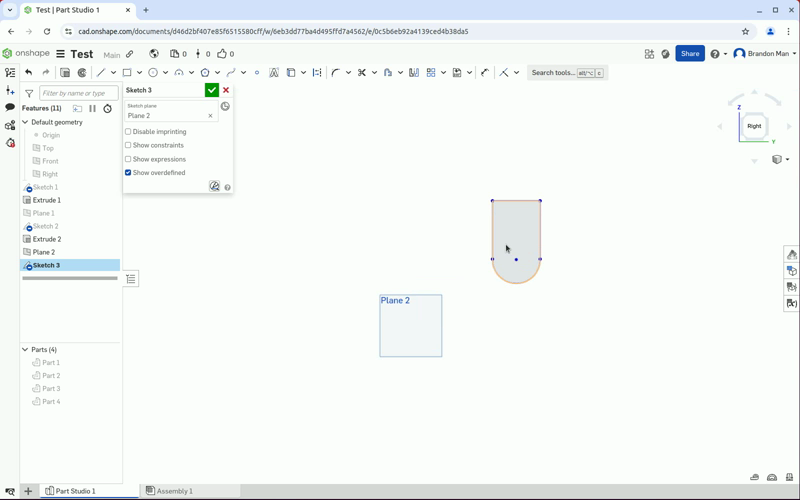
scroll(6)
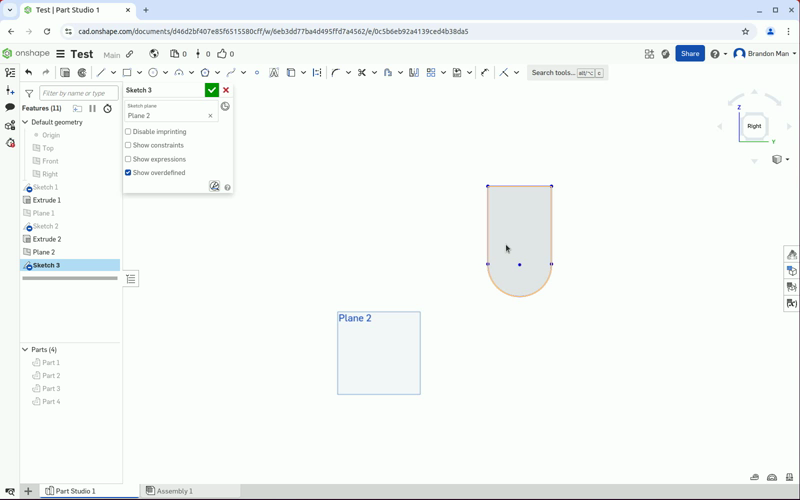
scroll(6)
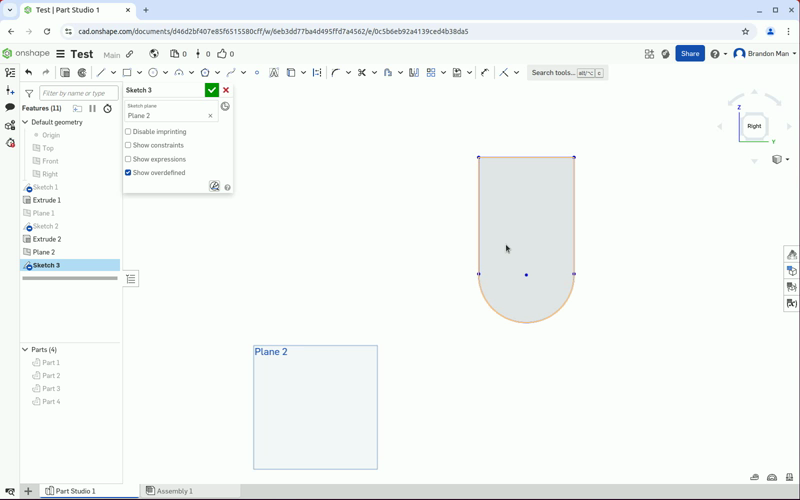
scroll(6)
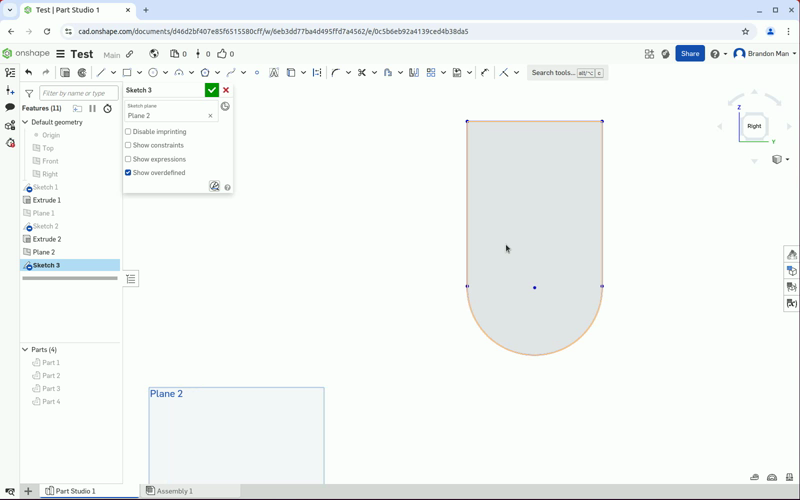
scroll(6)
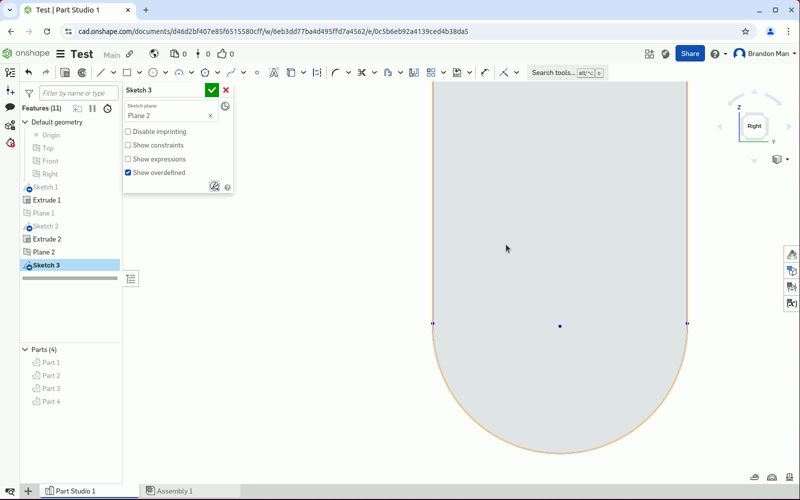
click(506, 244)
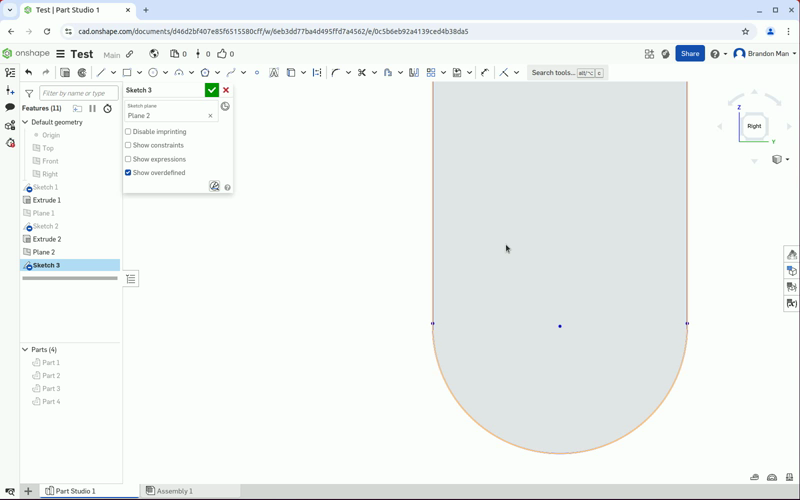
scroll(-6)
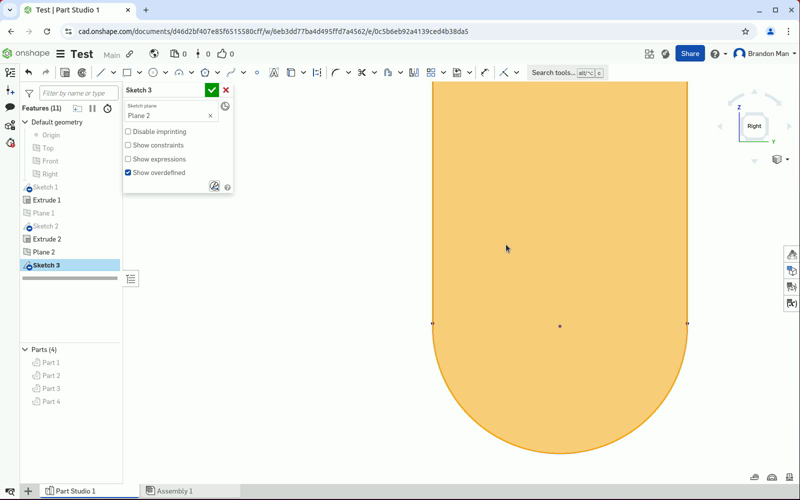
scroll(-6)
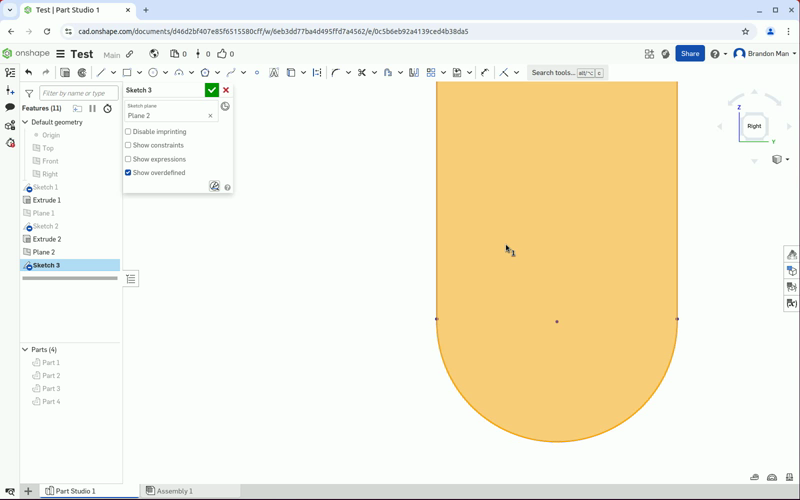
scroll(-6)
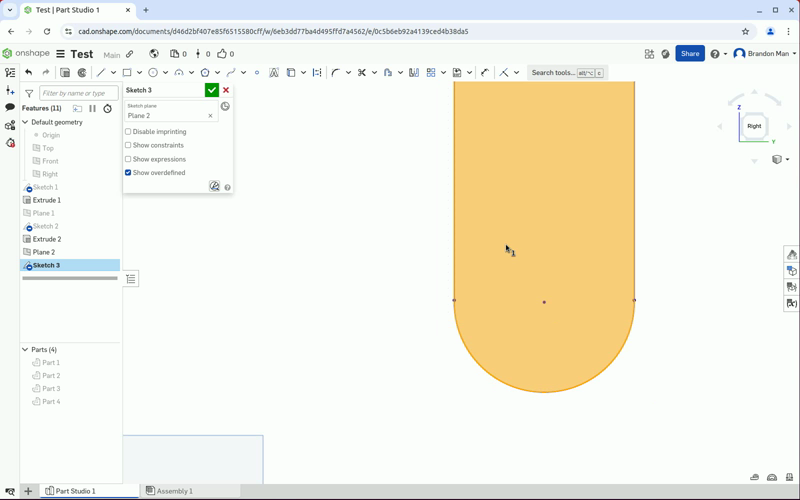
scroll(-6)
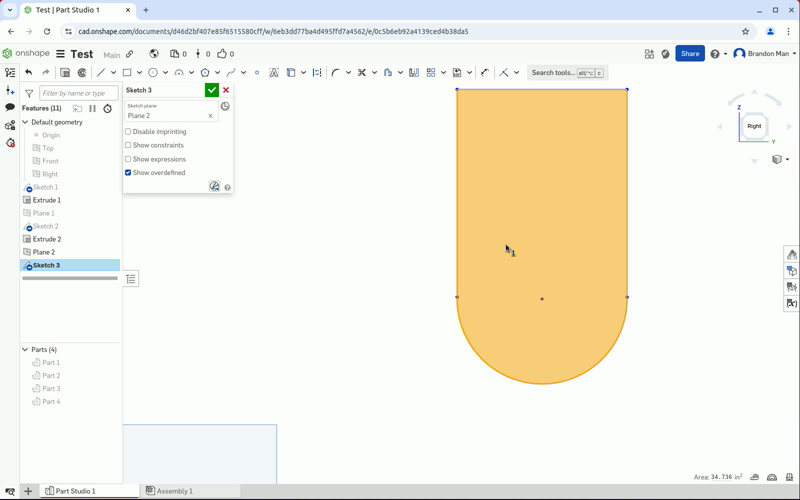
scroll(-6)
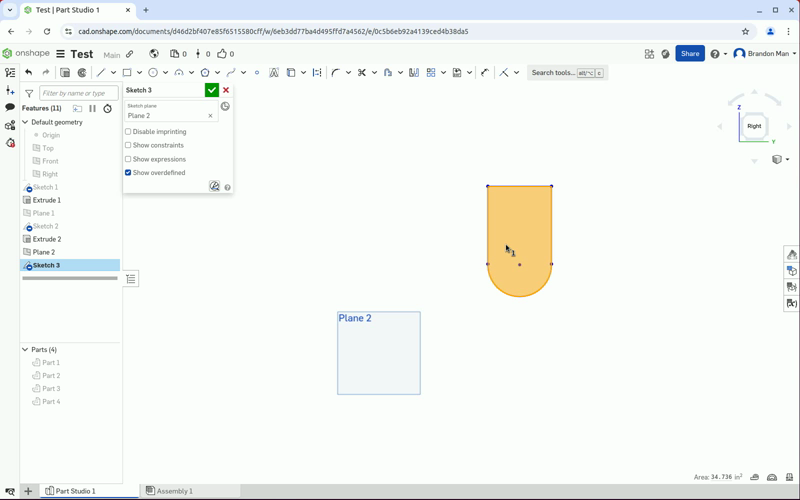
scroll(-6)
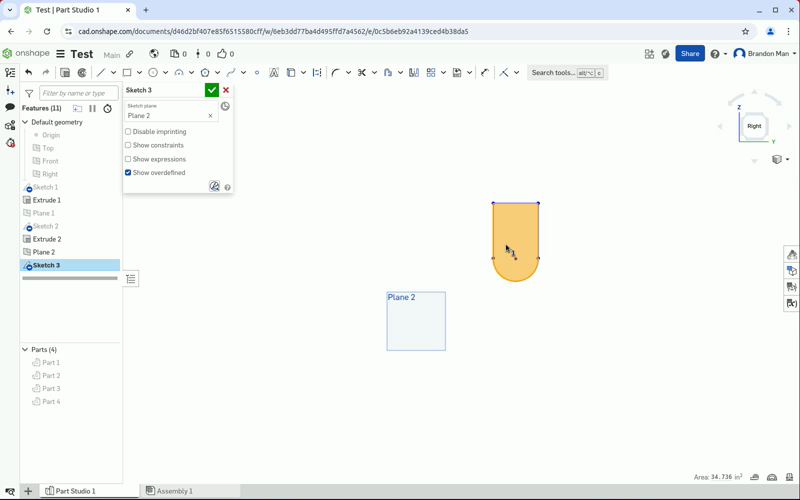
scroll(-6)
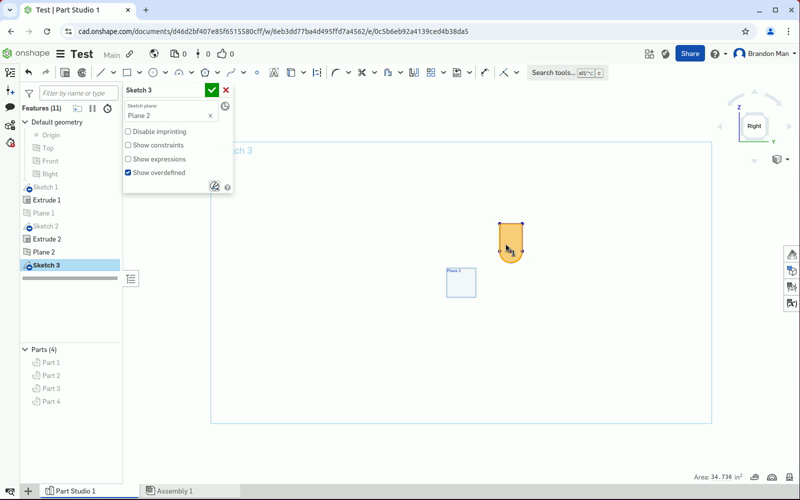
mouse_move(73, 352)
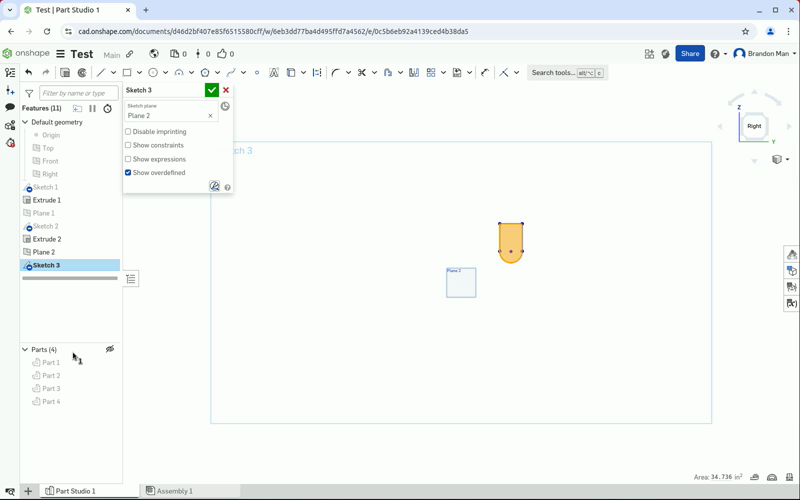
key(shift+y)
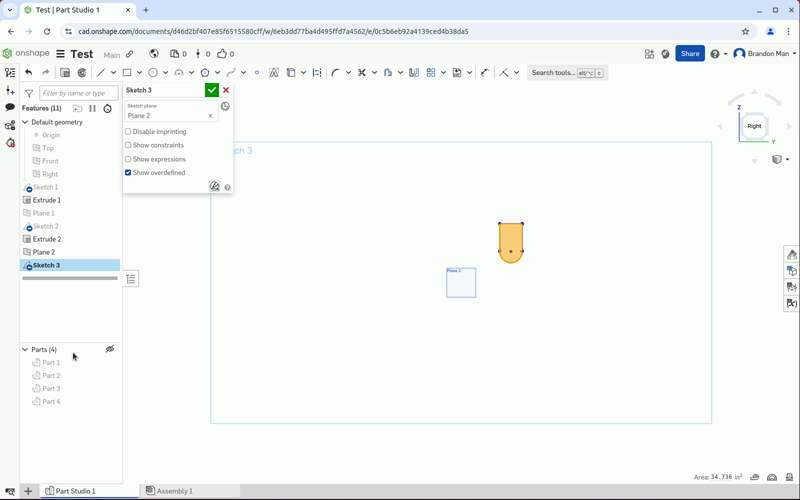
key(shift+e)
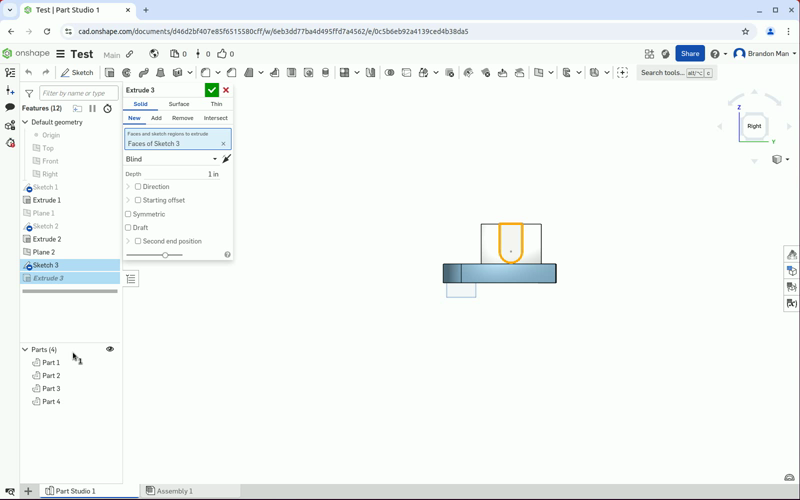
mouse_move(143, 106)
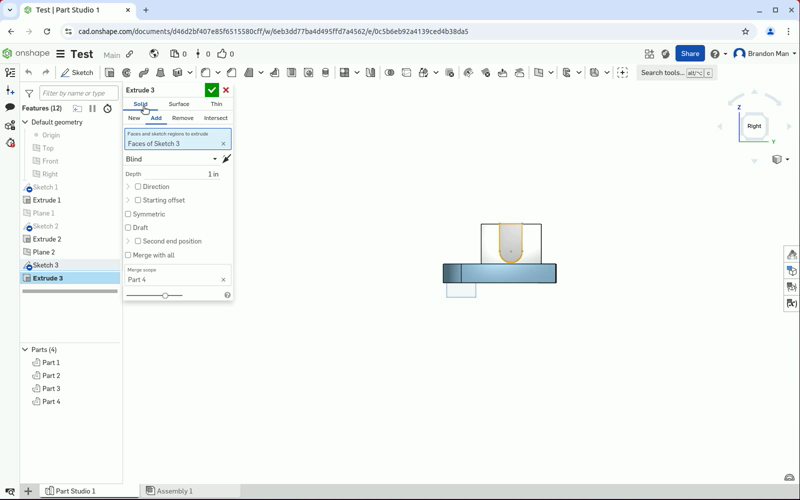
click(143, 106)
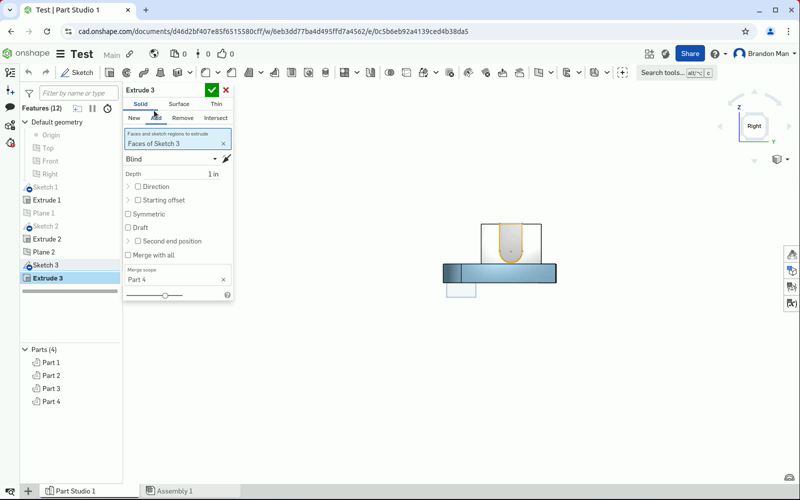
mouse_move(186, 120)
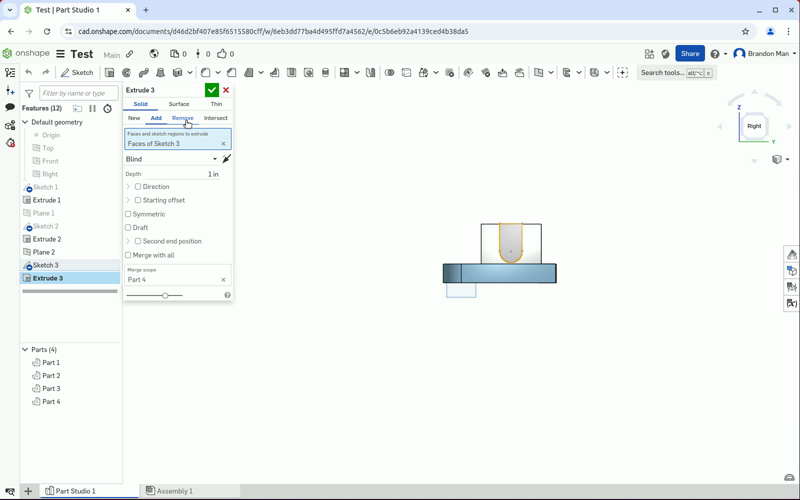
click(186, 120)
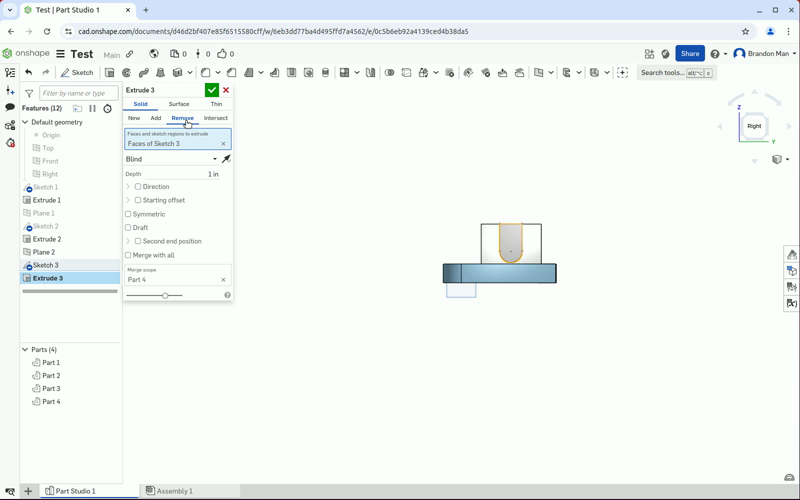
key(tab, 4)
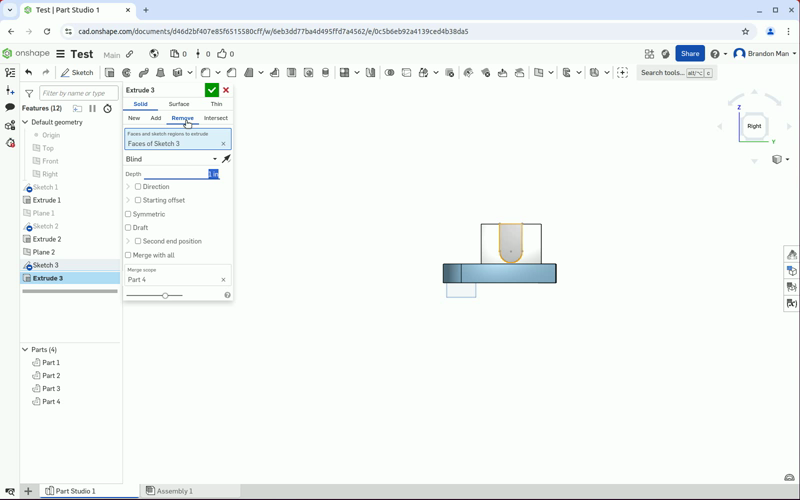
text(21.905)
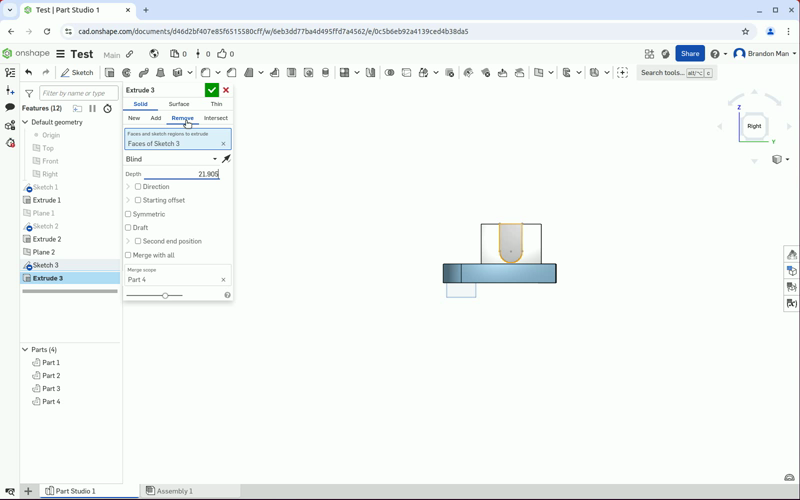
key(tab, 6)
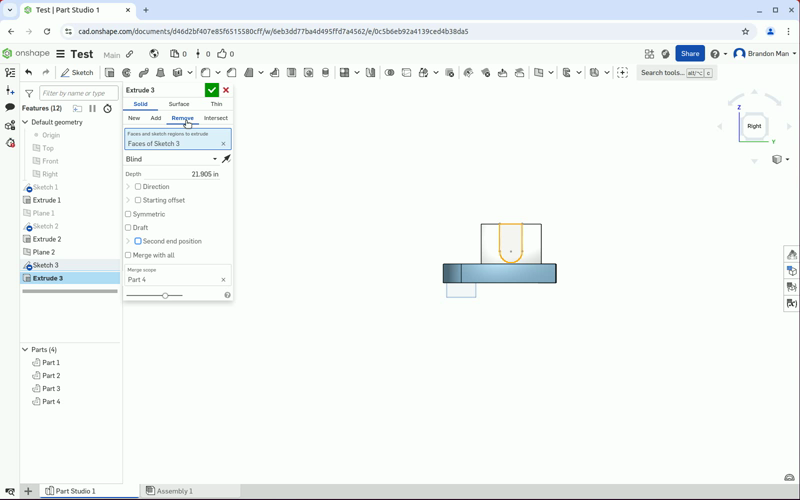
key(space)
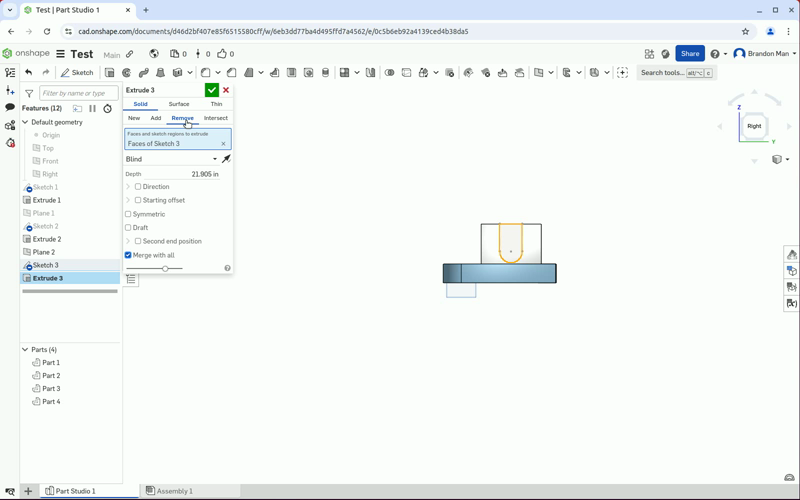
key(enter)
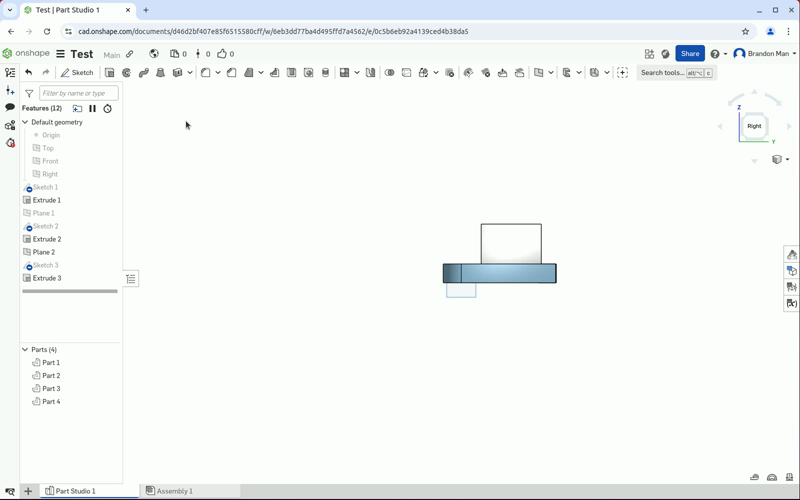
key(shift+h)
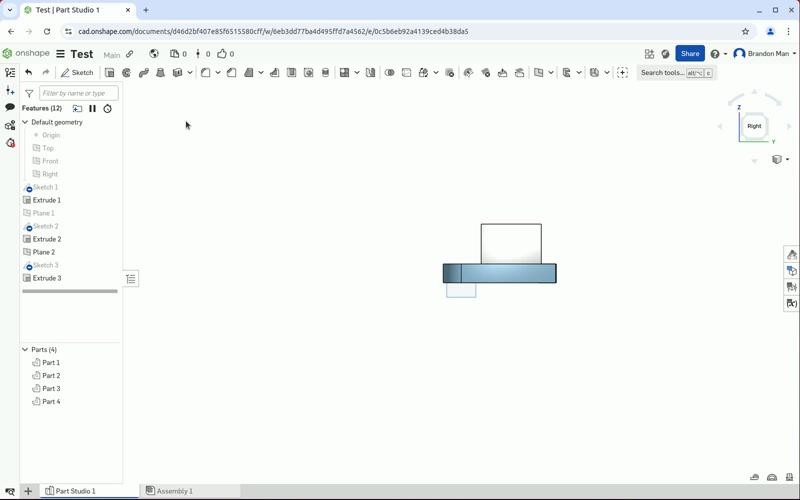
key(shift+h)
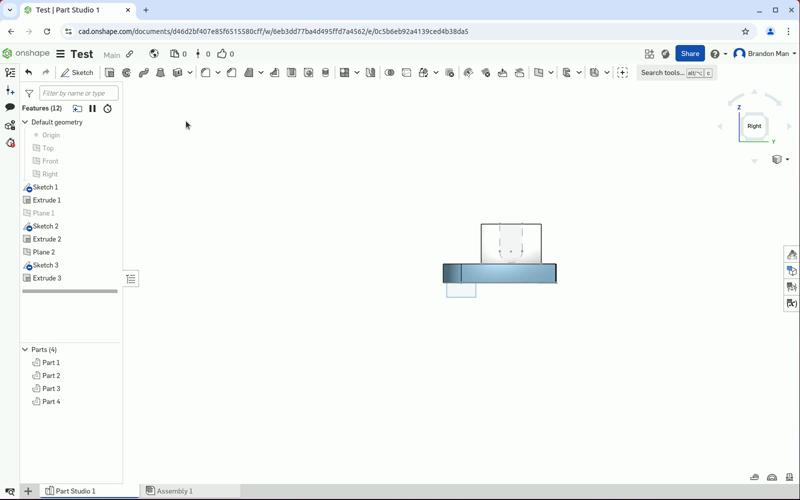
key(shift+7)
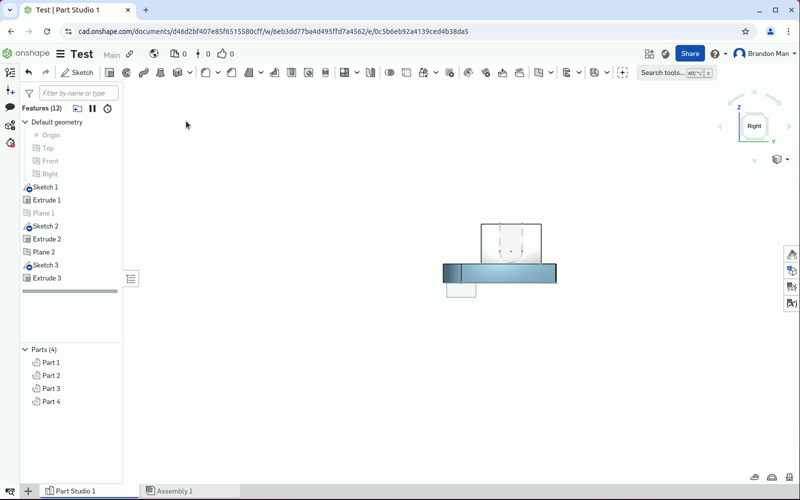
key(right, 2)
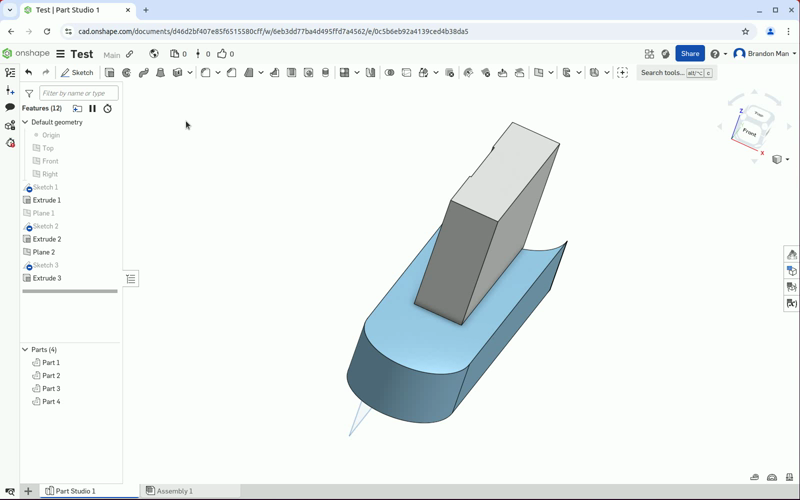
key(down, 2)
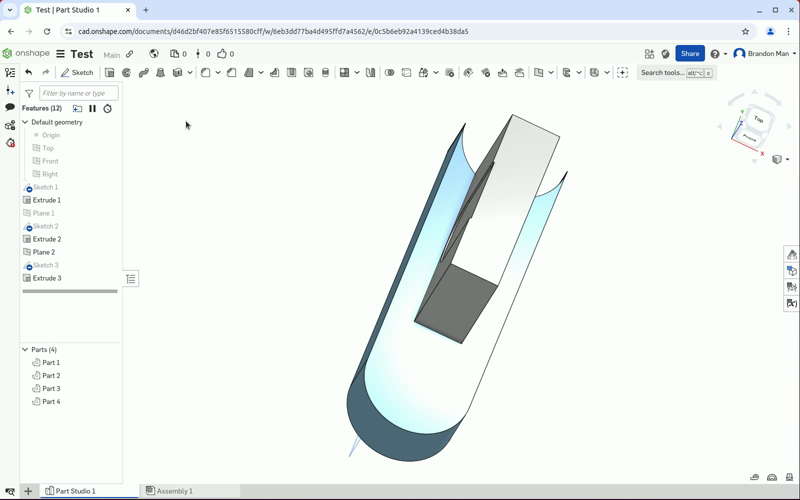
key(up, 2)
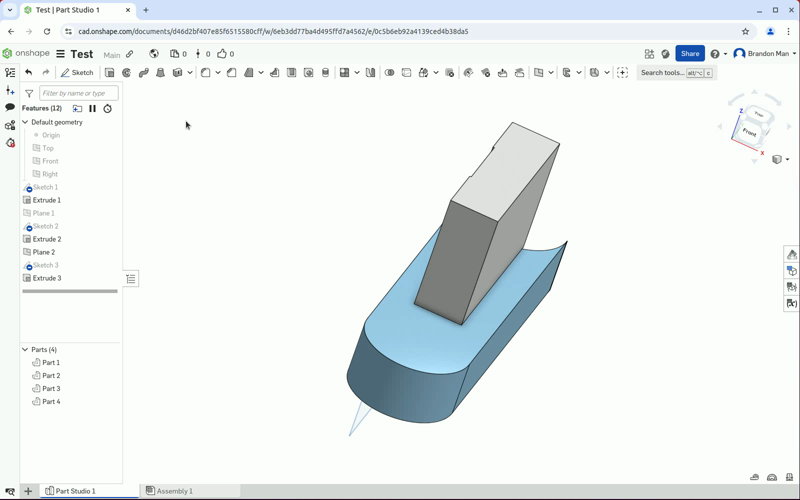
key(left, 2)
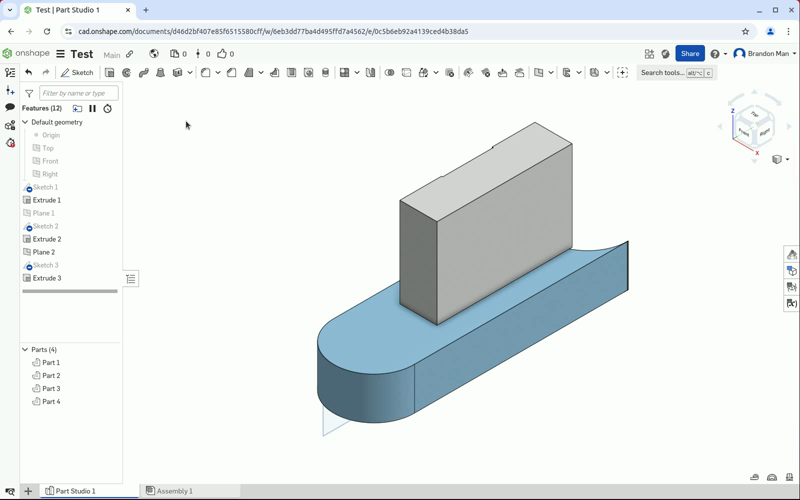
mouse_move(73, 189)
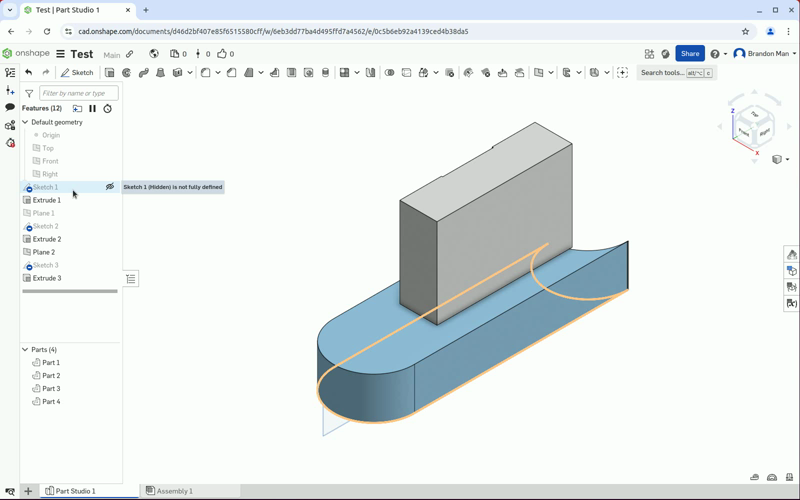
click(73, 189)